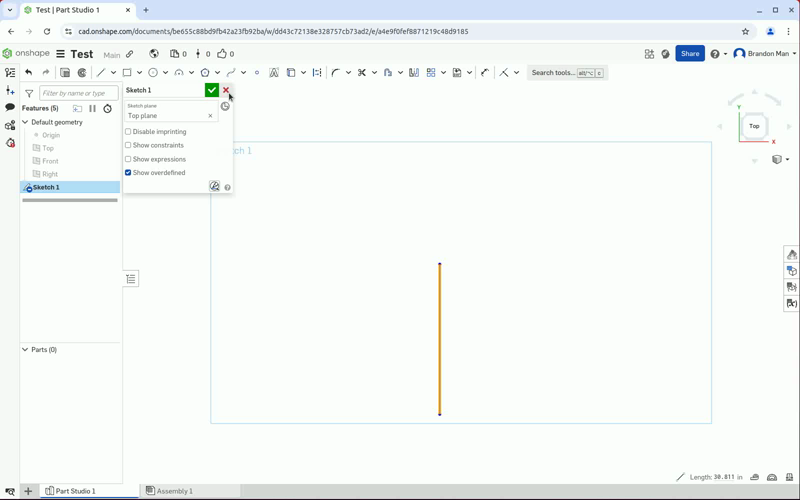
key(shift+h)
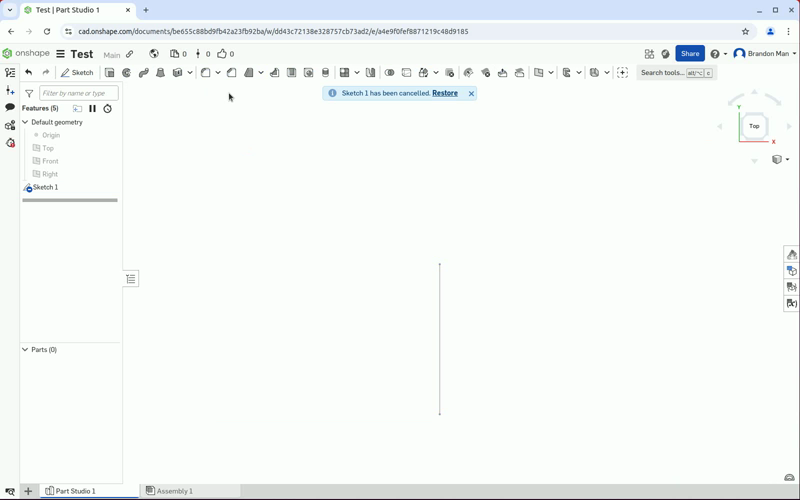
key(shift+s)
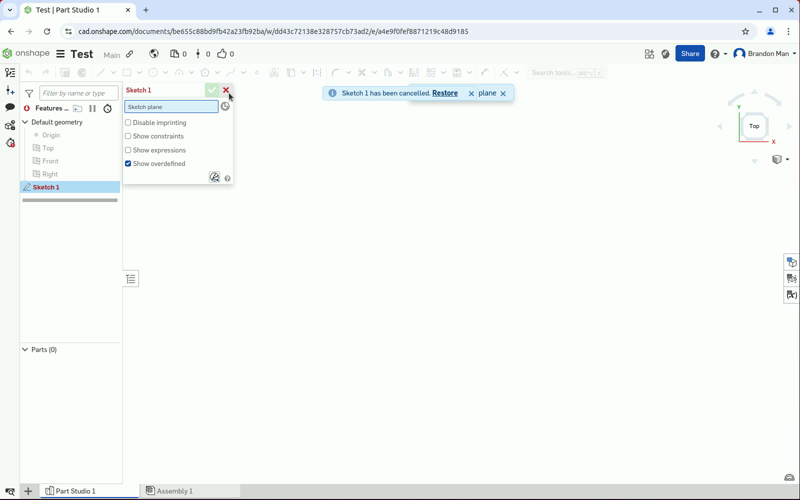
mouse_move(73, 150)
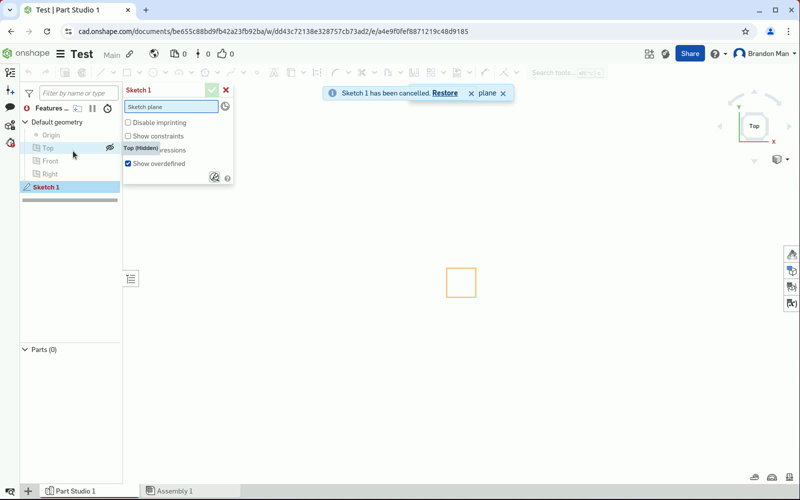
click(73, 150)
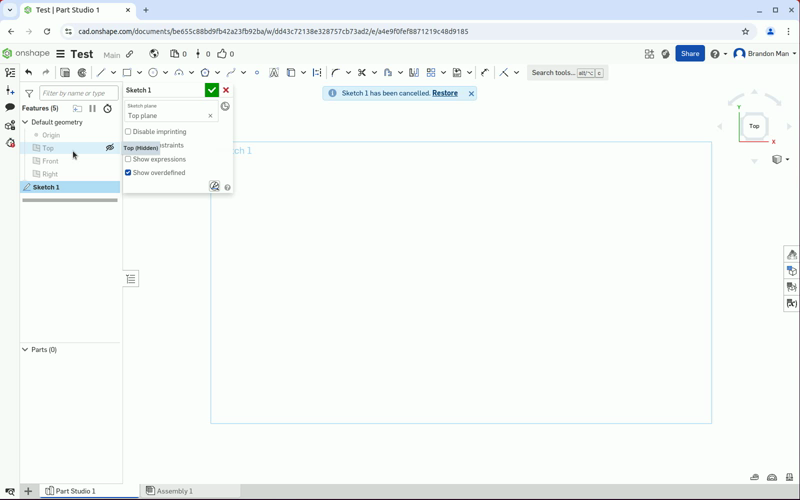
mouse_move(73, 352)
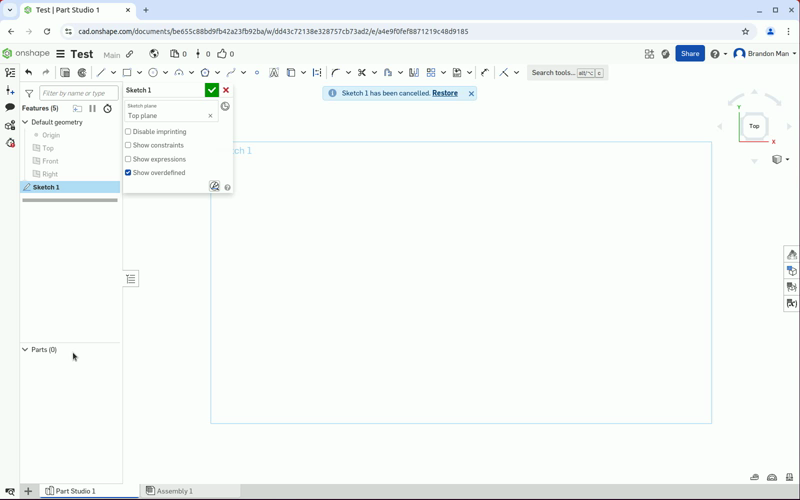
key(y)
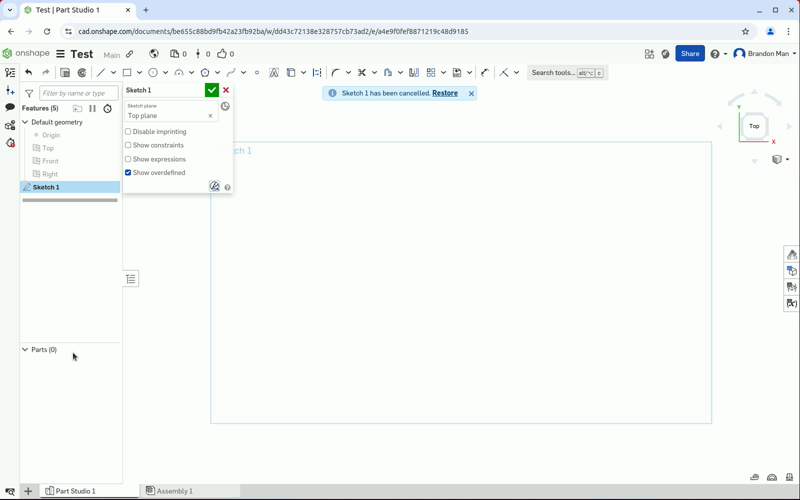
key(c)
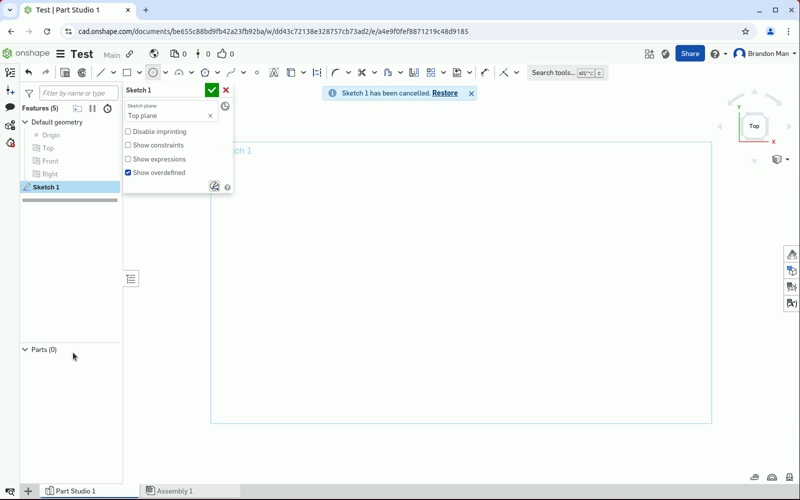
key_down(shift)
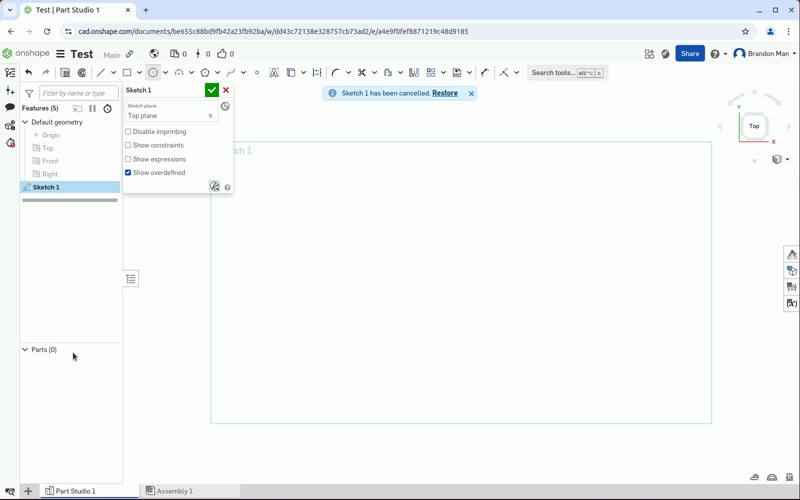
mouse_move(461, 282)
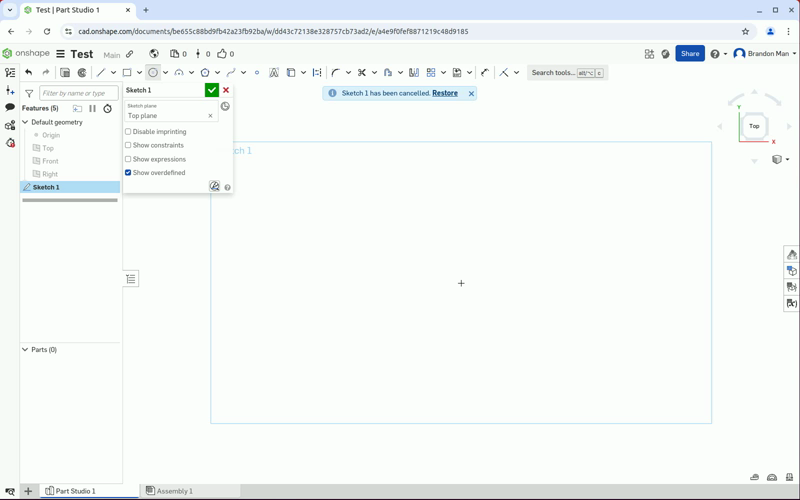
click(461, 282)
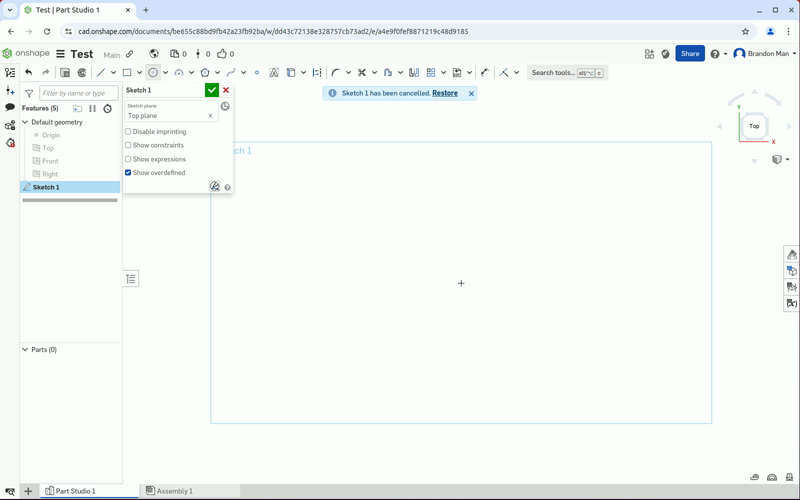
key_up(shift)
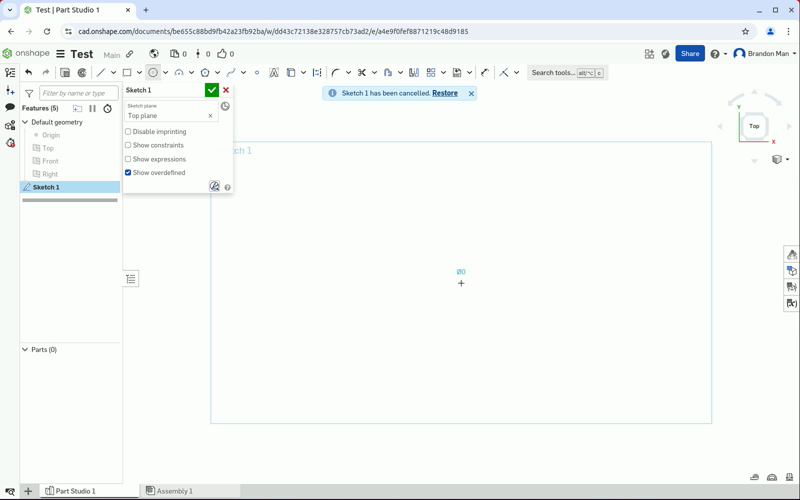
mouse_move(464, 282)
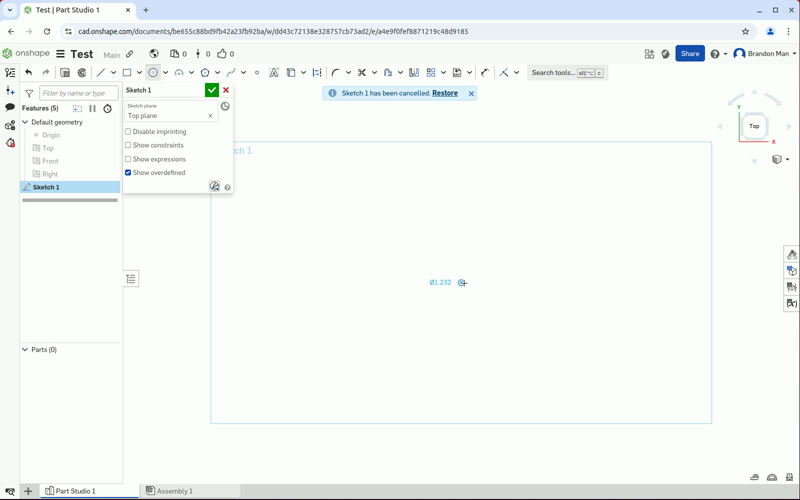
click(464, 282)
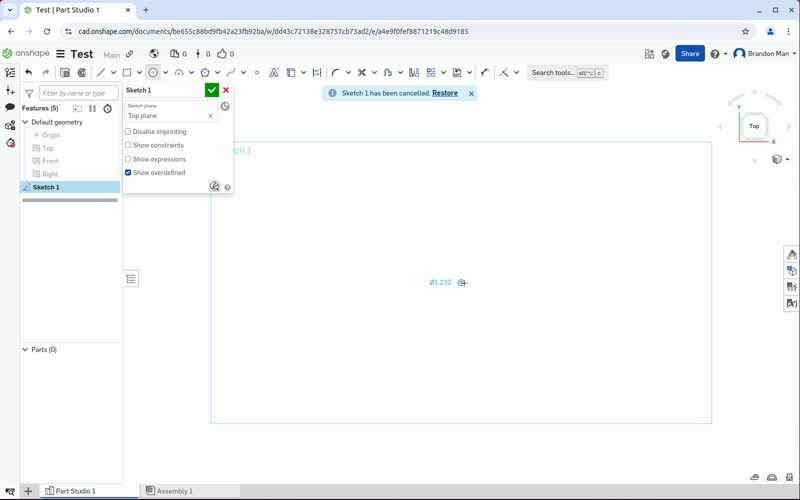
key(esc)
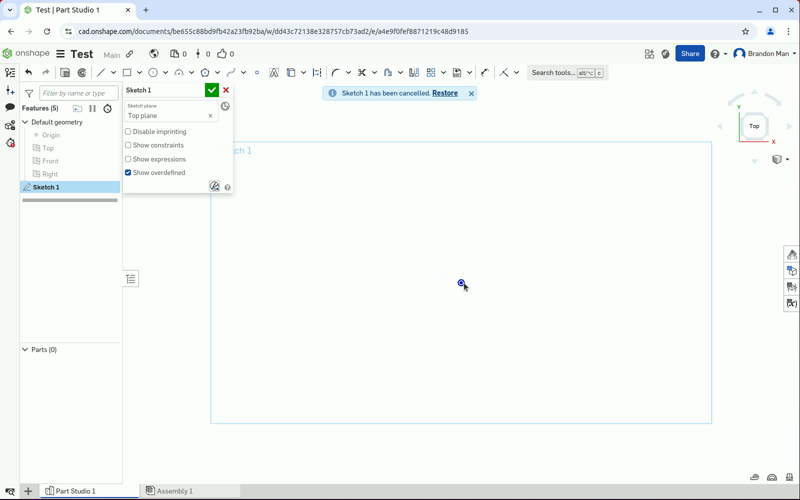
mouse_move(461, 281)
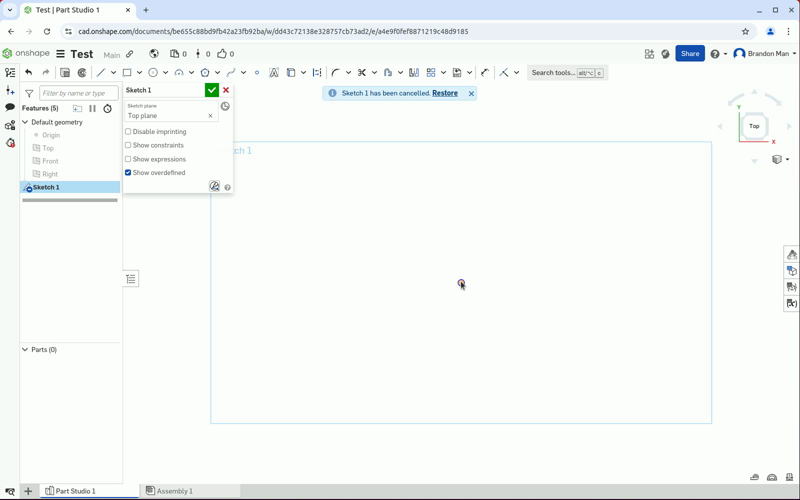
scroll(6)
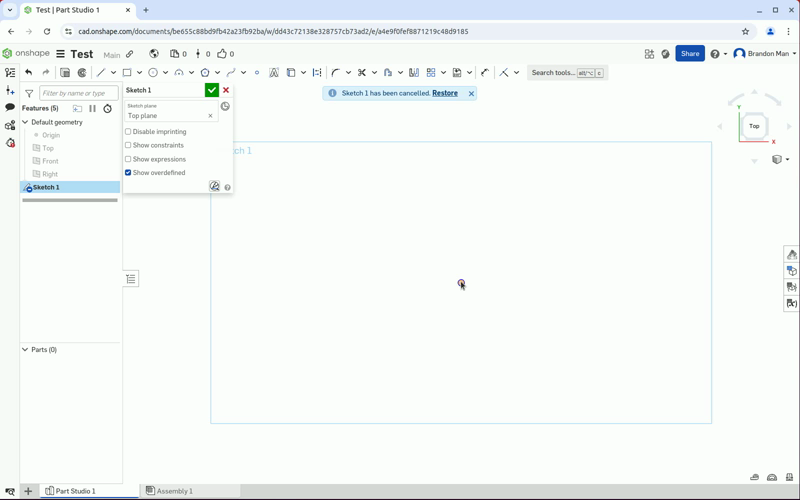
scroll(6)
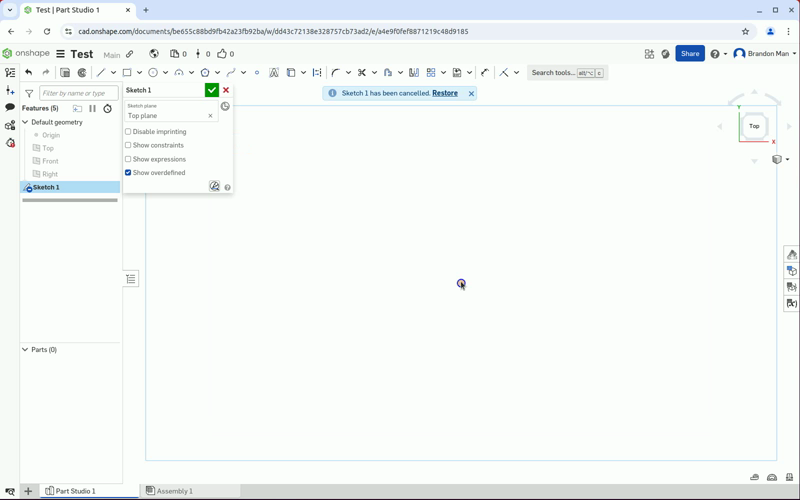
scroll(6)
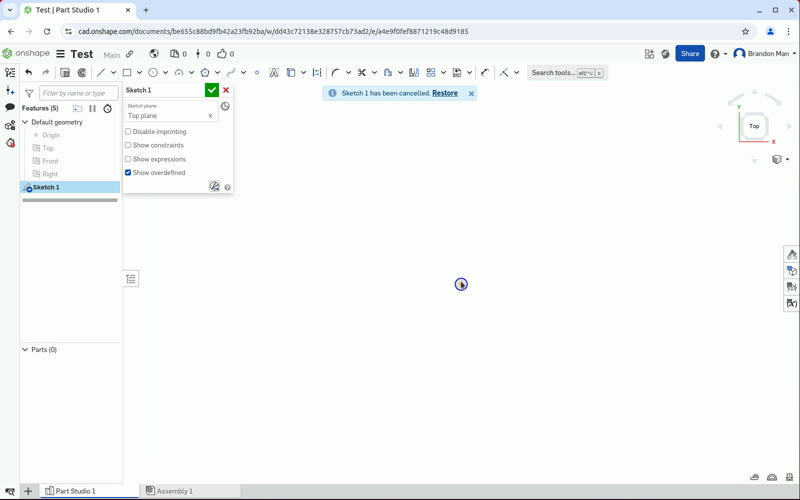
scroll(6)
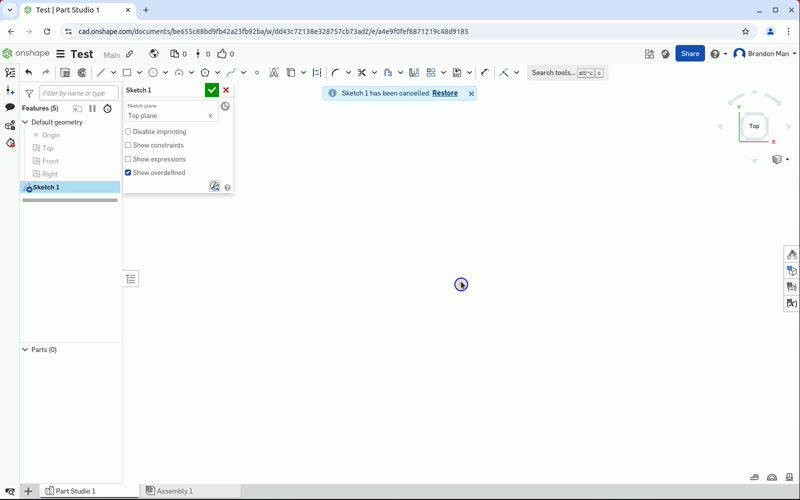
scroll(6)
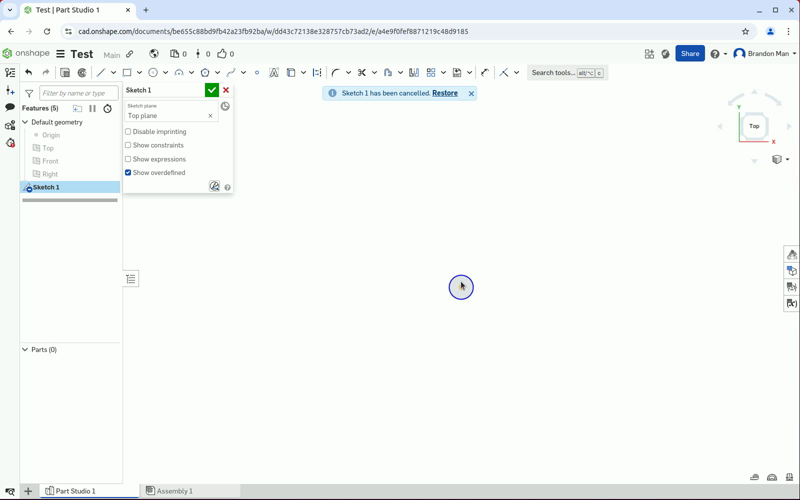
scroll(6)
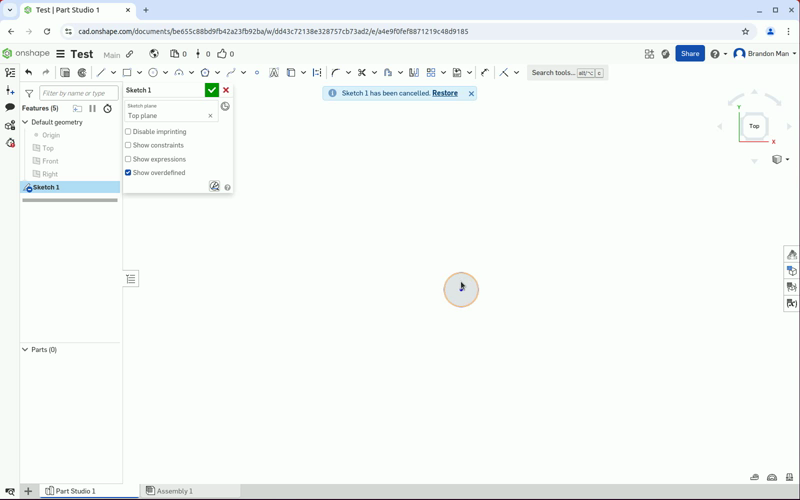
scroll(6)
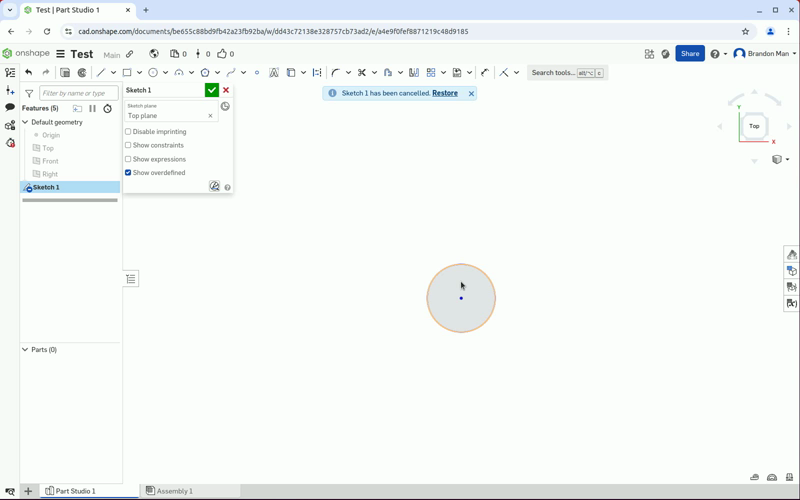
click(461, 281)
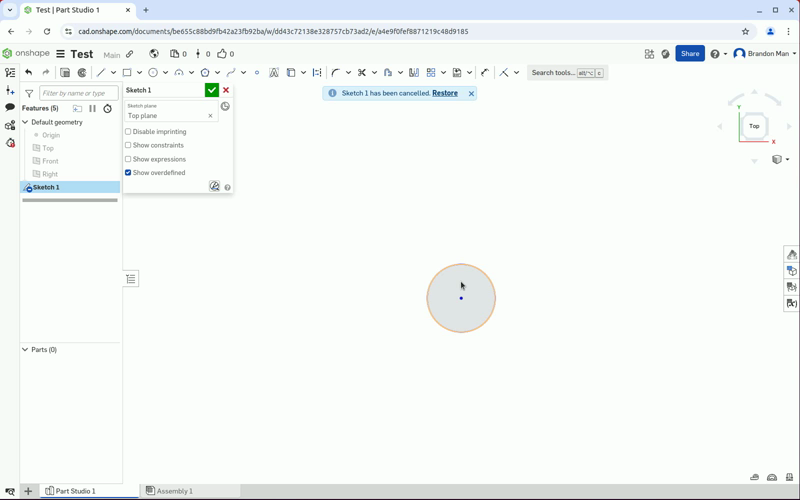
scroll(-6)
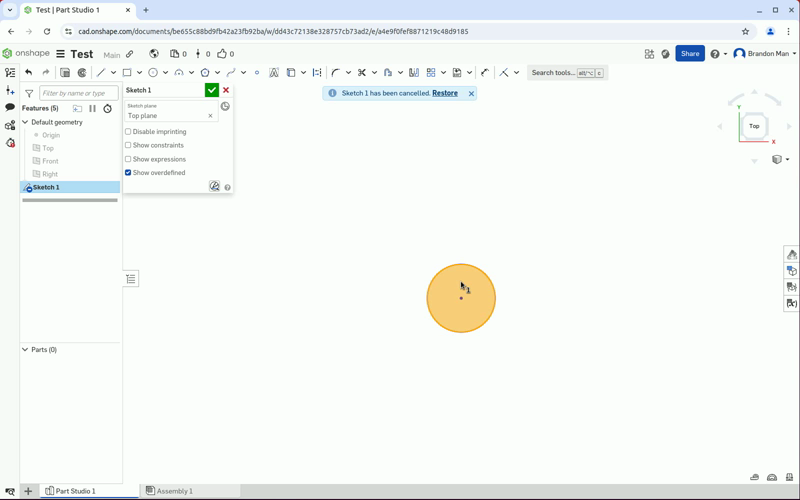
scroll(-6)
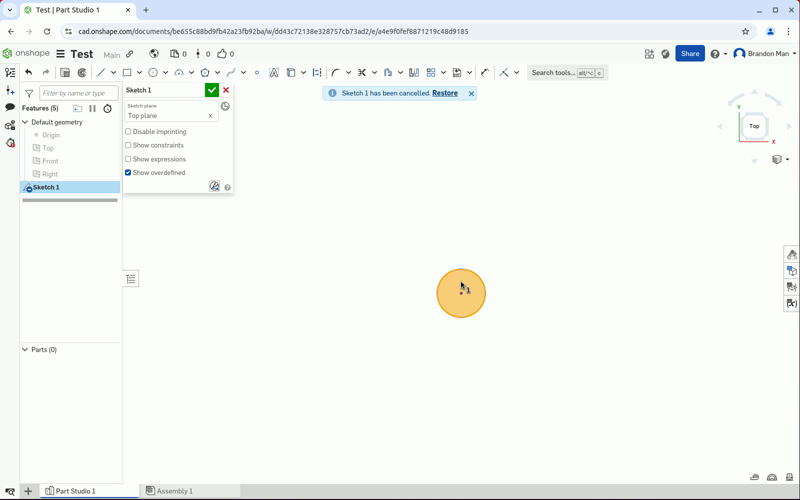
scroll(-6)
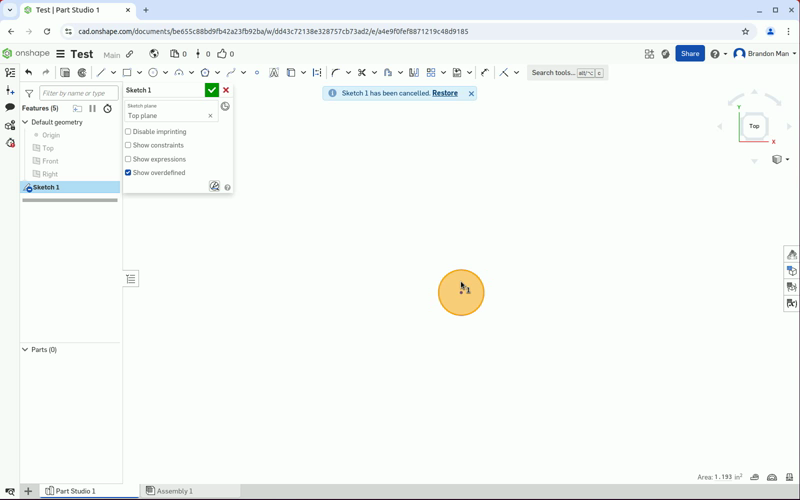
scroll(-6)
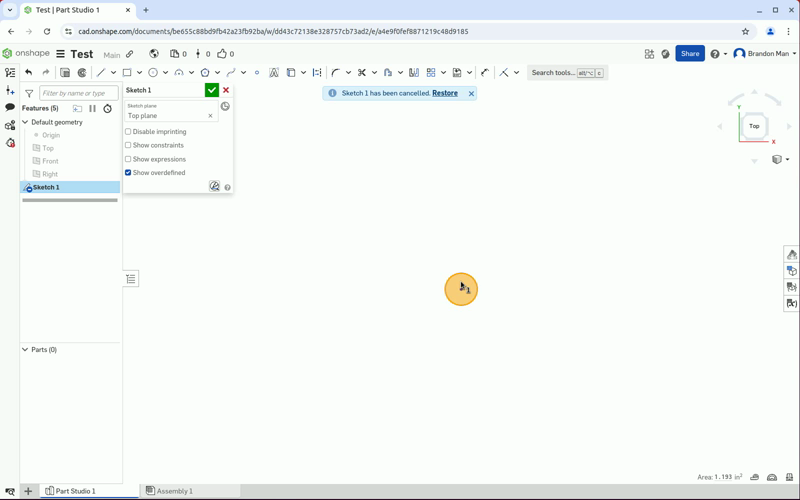
scroll(-6)
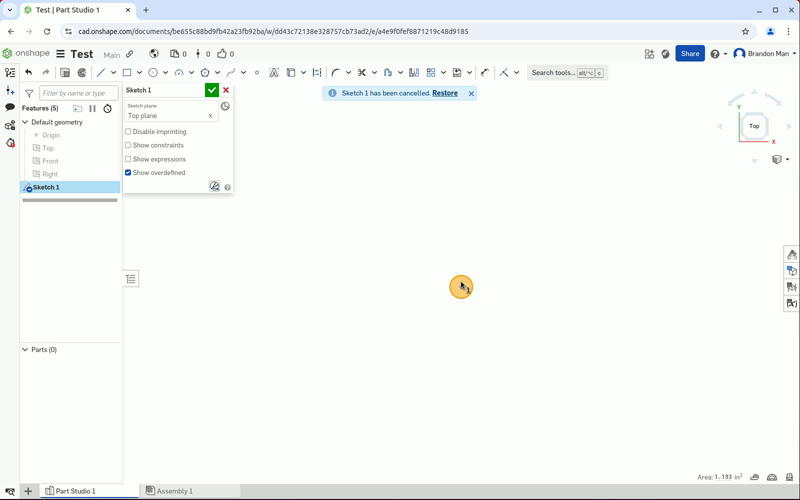
scroll(-6)
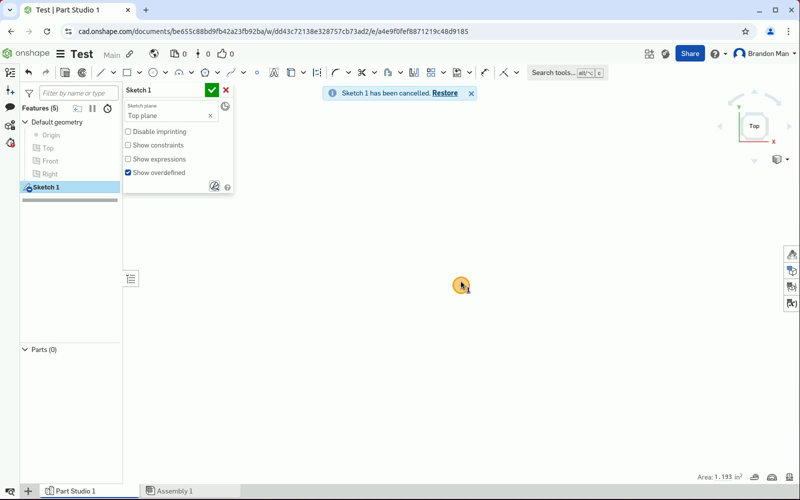
scroll(-6)
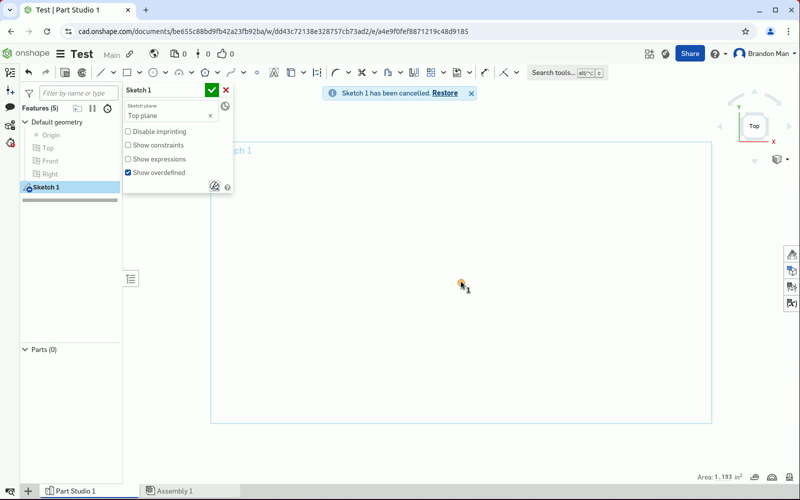
mouse_move(73, 352)
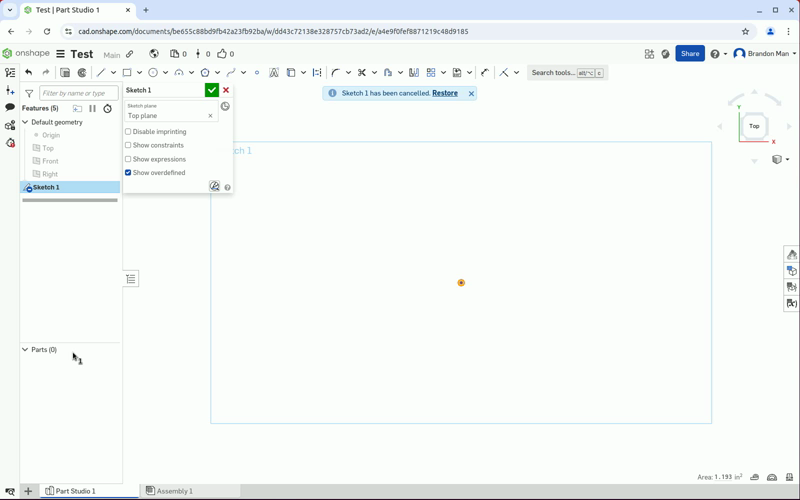
key(shift+y)
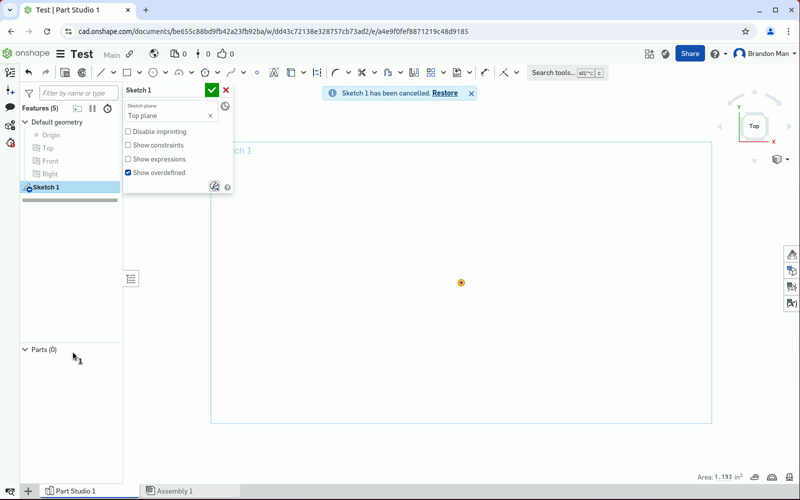
key(shift+e)
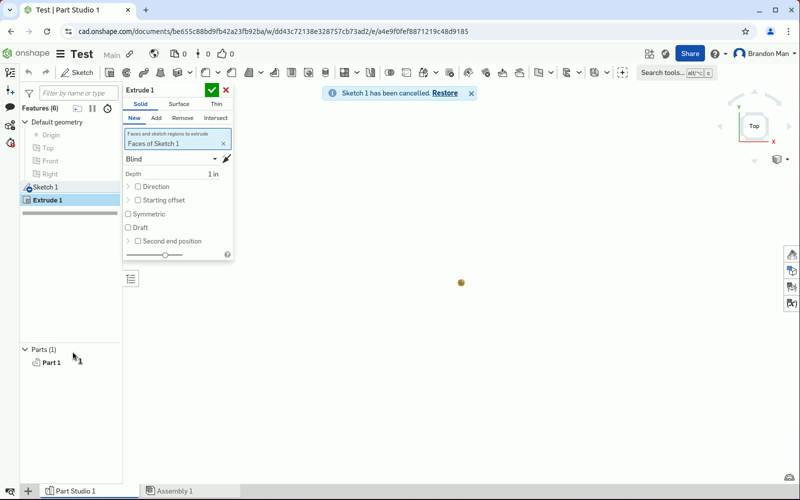
mouse_move(143, 106)
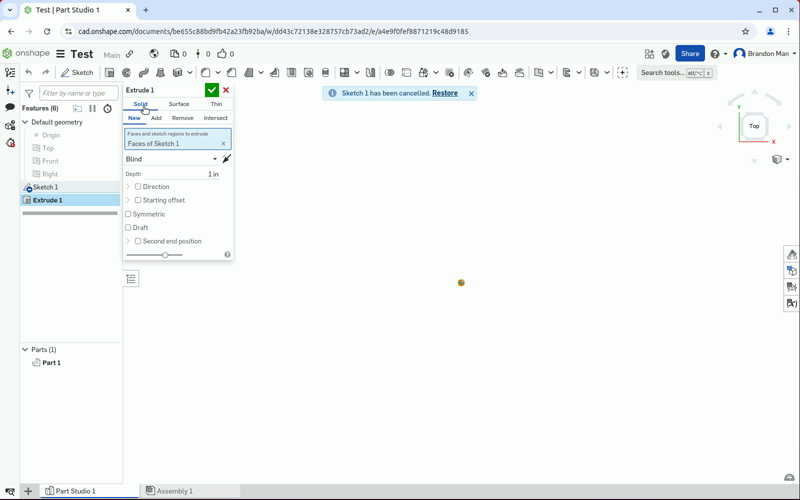
click(143, 106)
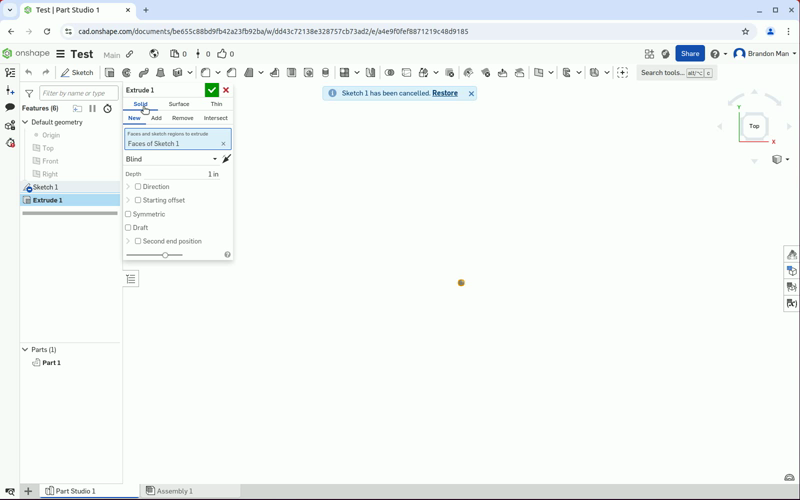
mouse_move(137, 120)
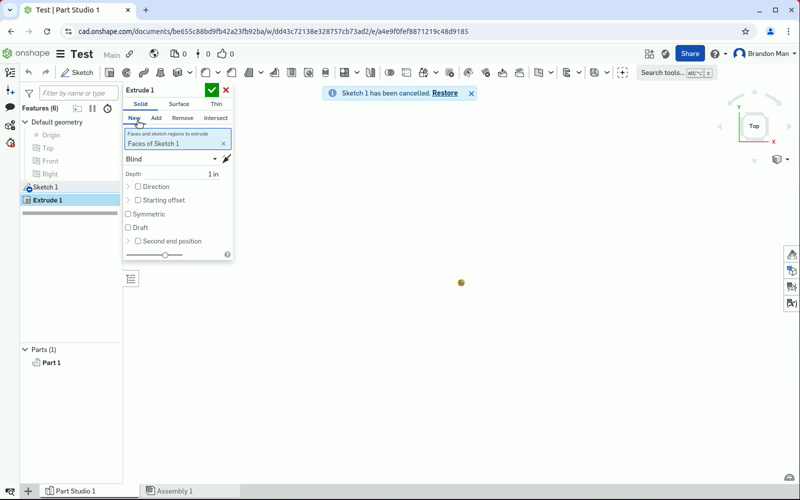
click(137, 120)
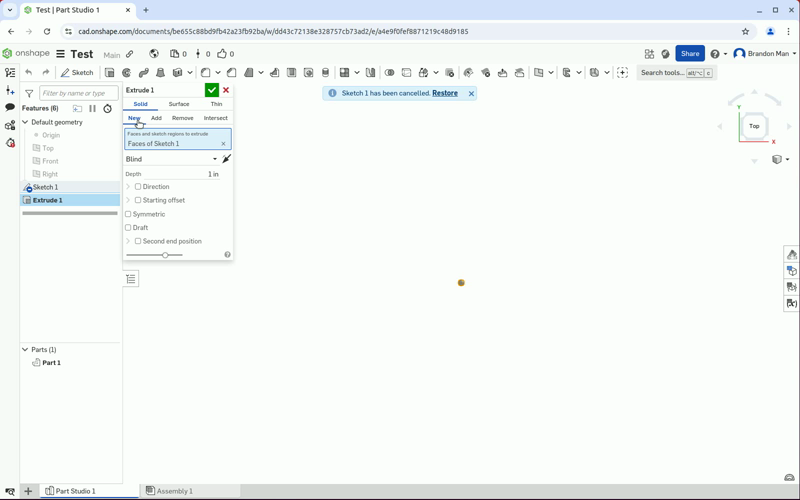
key(tab, 4)
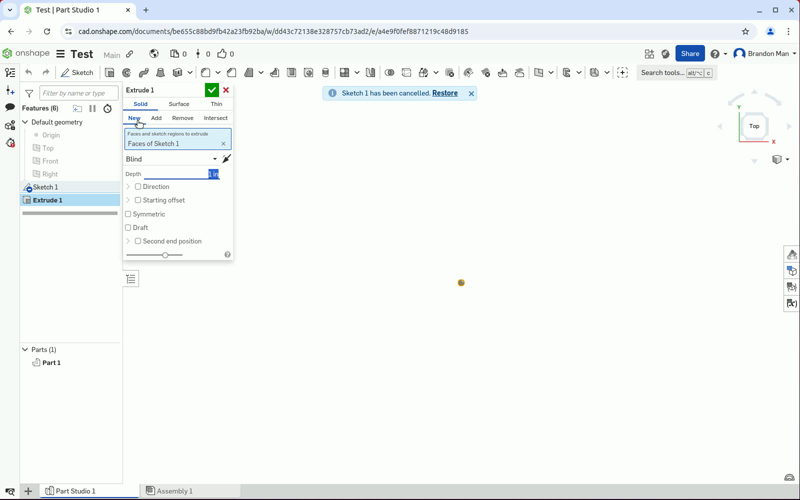
text(-19.979)
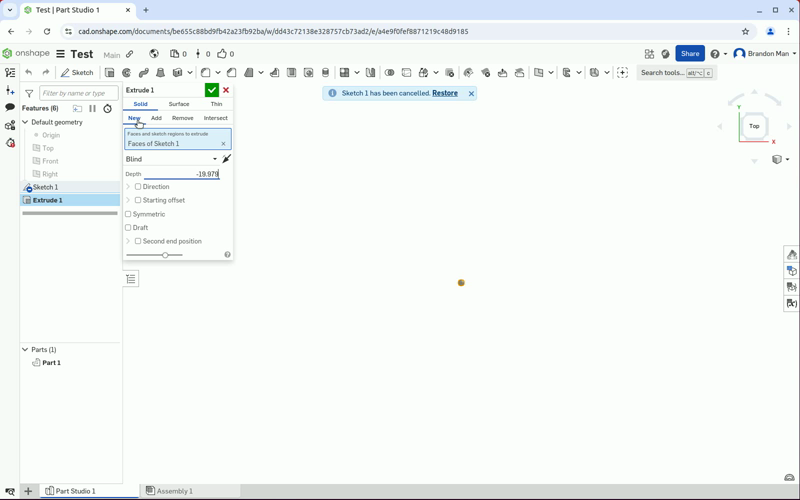
key(enter)
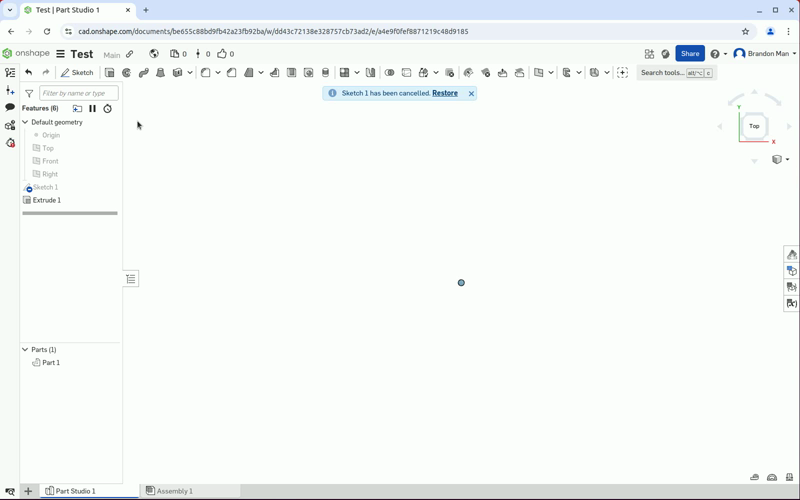
key(shift+h)
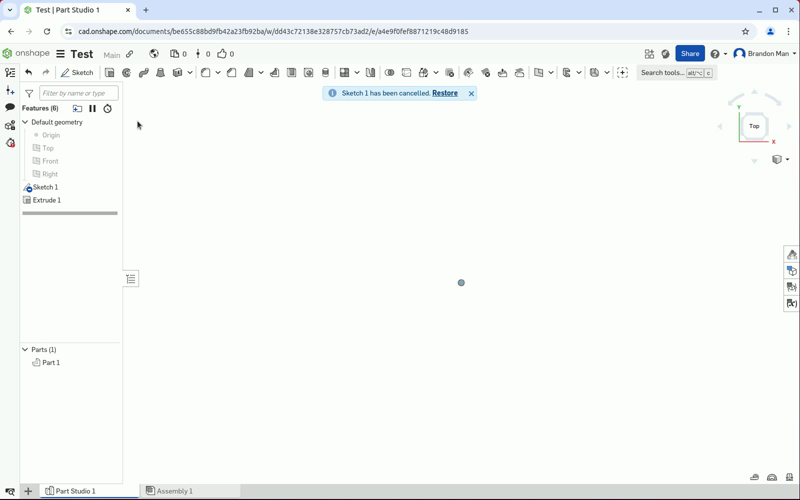
key(shift+h)
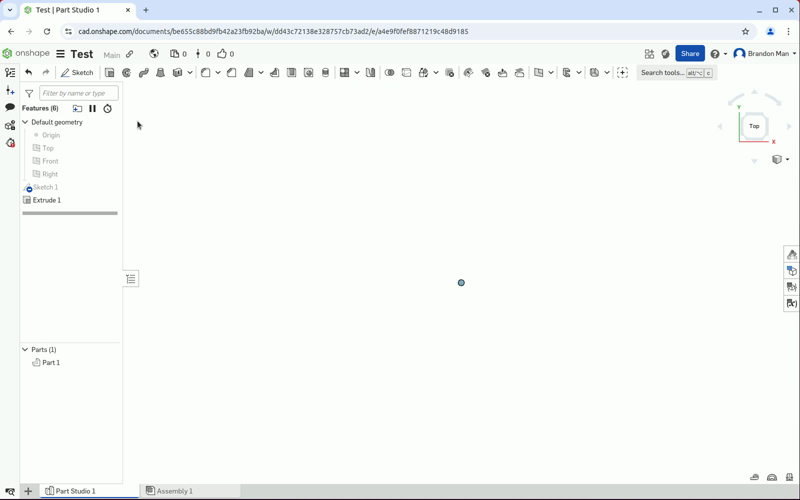
mouse_move(73, 189)
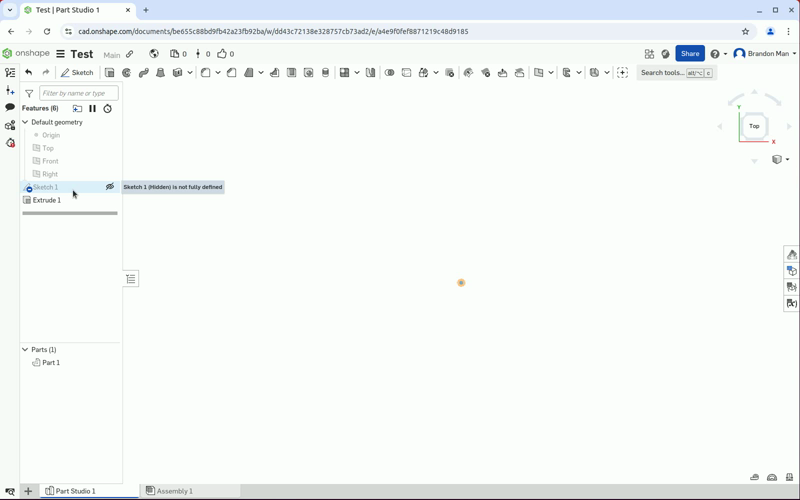
click(73, 189)
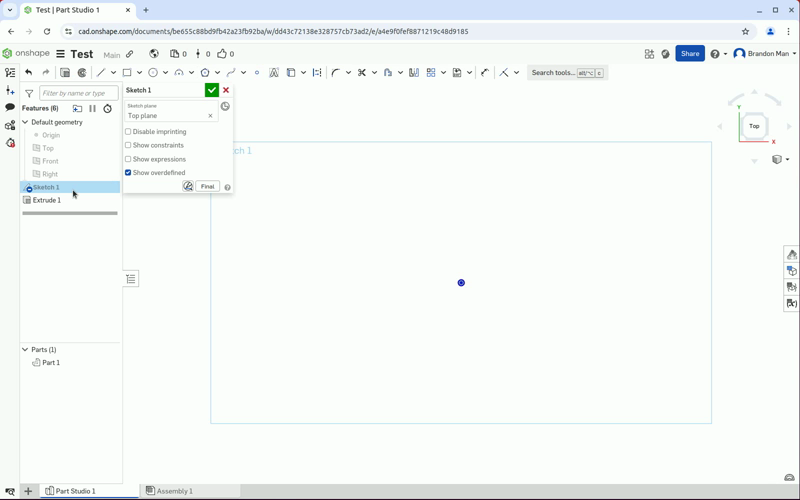
mouse_move(229, 92)
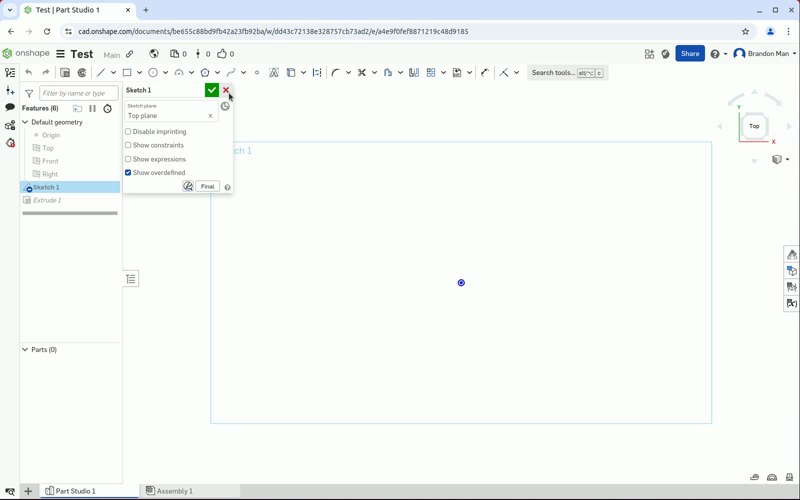
click(229, 92)
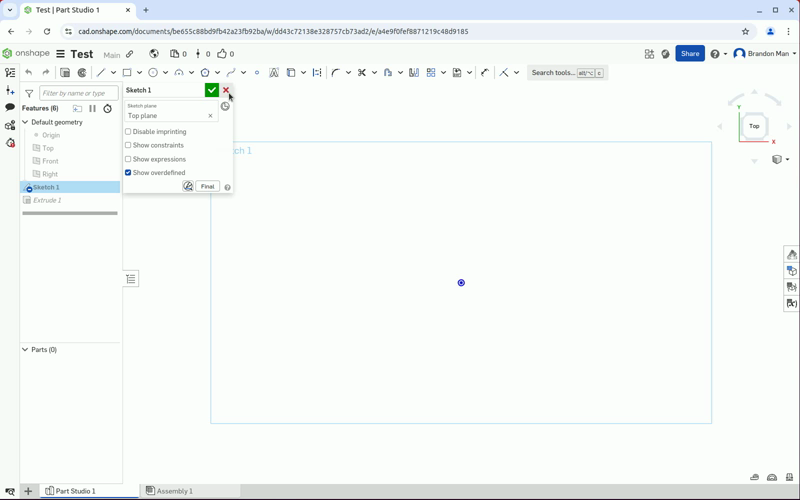
key(shift+s)
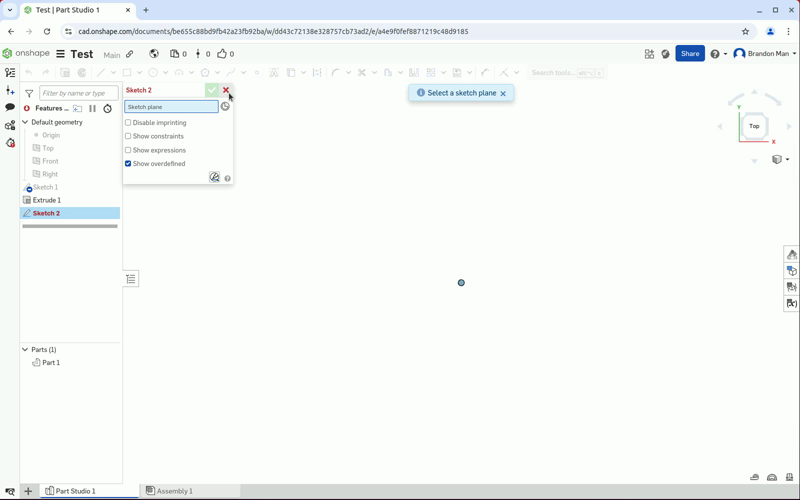
mouse_move(73, 150)
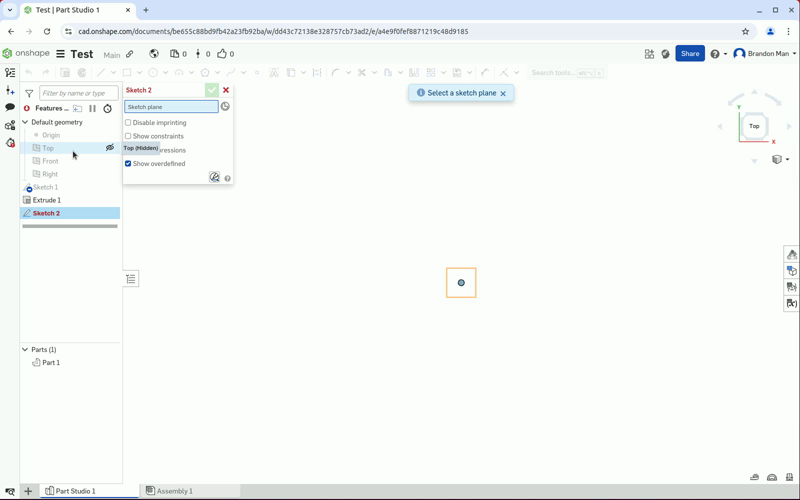
click(73, 150)
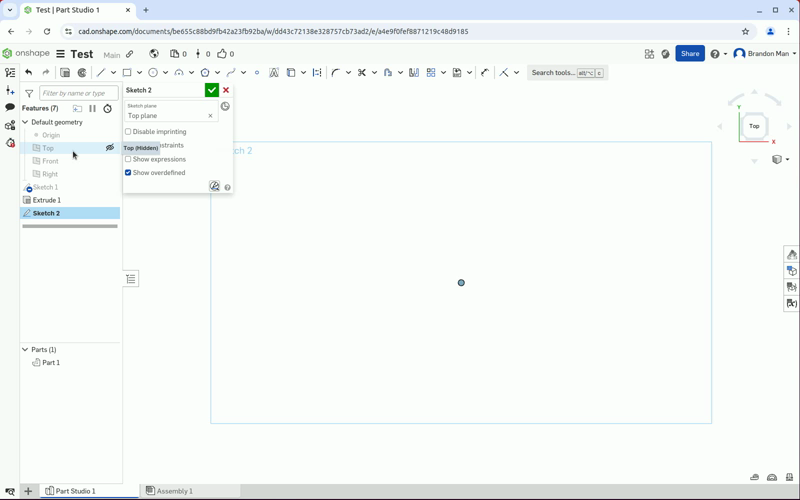
mouse_move(73, 352)
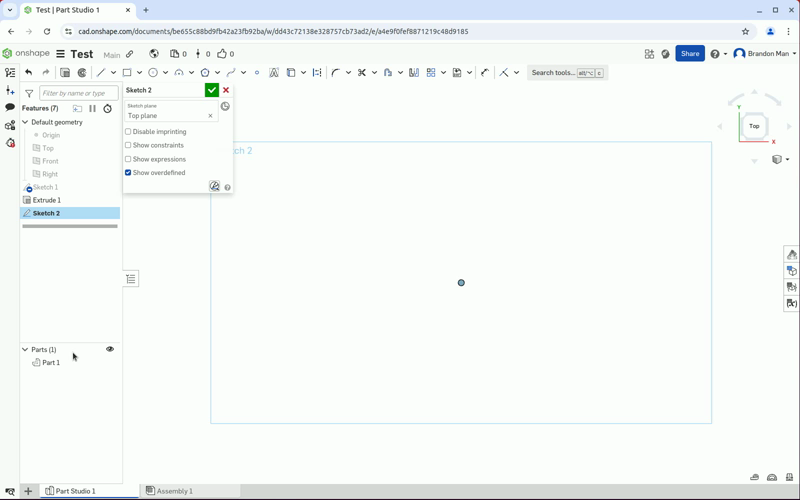
key(y)
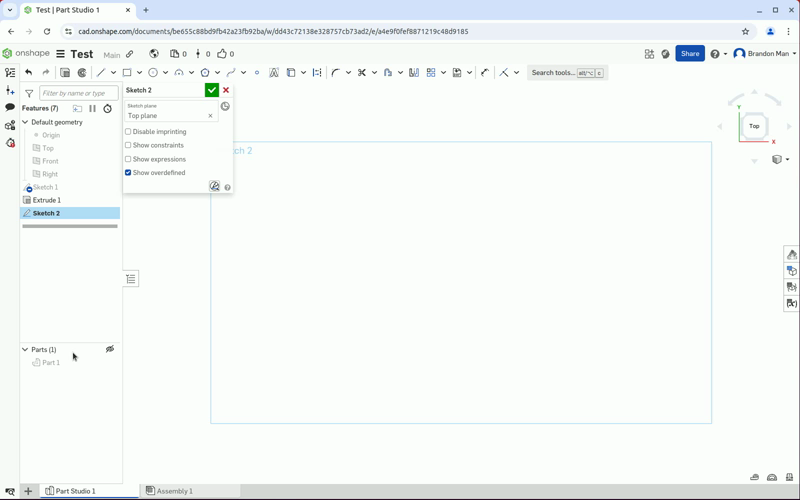
key(l)
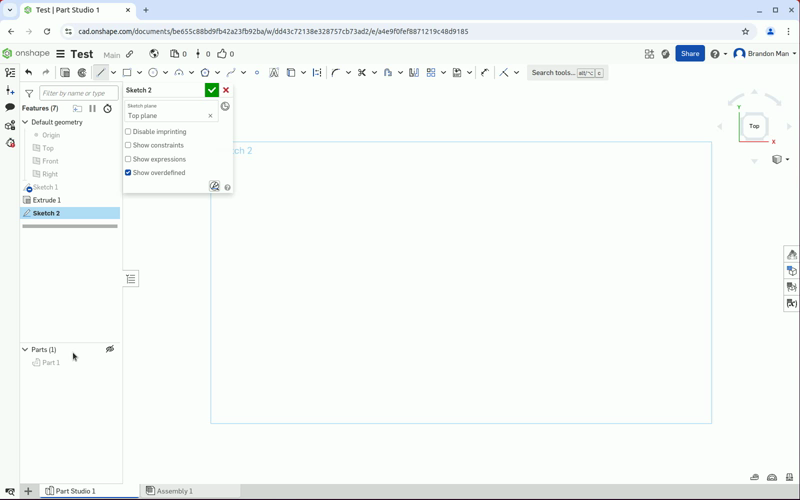
key_down(shift)
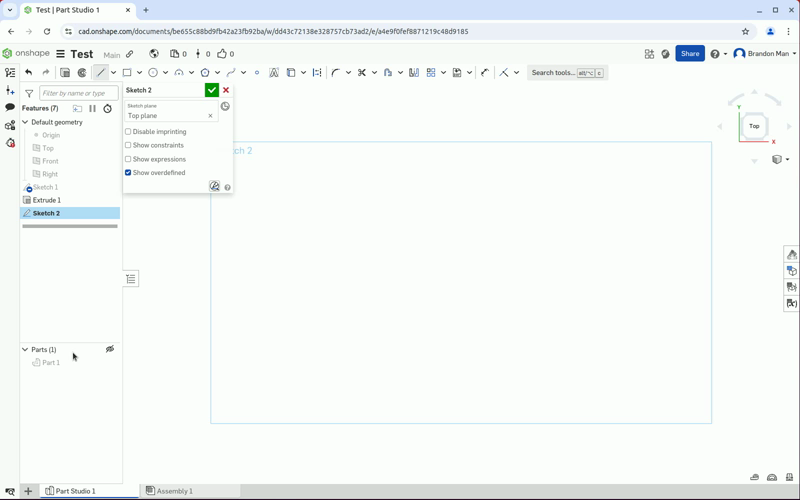
mouse_move(451, 299)
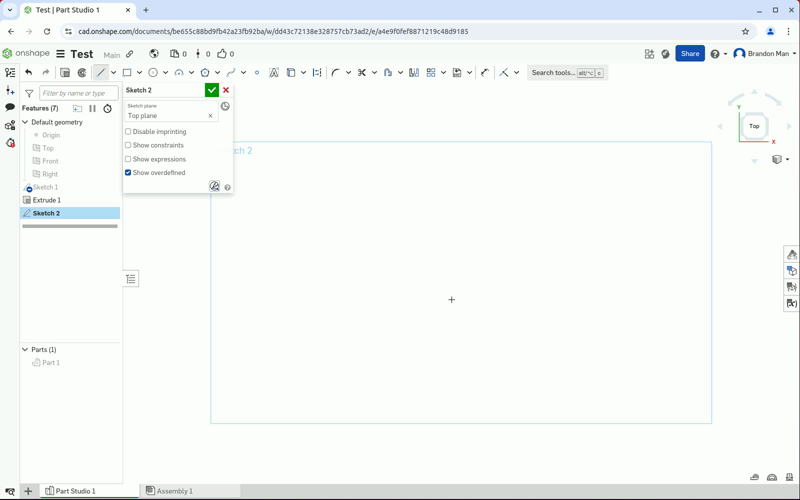
click(451, 299)
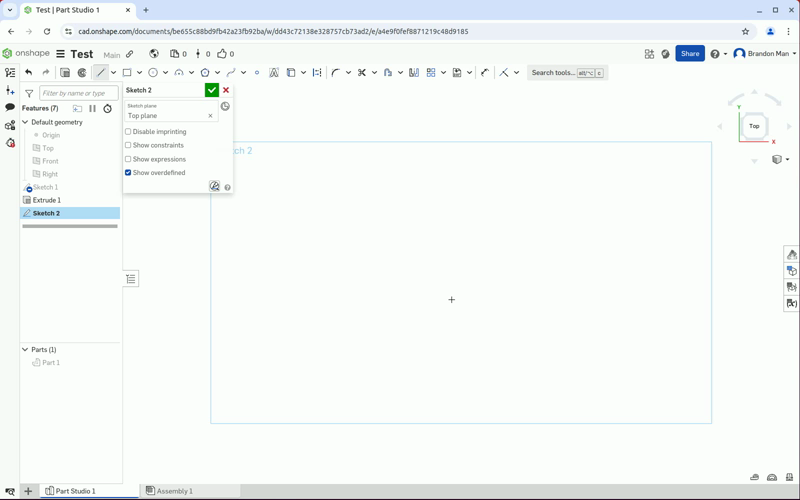
key_up(shift)
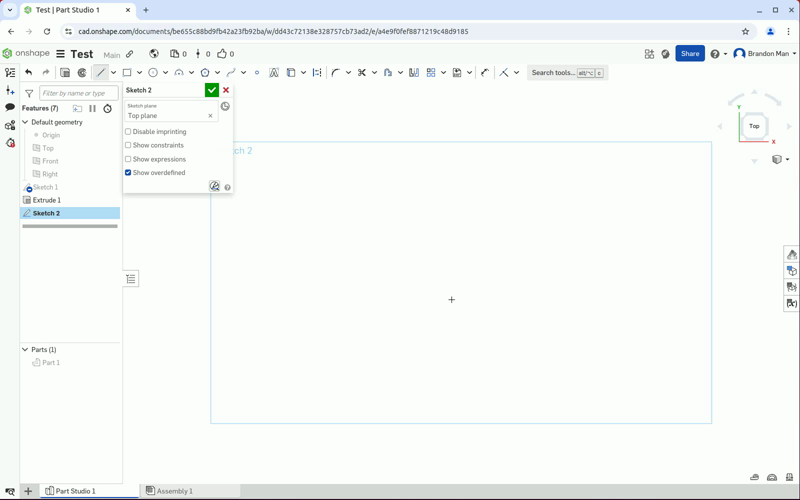
key_down(shift)
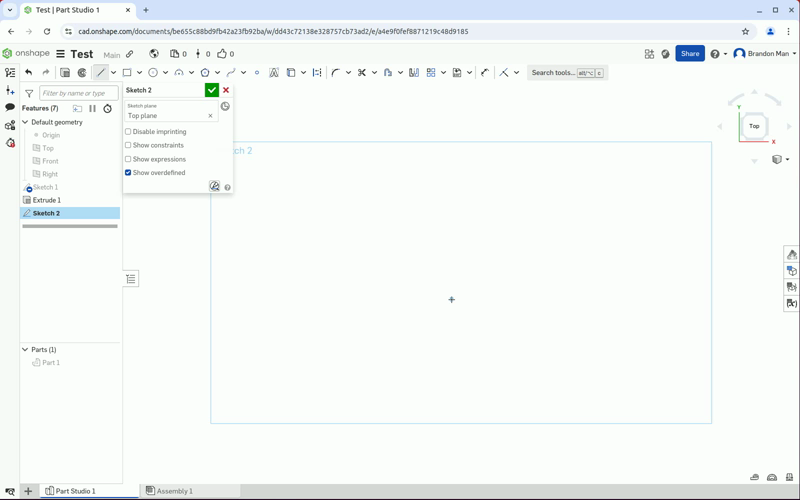
mouse_move(481, 299)
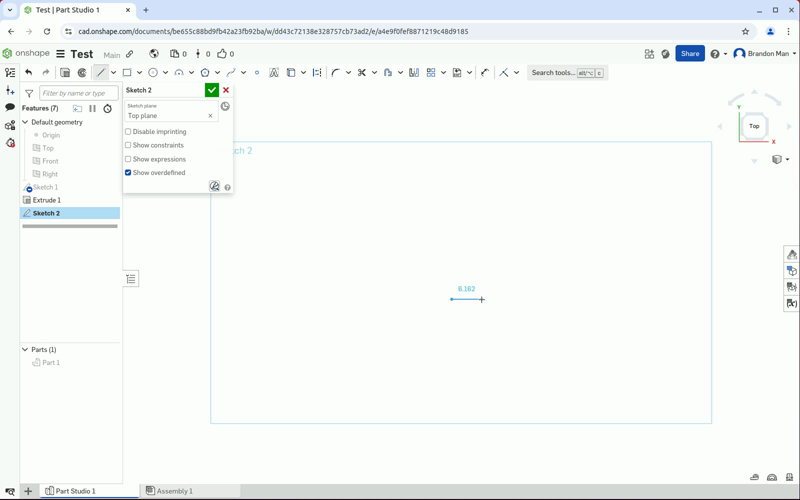
mouse_move(470, 299)
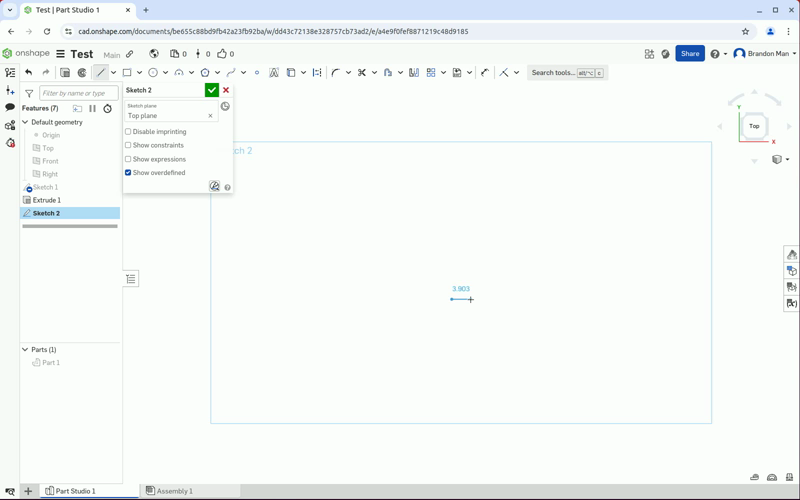
click(470, 299)
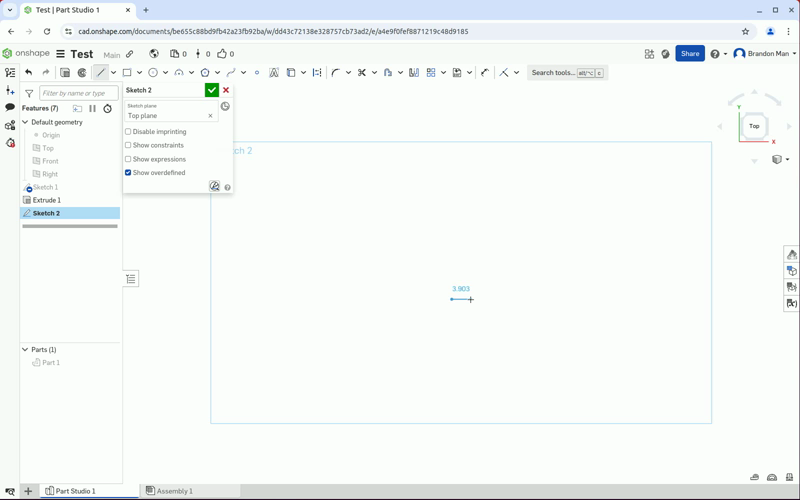
key_up(shift)
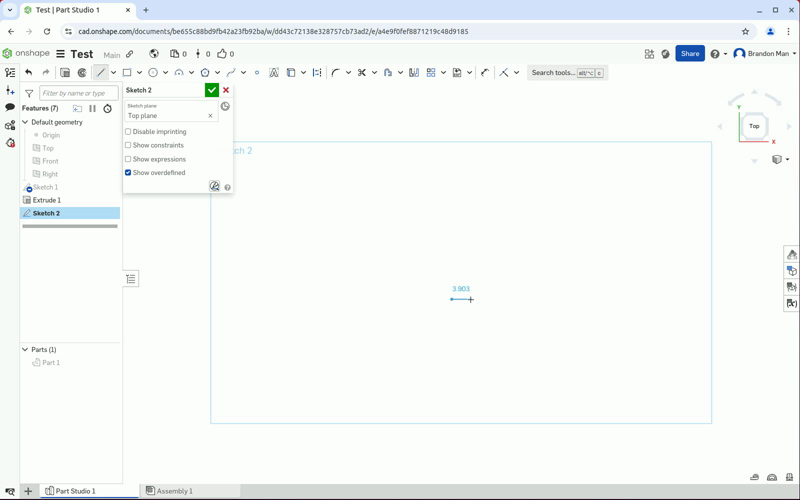
key_down(shift)
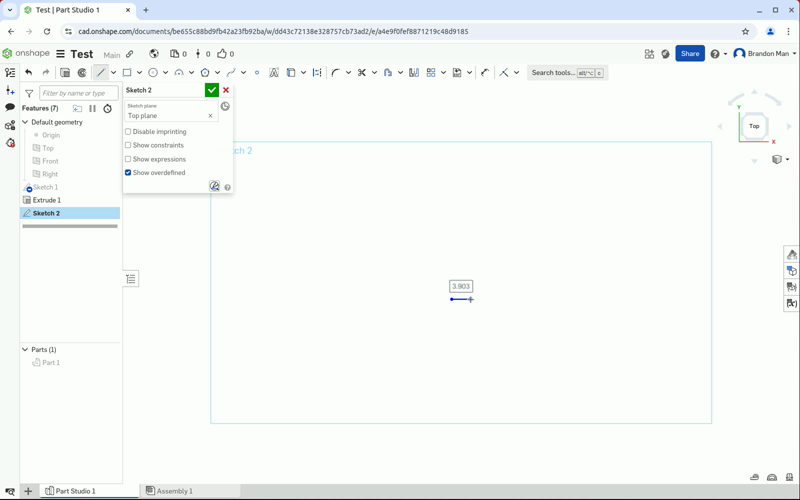
mouse_move(500, 299)
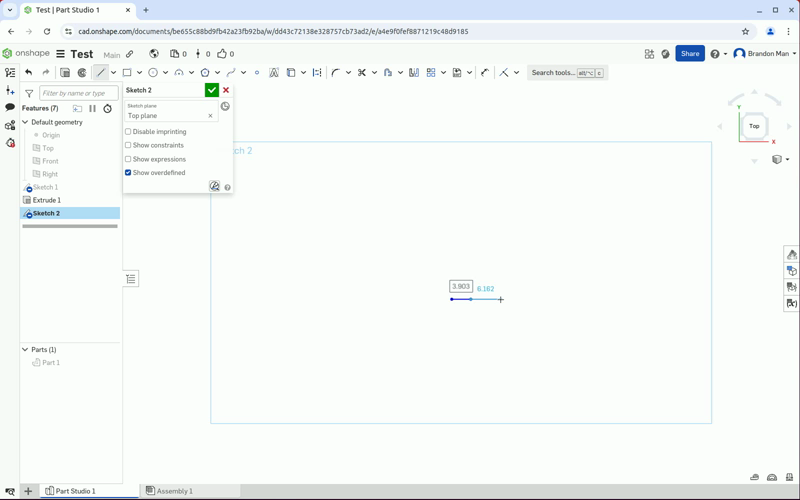
mouse_move(470, 291)
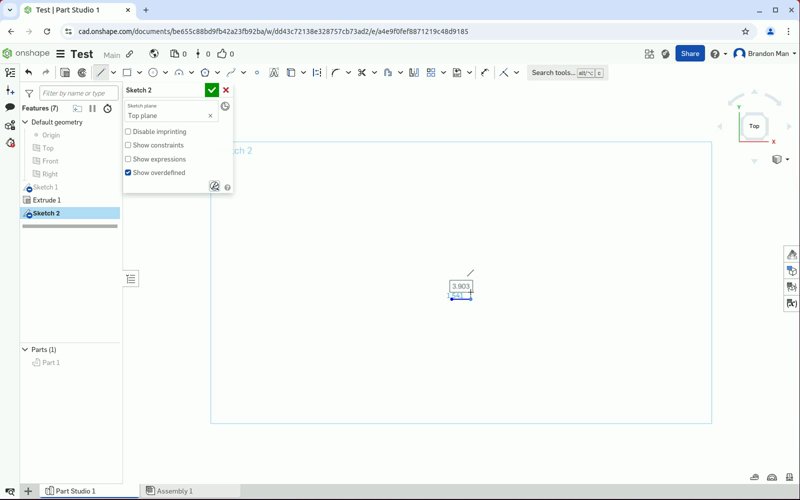
scroll(6)
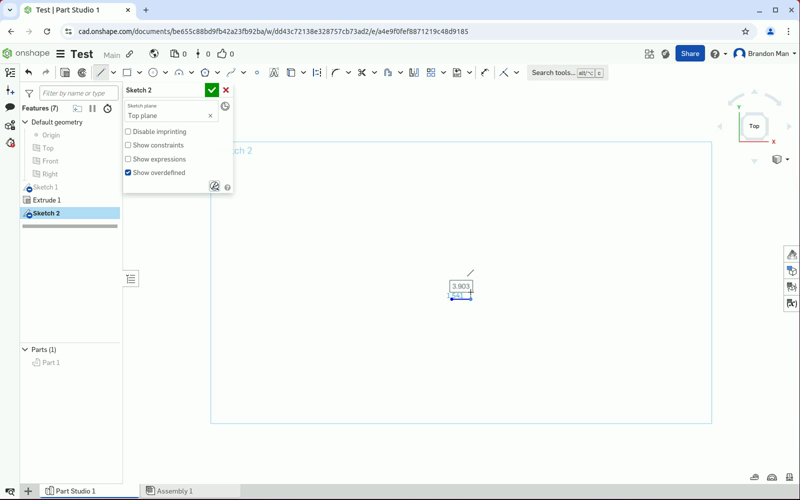
scroll(6)
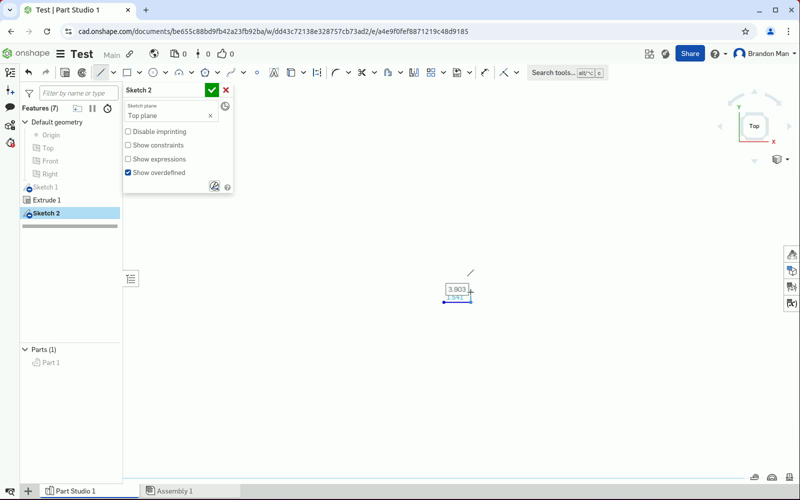
scroll(6)
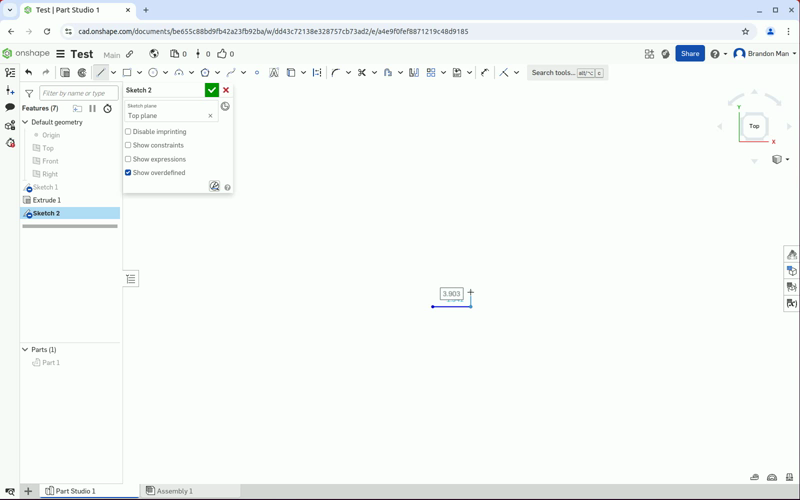
scroll(6)
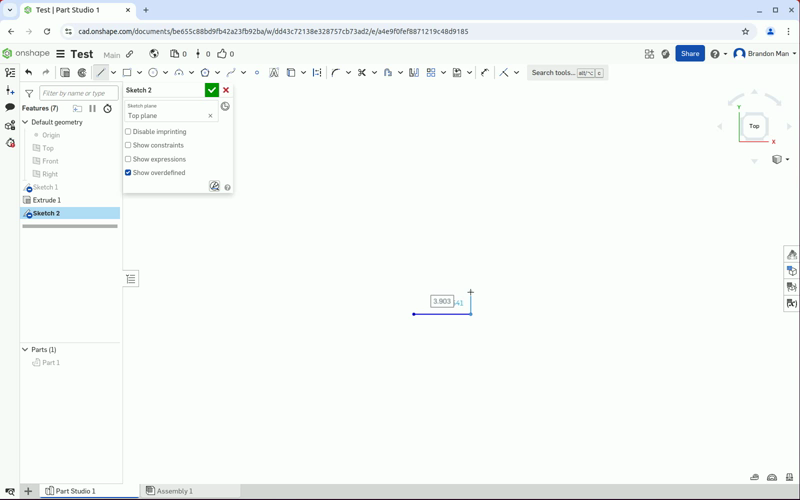
scroll(6)
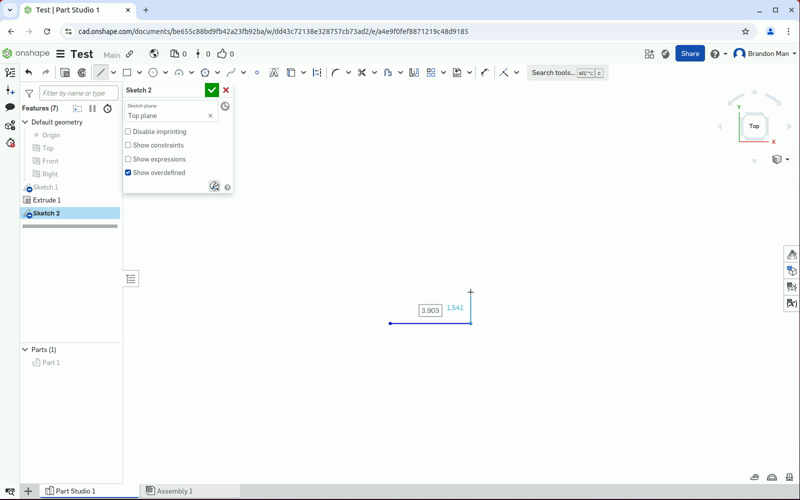
scroll(6)
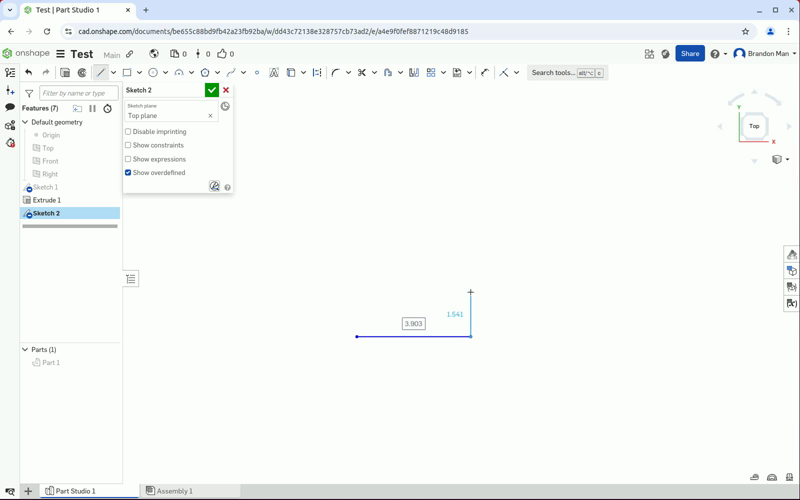
scroll(6)
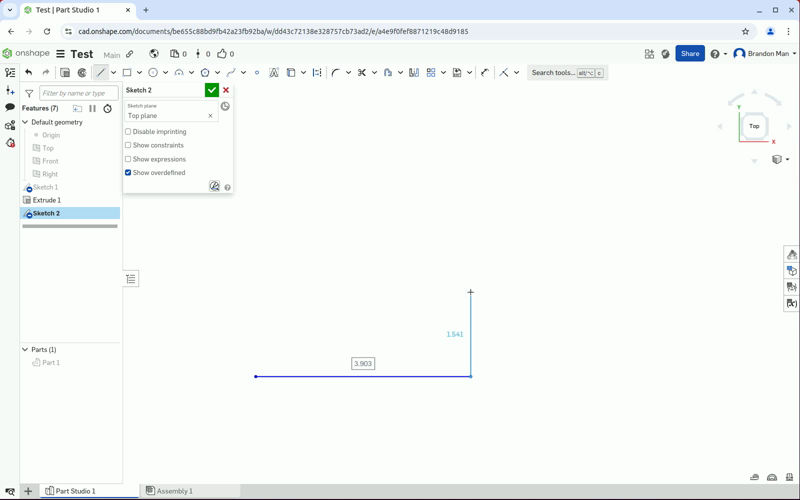
click(470, 291)
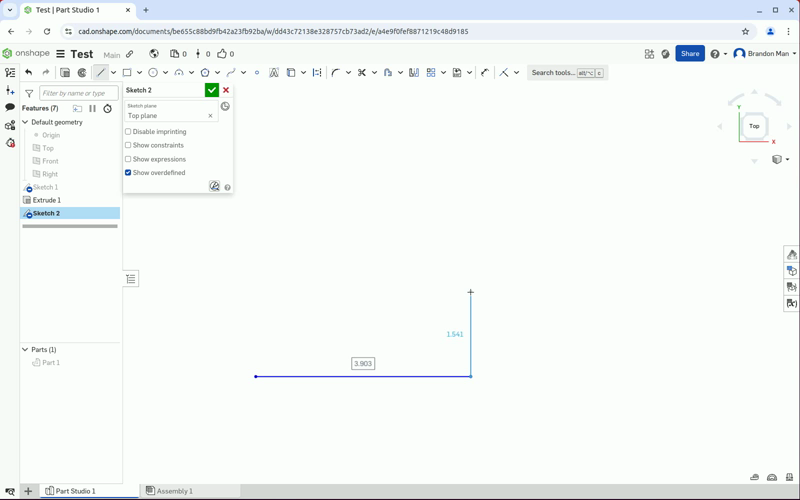
scroll(-6)
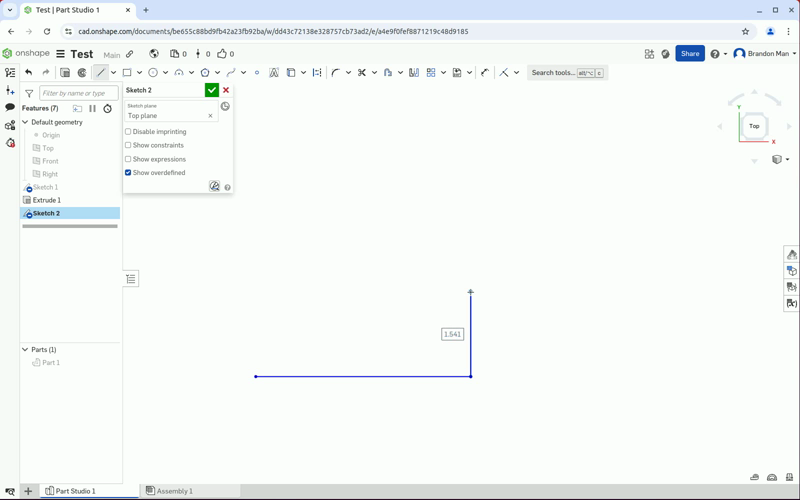
scroll(-6)
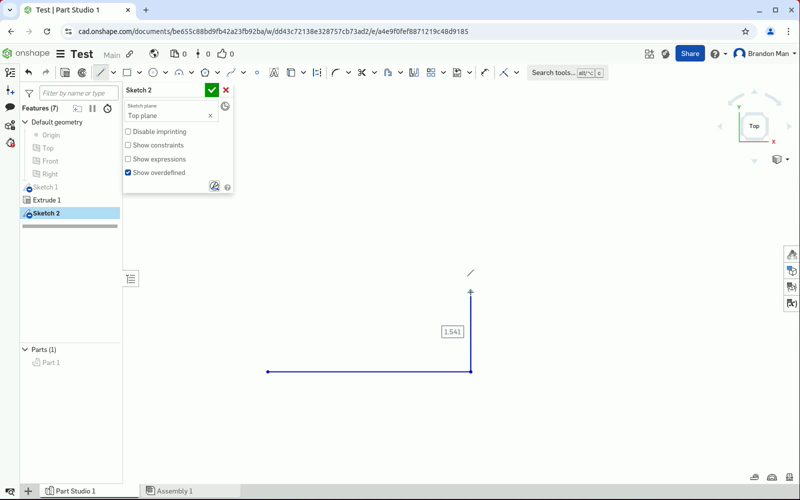
scroll(-6)
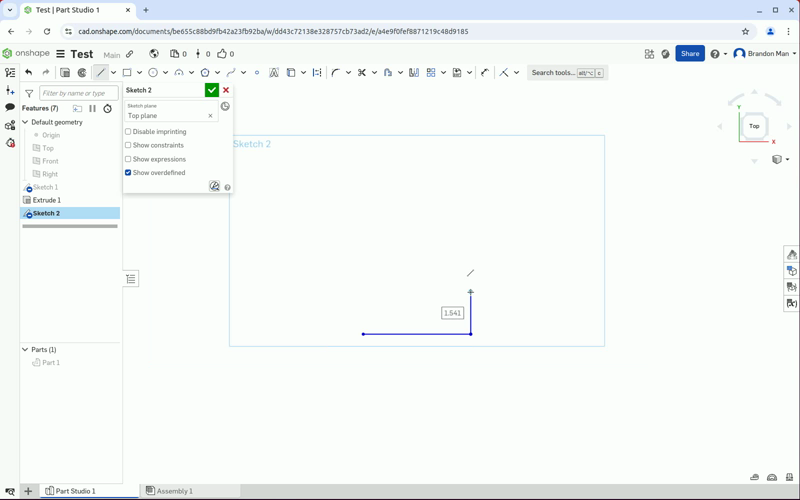
scroll(-6)
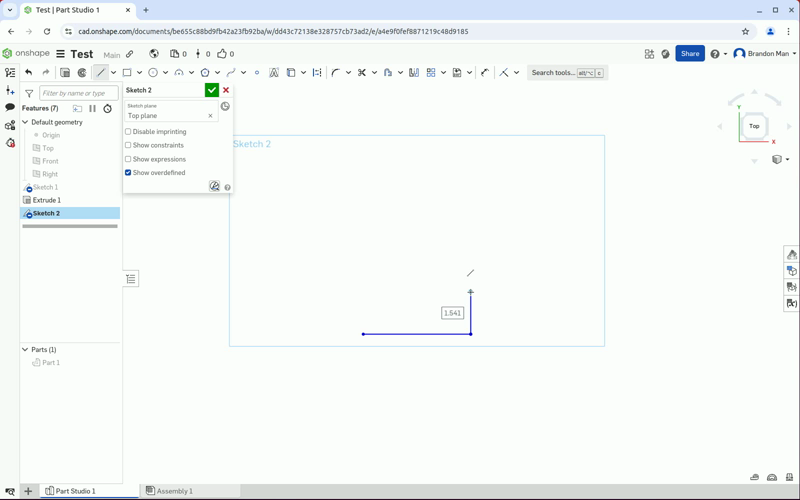
scroll(-6)
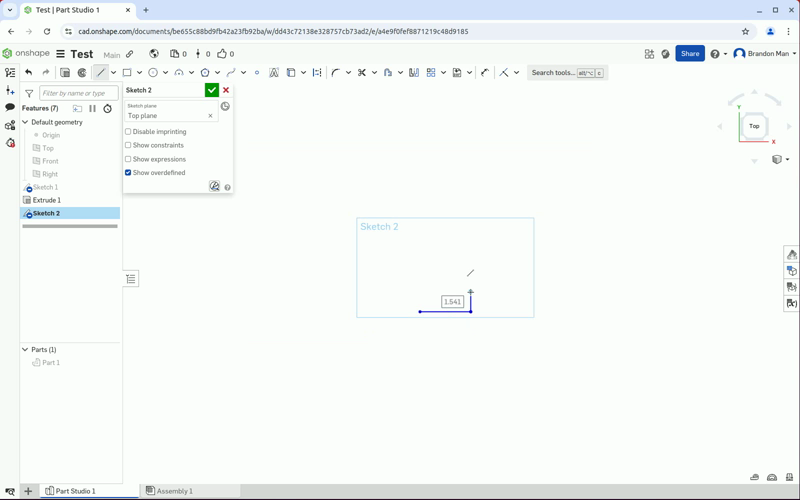
scroll(-6)
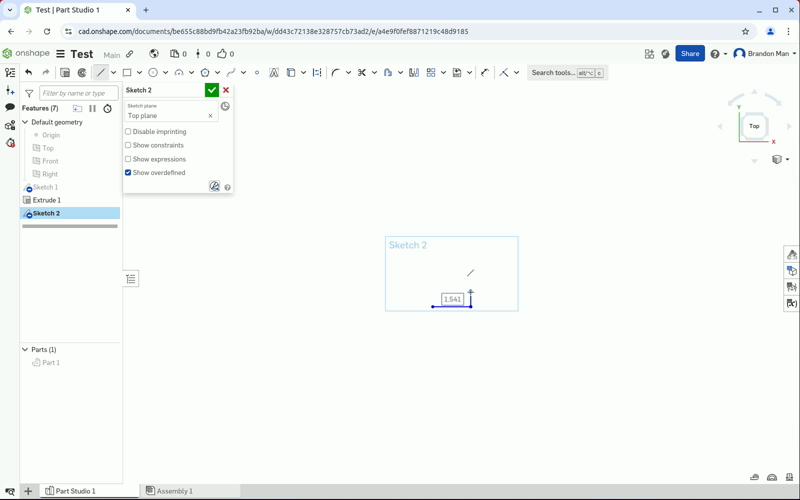
scroll(-6)
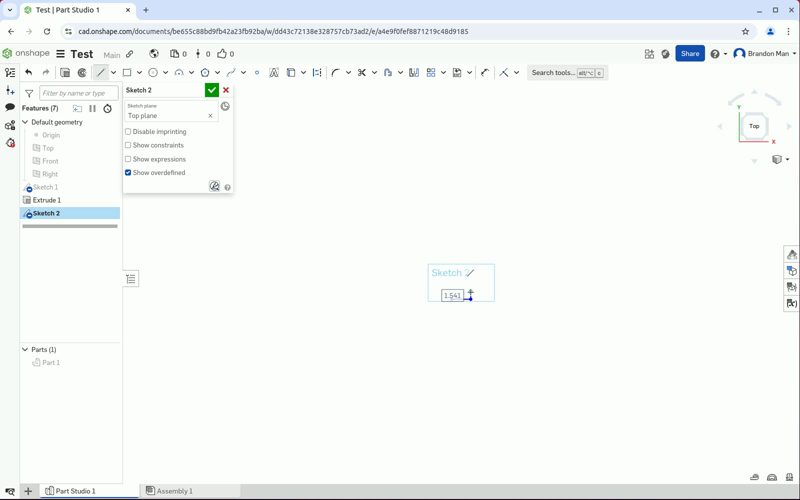
key_up(shift)
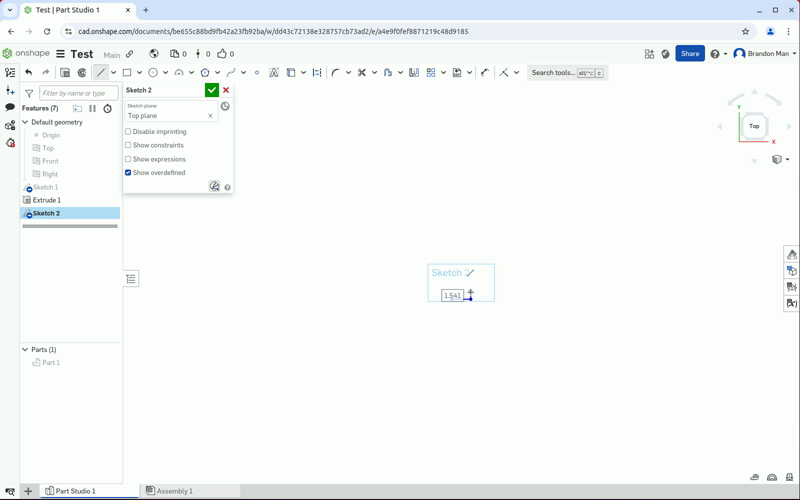
key_down(shift)
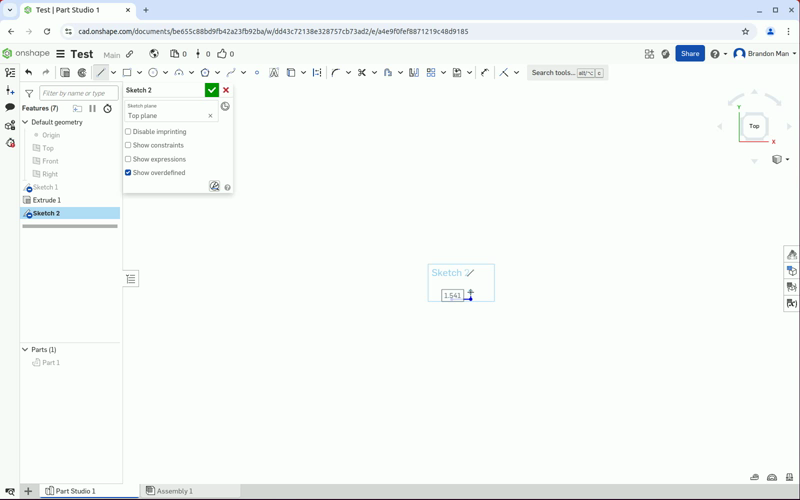
mouse_move(500, 291)
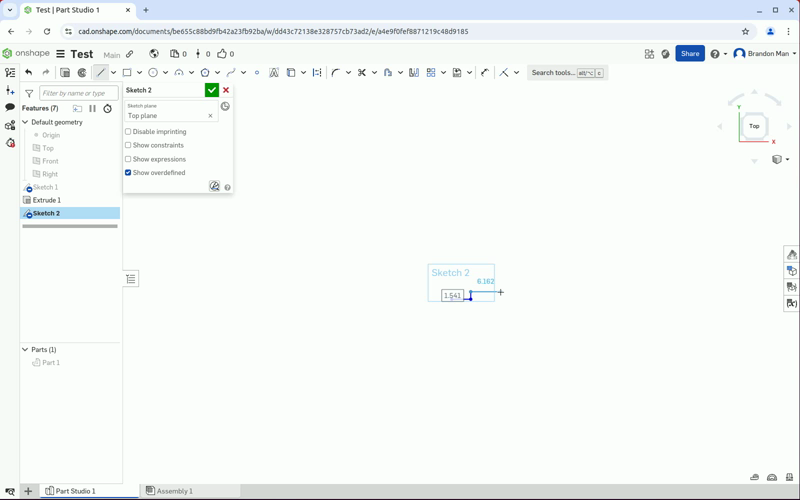
mouse_move(470, 272)
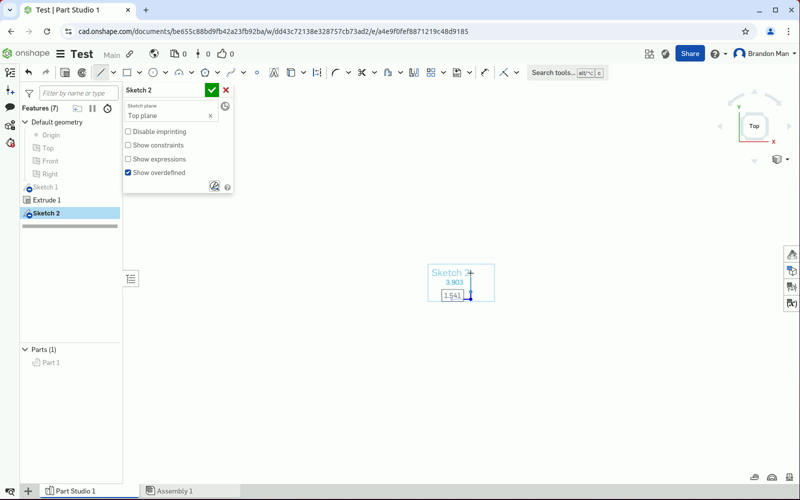
click(470, 272)
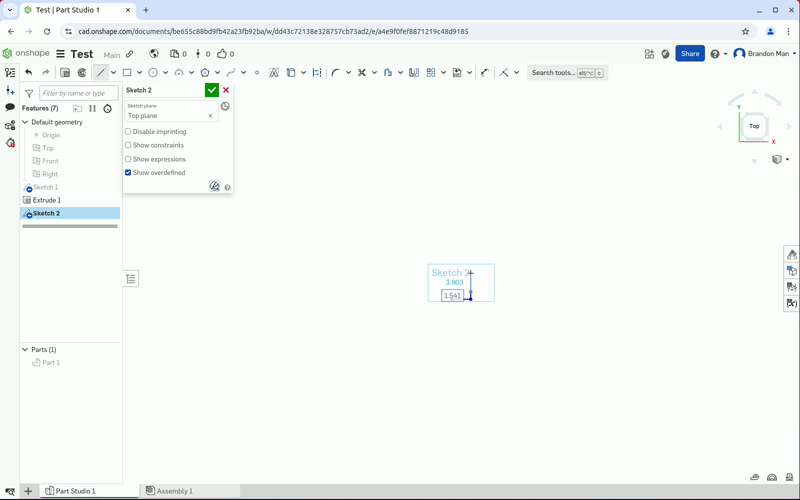
key_up(shift)
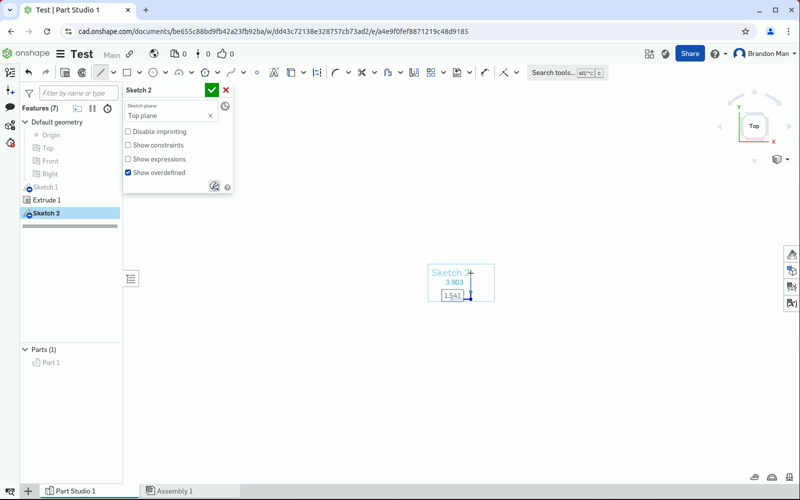
key_down(shift)
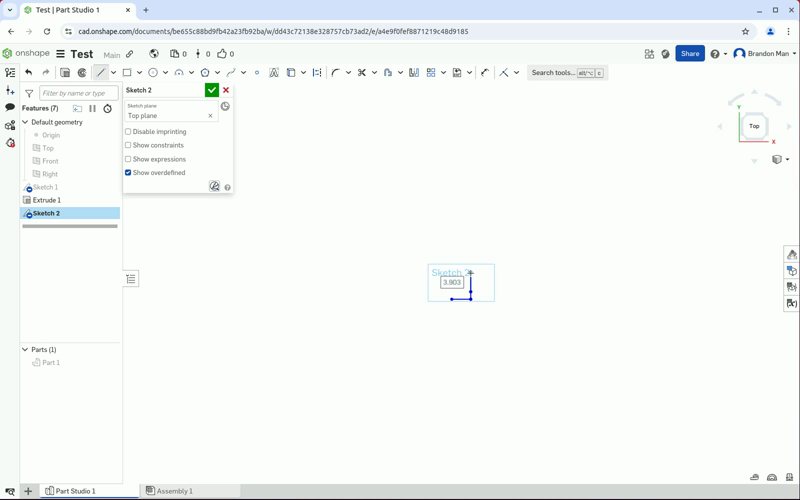
mouse_move(500, 272)
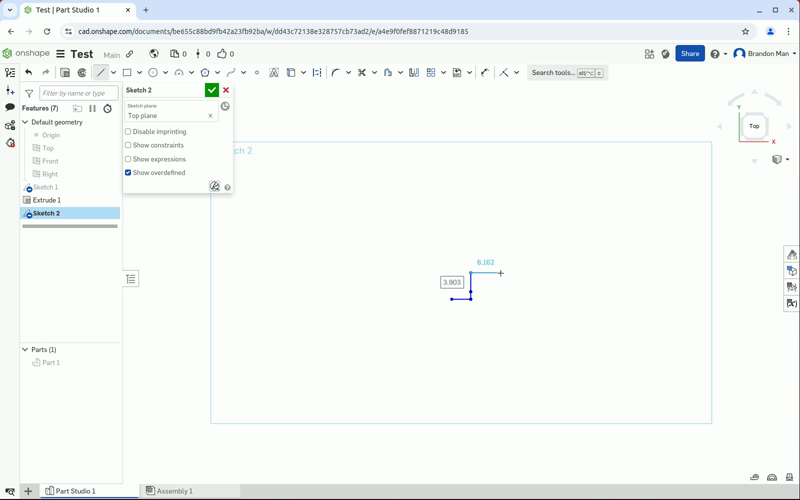
mouse_move(451, 272)
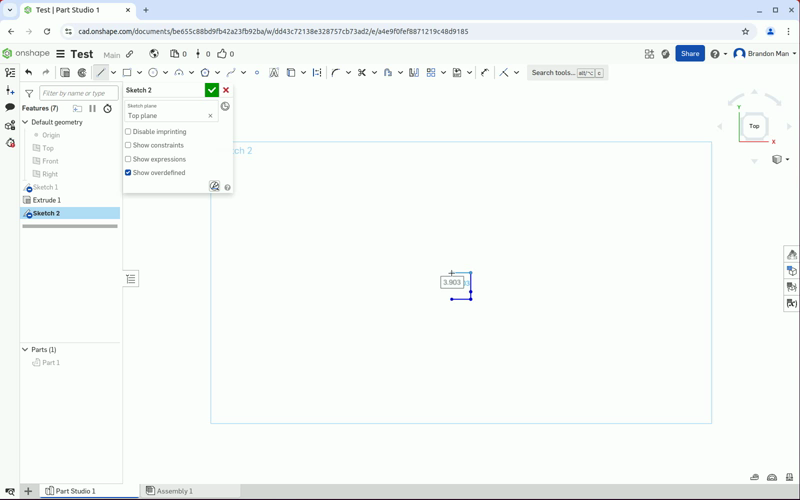
click(451, 272)
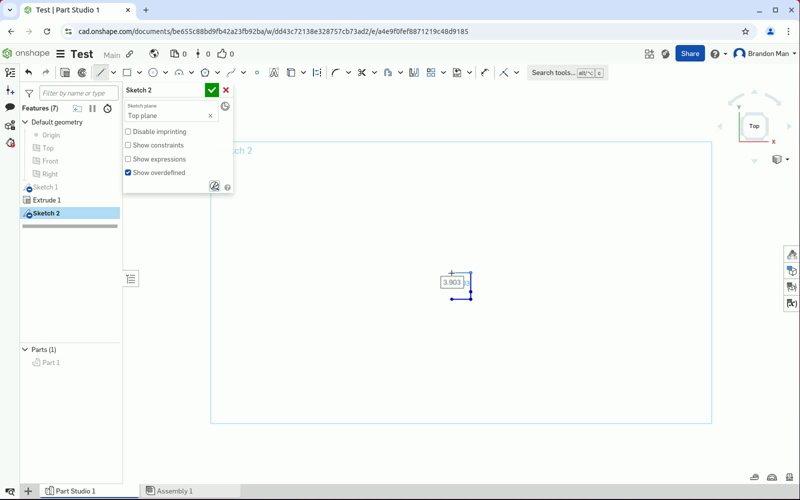
key_up(shift)
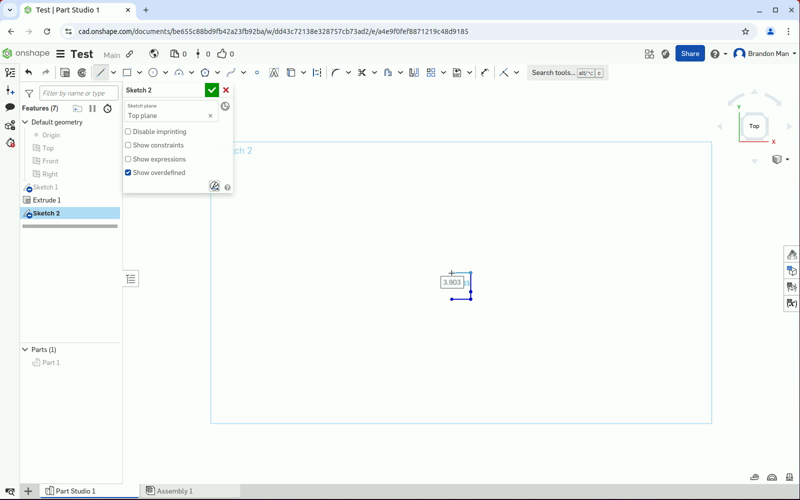
key_down(shift)
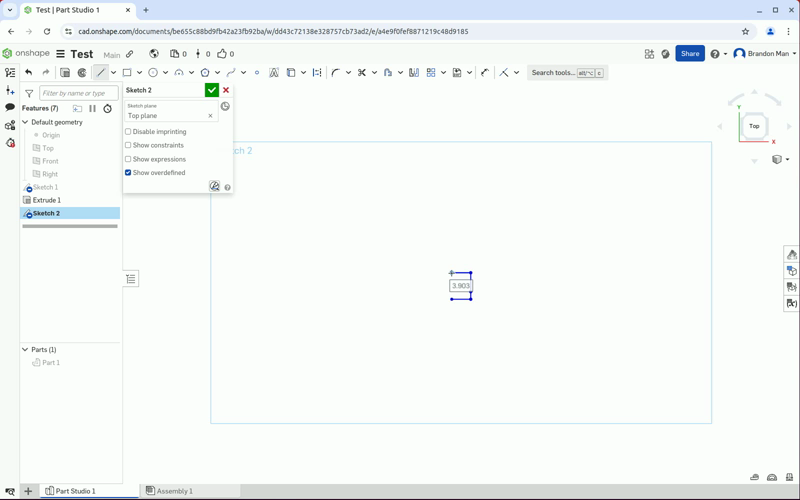
mouse_move(481, 272)
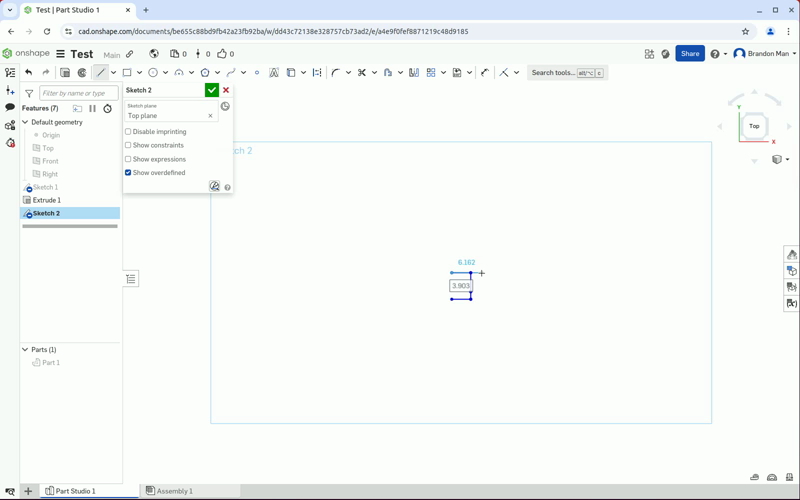
mouse_move(451, 291)
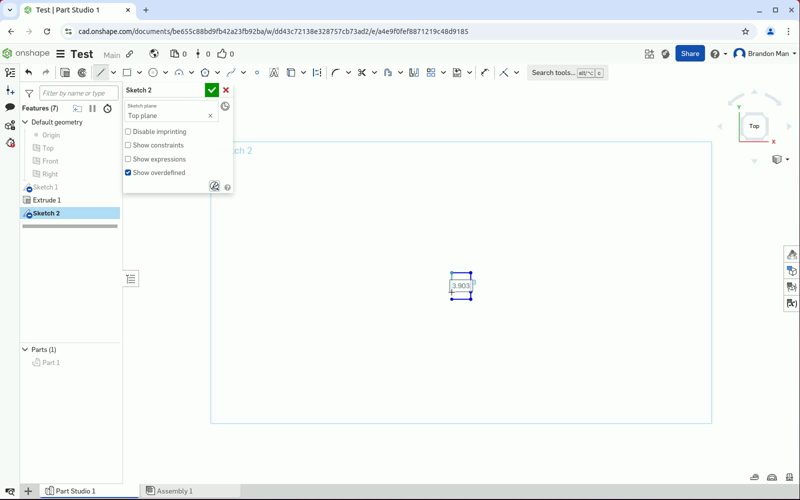
click(451, 291)
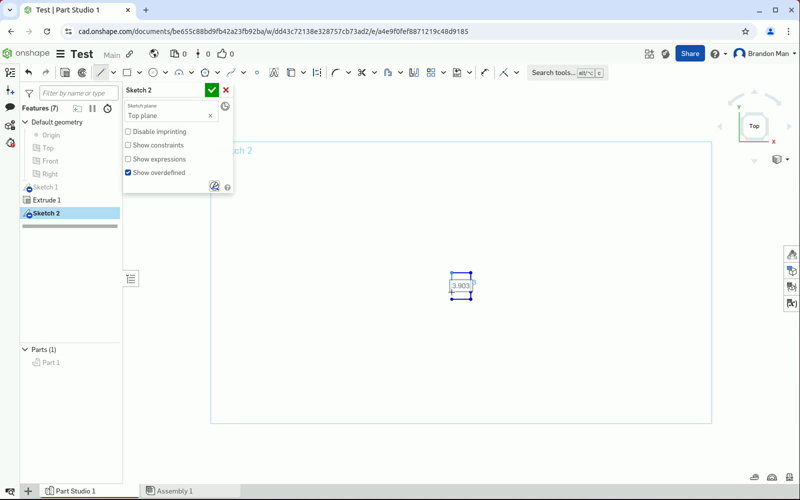
key_up(shift)
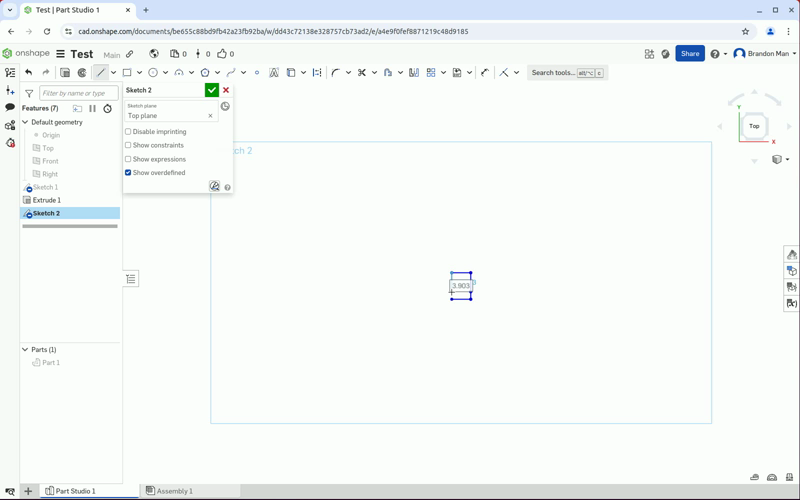
mouse_move(481, 291)
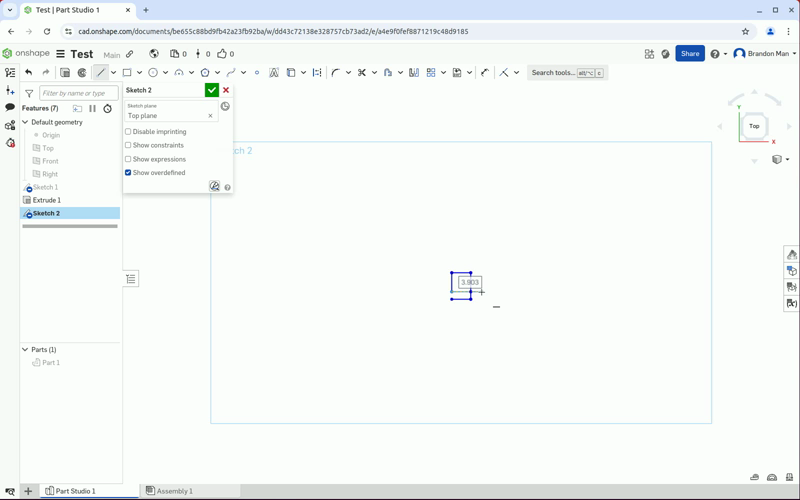
key_down(shift)
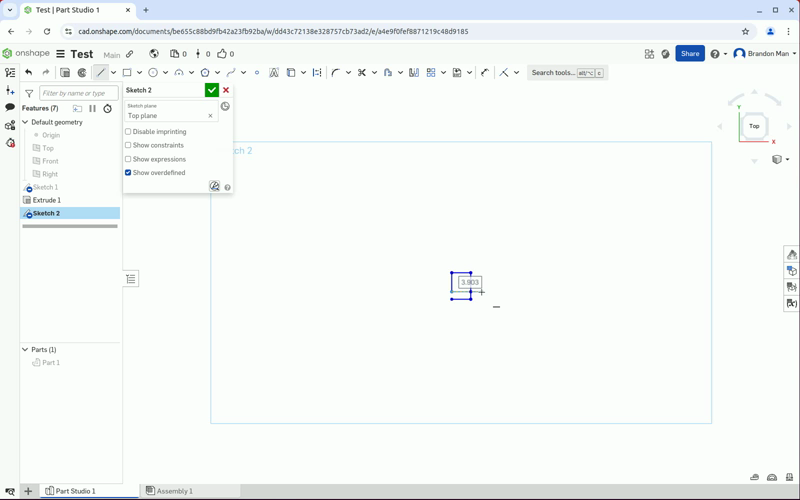
mouse_move(451, 299)
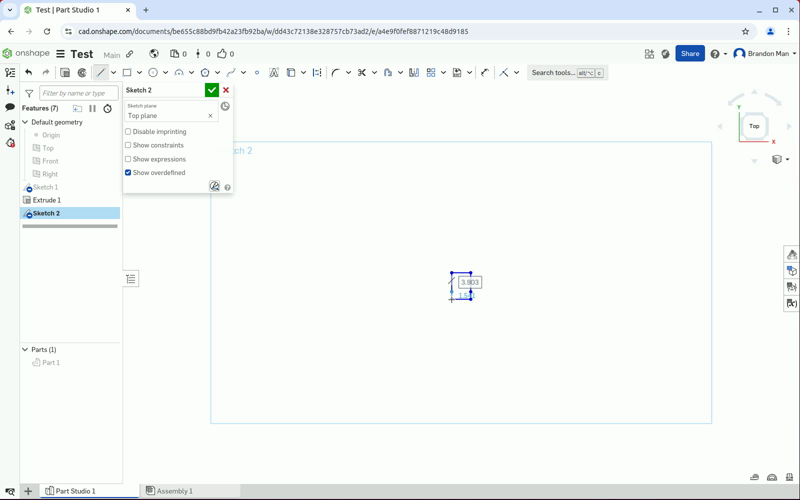
scroll(6)
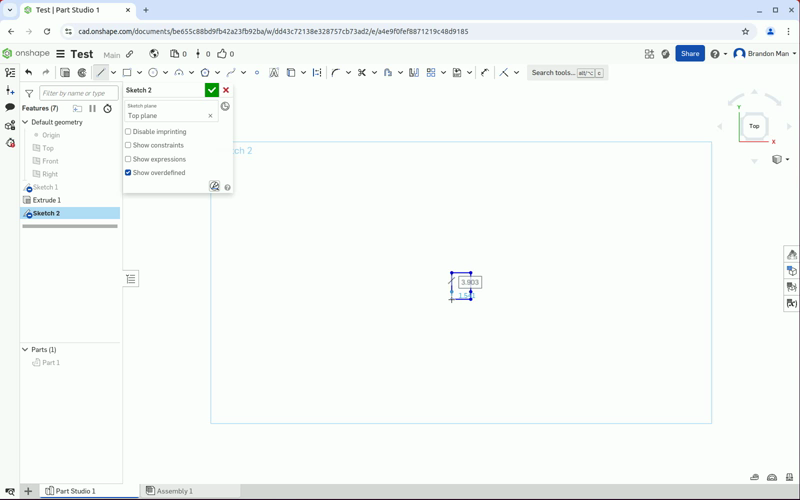
scroll(6)
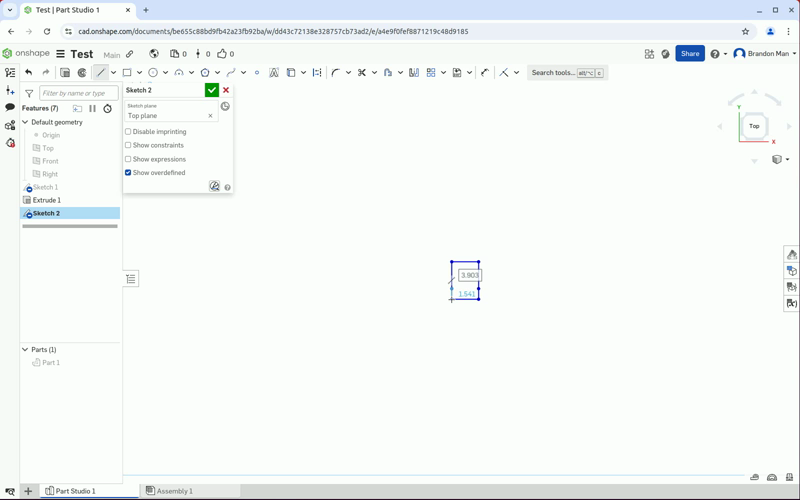
scroll(6)
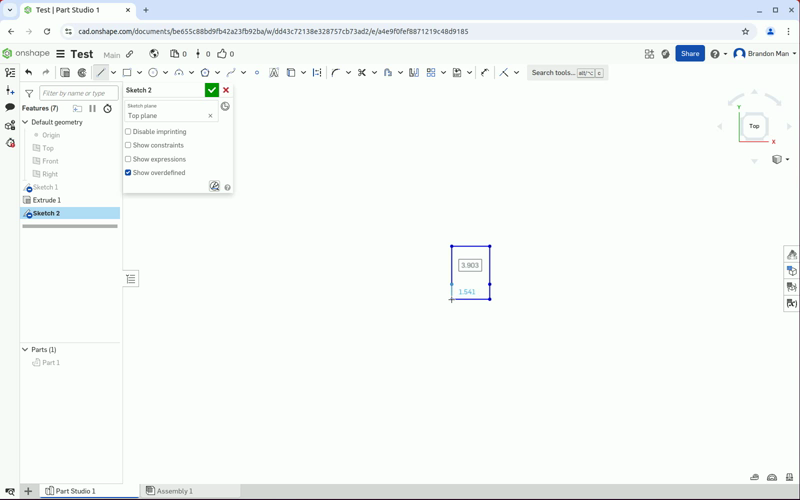
scroll(6)
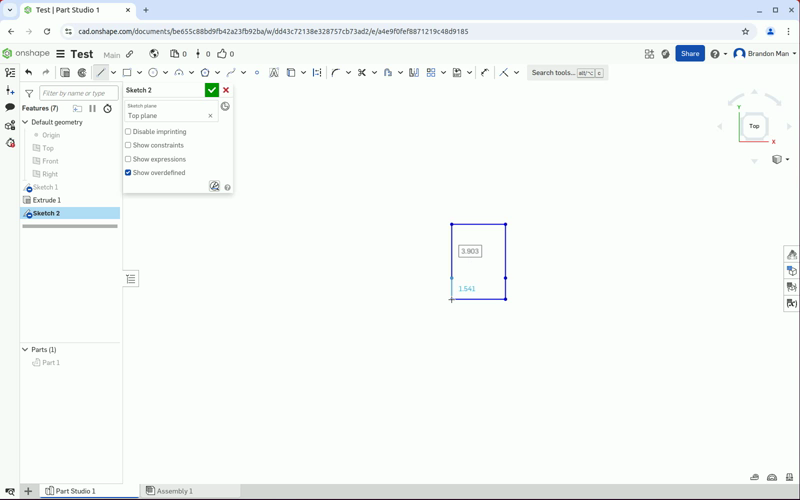
scroll(6)
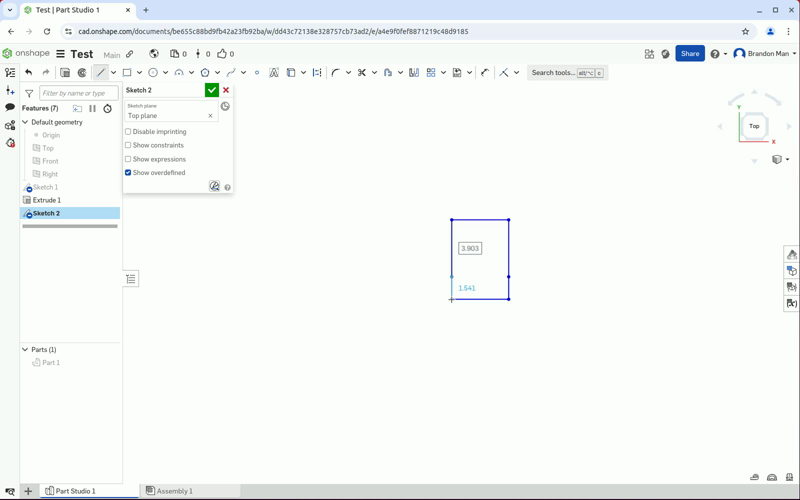
scroll(6)
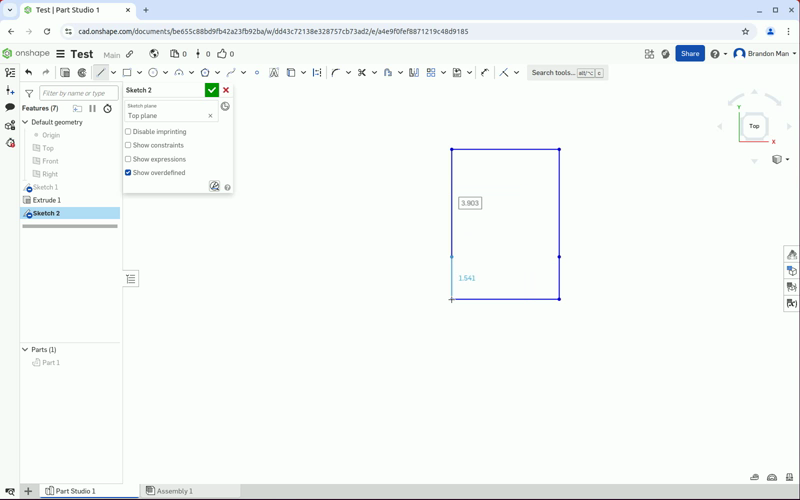
scroll(6)
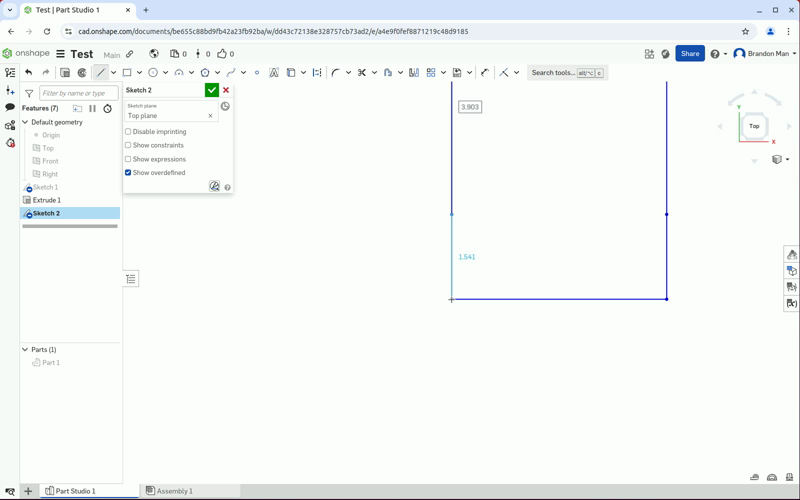
key_up(shift)
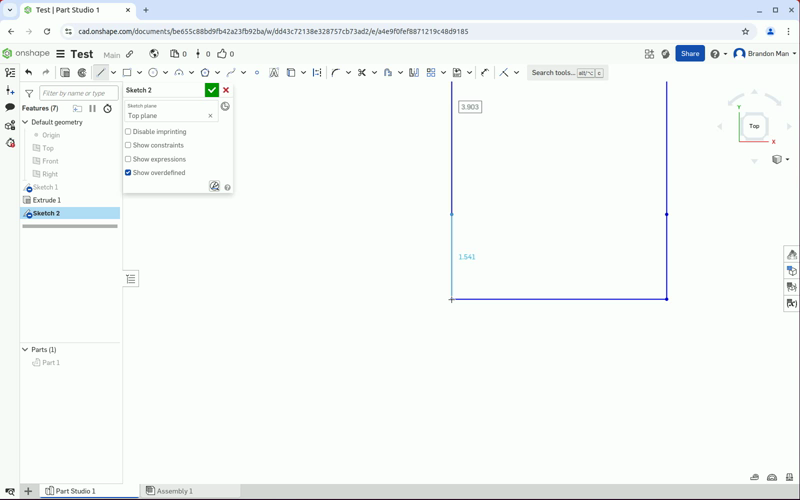
click(451, 299)
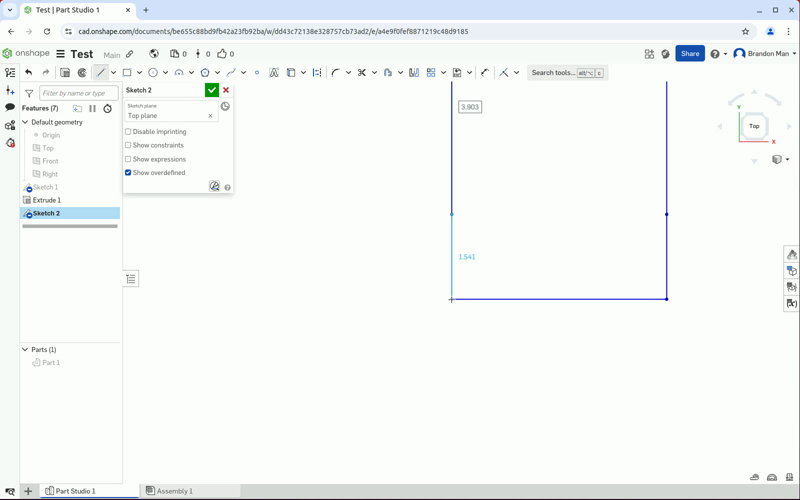
scroll(-6)
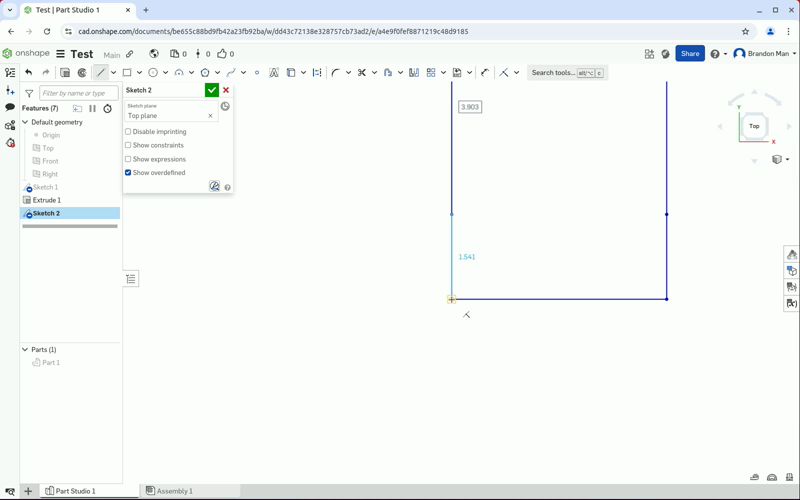
scroll(-6)
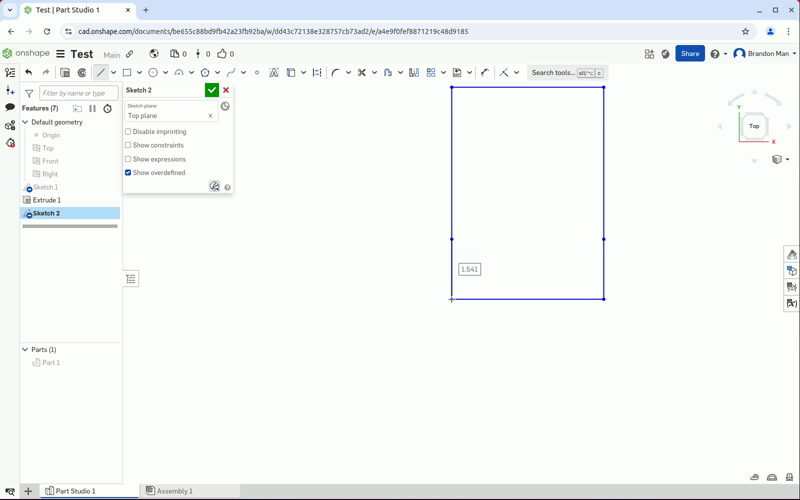
scroll(-6)
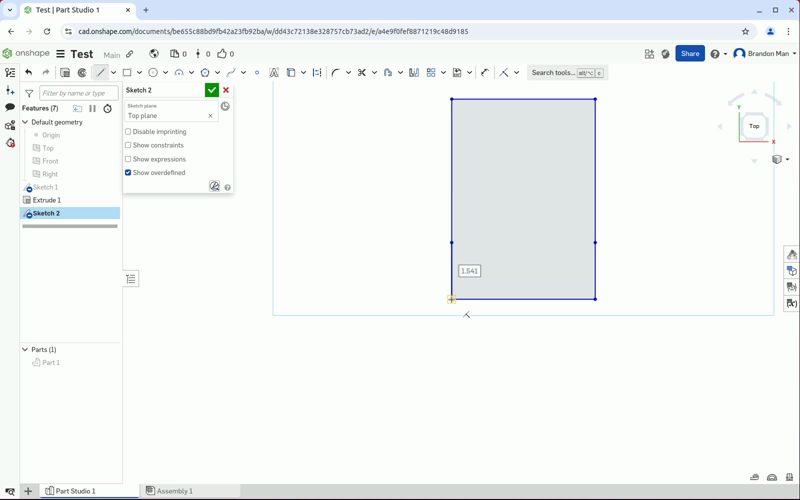
scroll(-6)
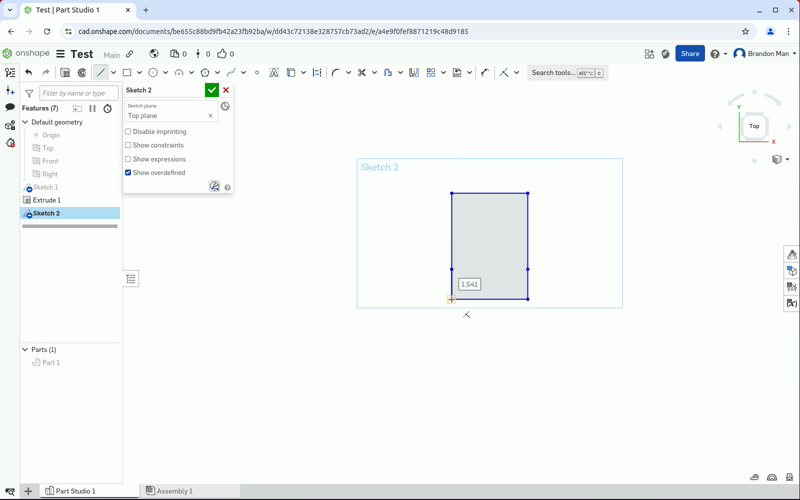
scroll(-6)
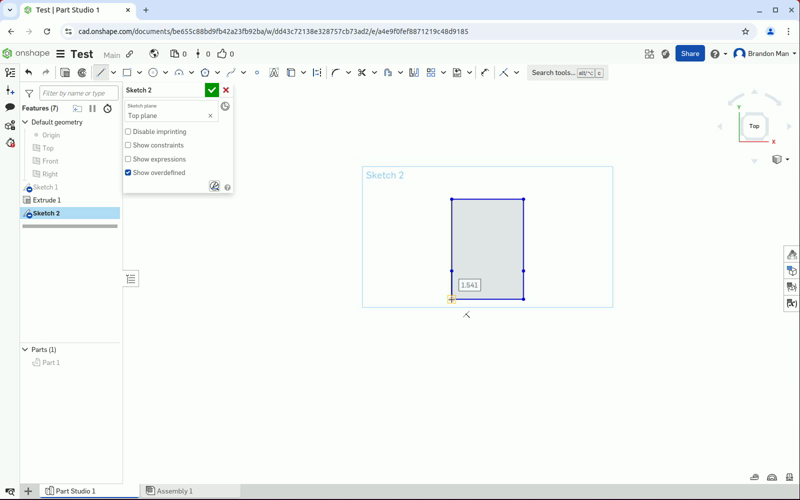
scroll(-6)
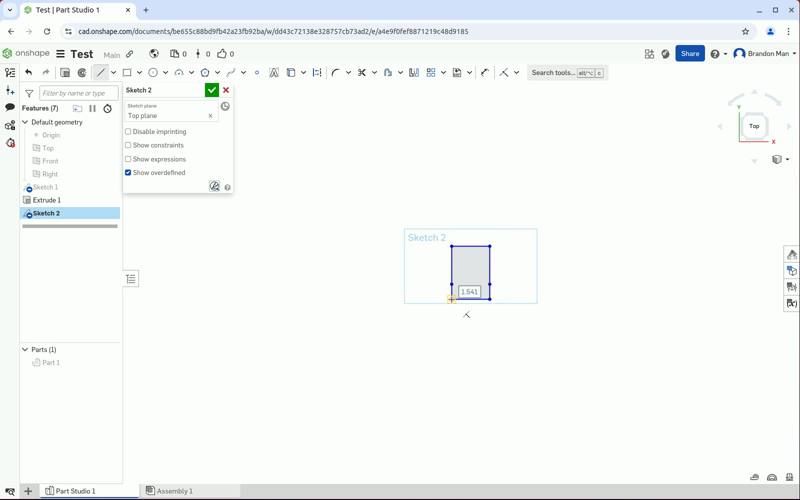
scroll(-6)
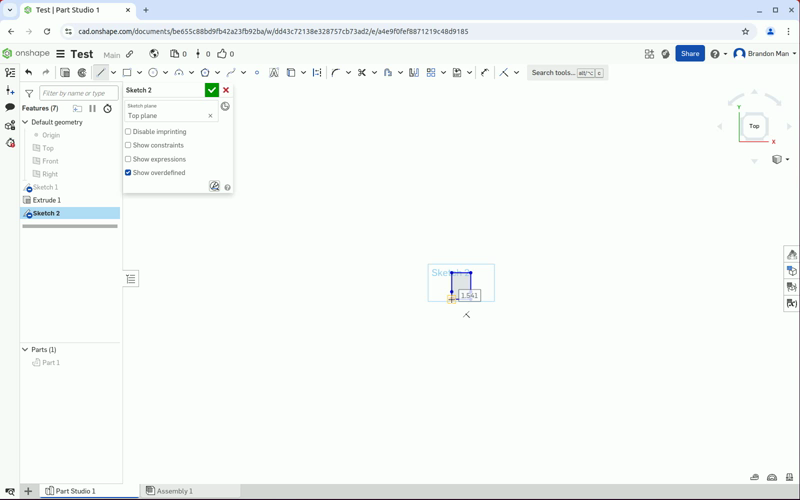
key(esc)
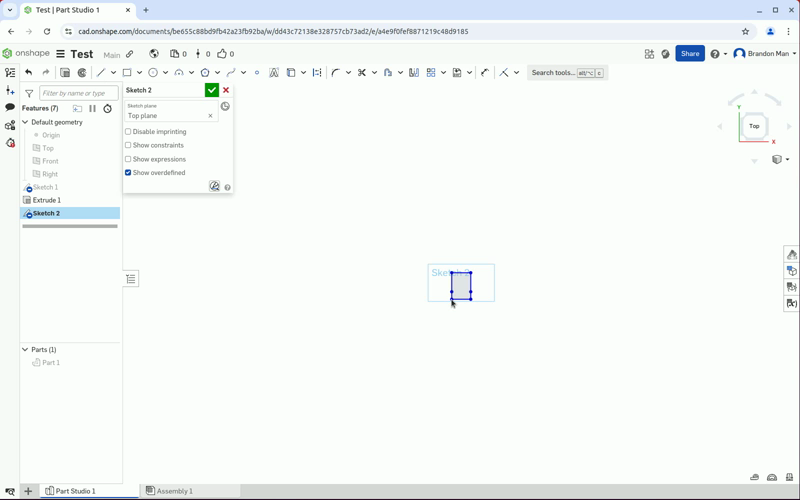
mouse_move(469, 282)
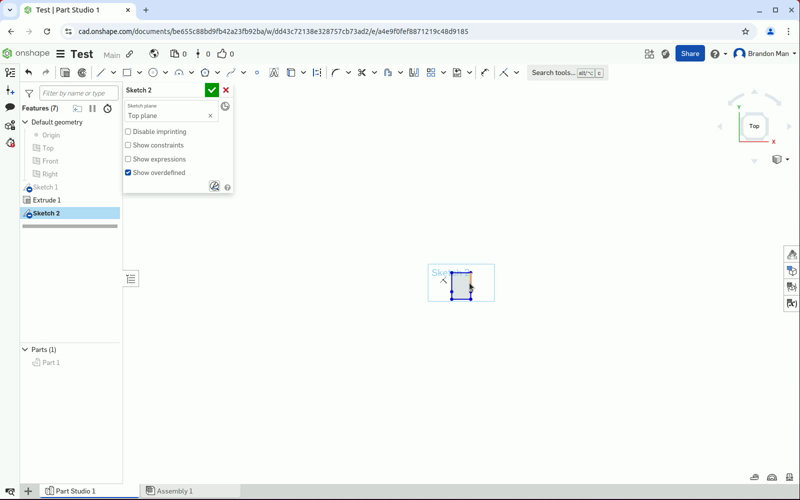
scroll(6)
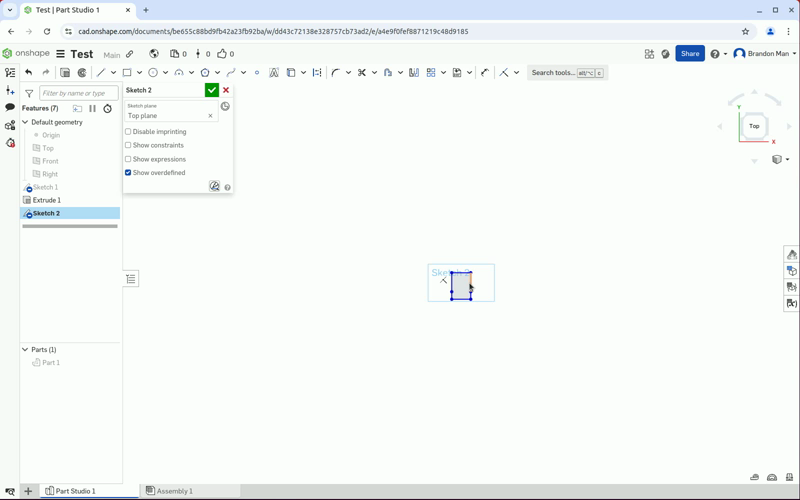
scroll(6)
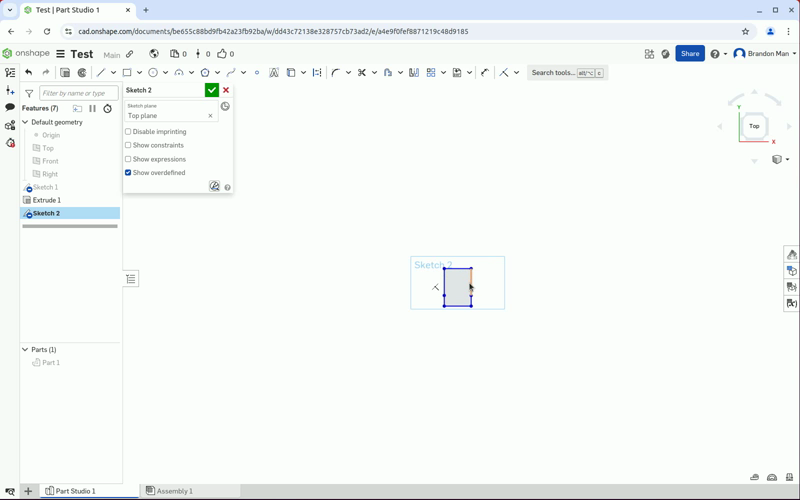
scroll(6)
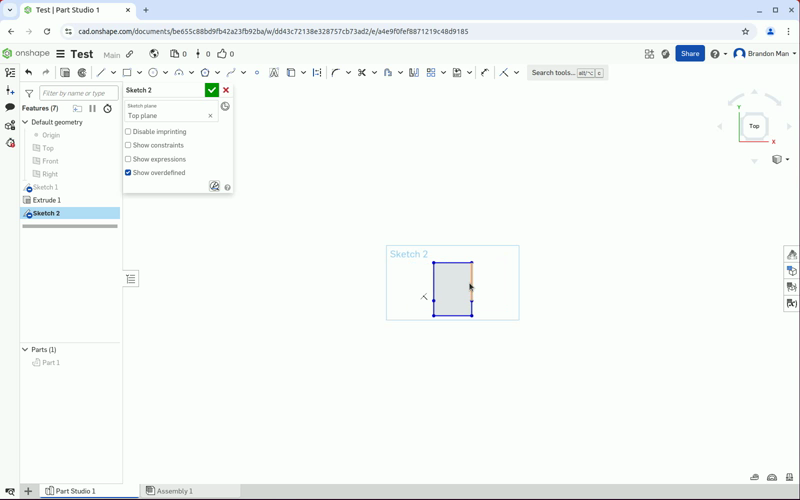
scroll(6)
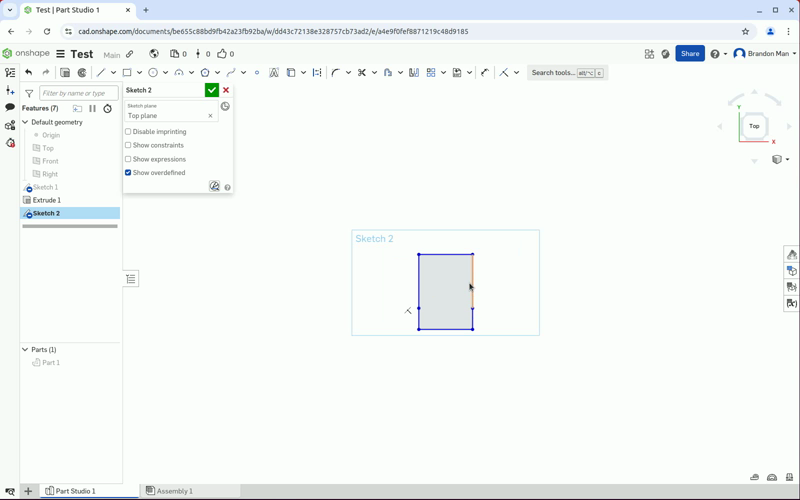
scroll(6)
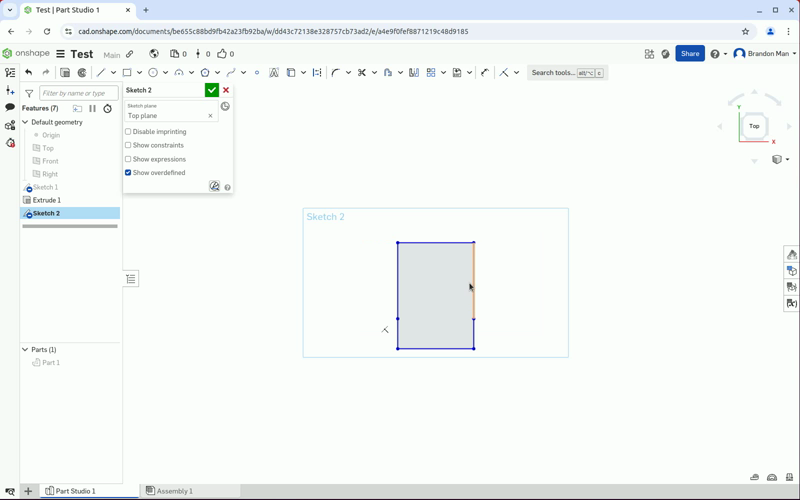
scroll(6)
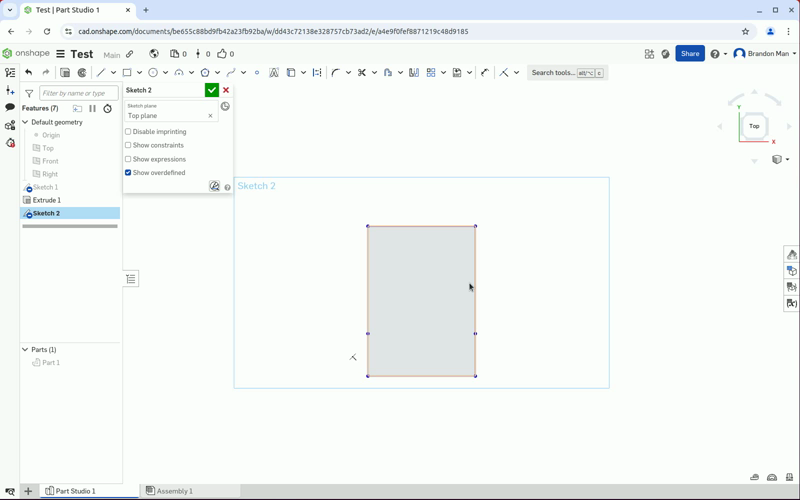
scroll(6)
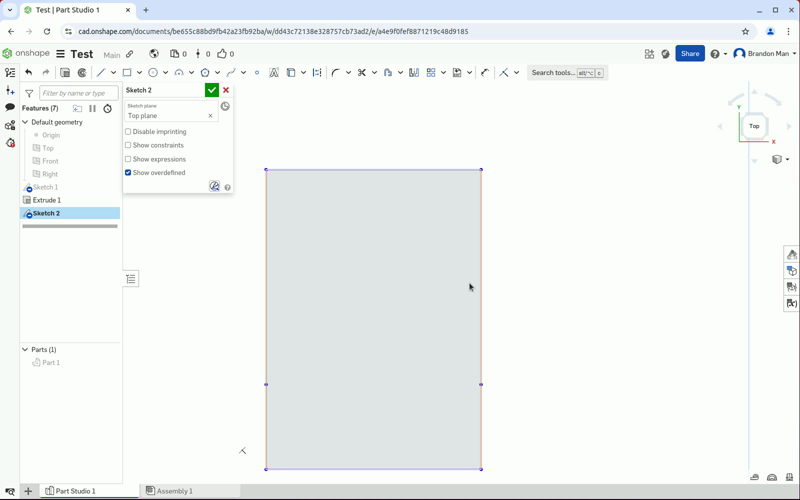
click(469, 282)
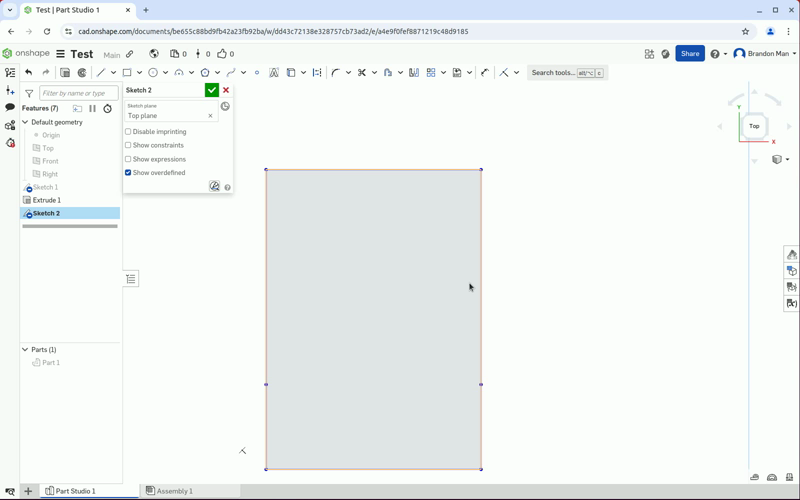
scroll(-6)
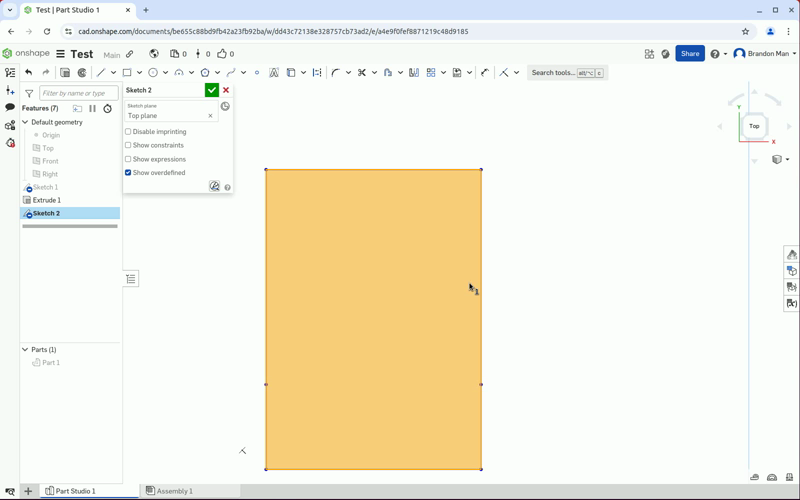
scroll(-6)
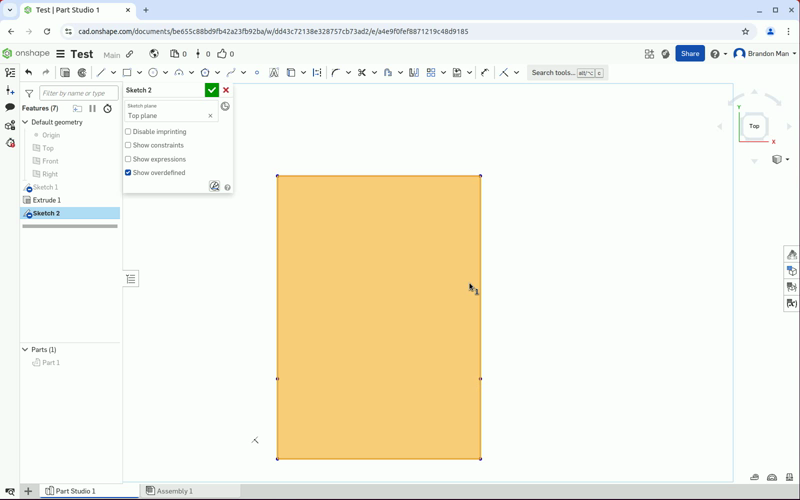
scroll(-6)
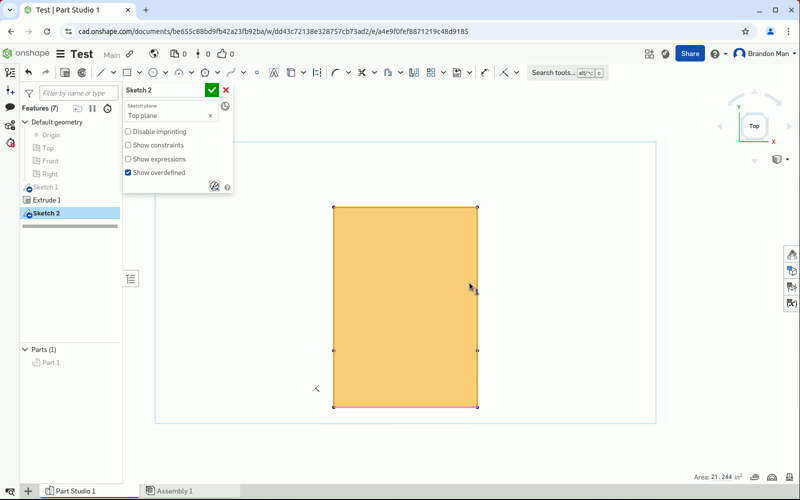
scroll(-6)
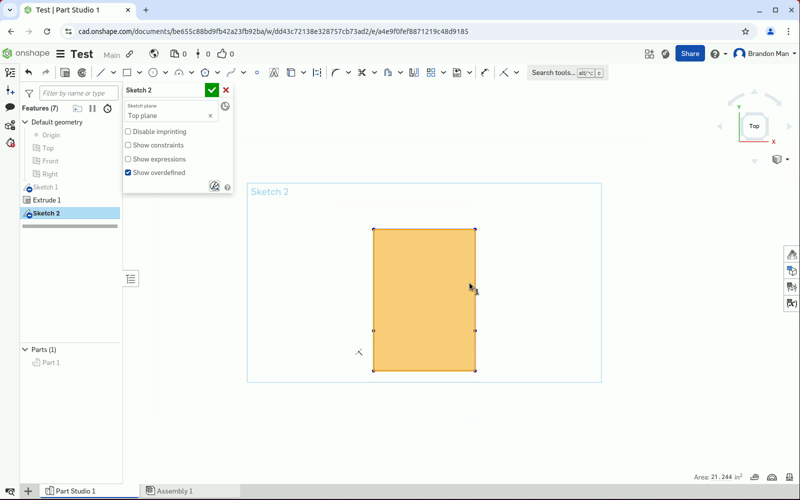
scroll(-6)
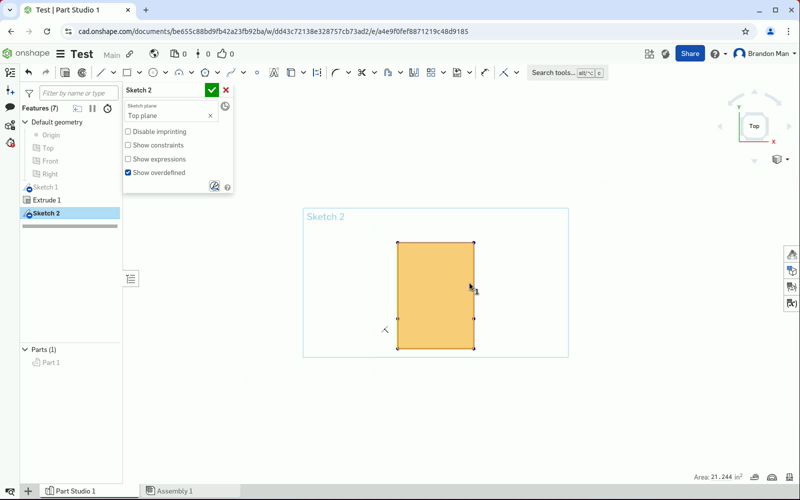
scroll(-6)
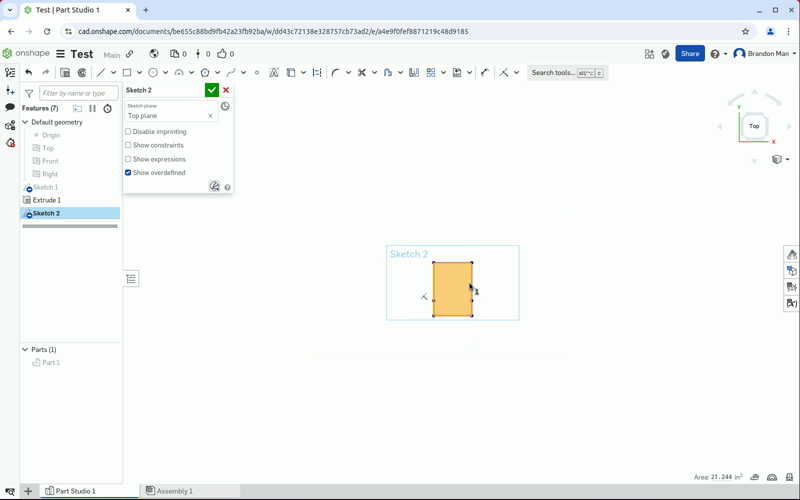
scroll(-6)
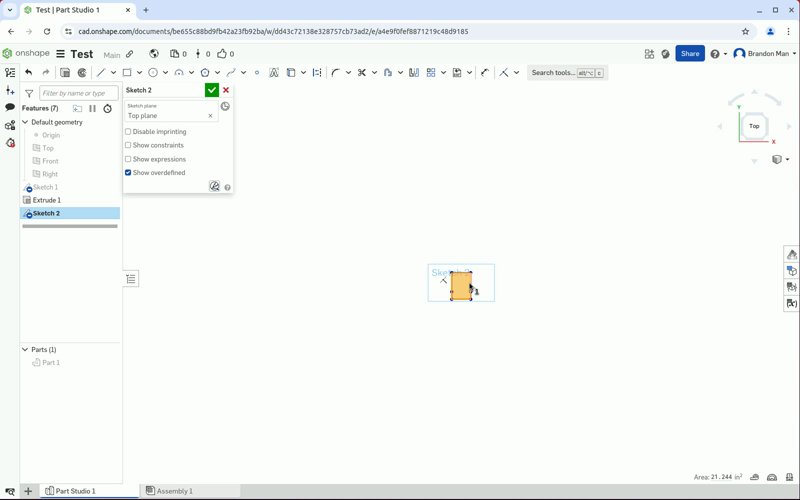
mouse_move(73, 352)
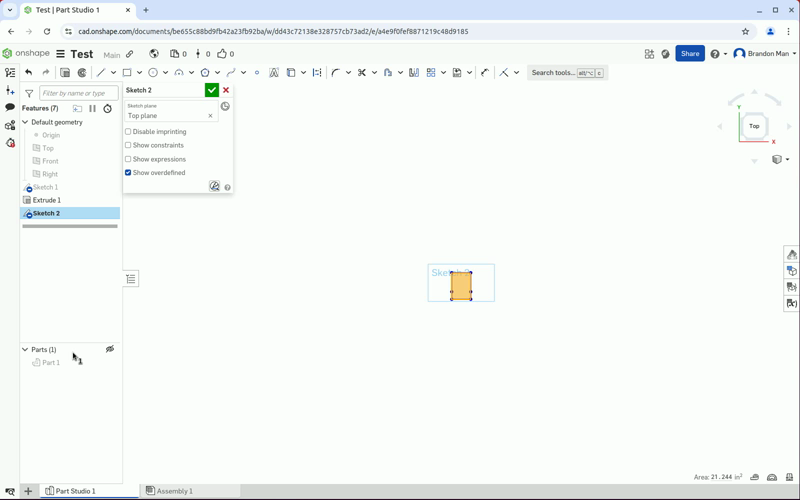
key(shift+y)
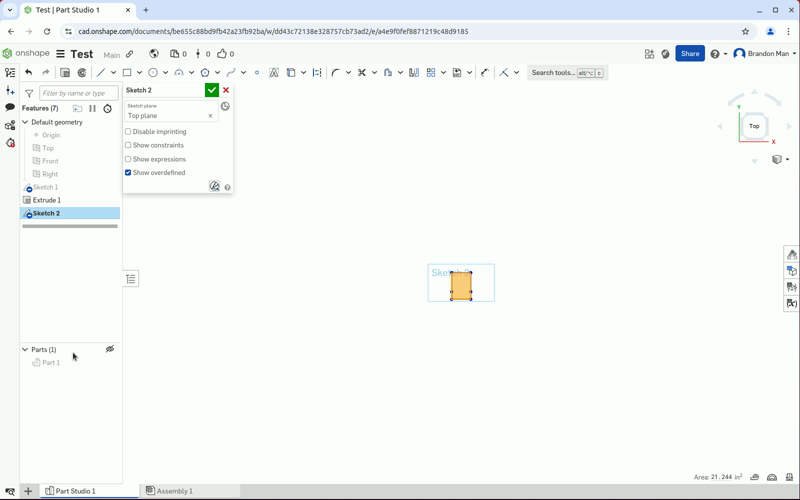
key(shift+e)
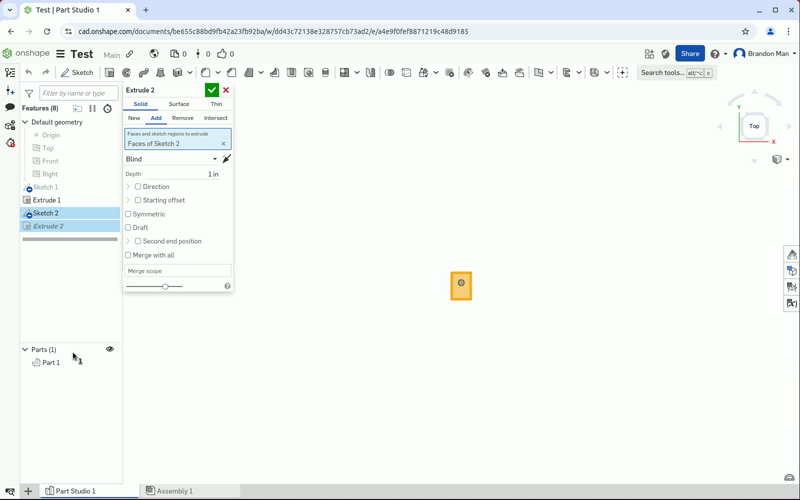
mouse_move(143, 106)
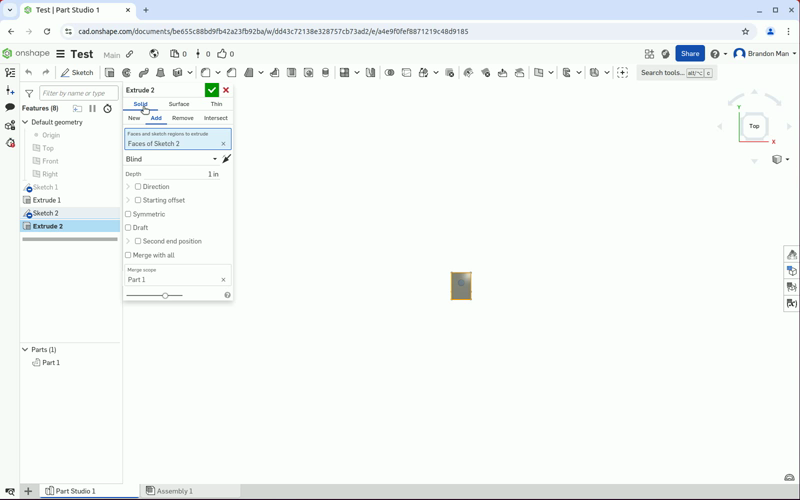
click(143, 106)
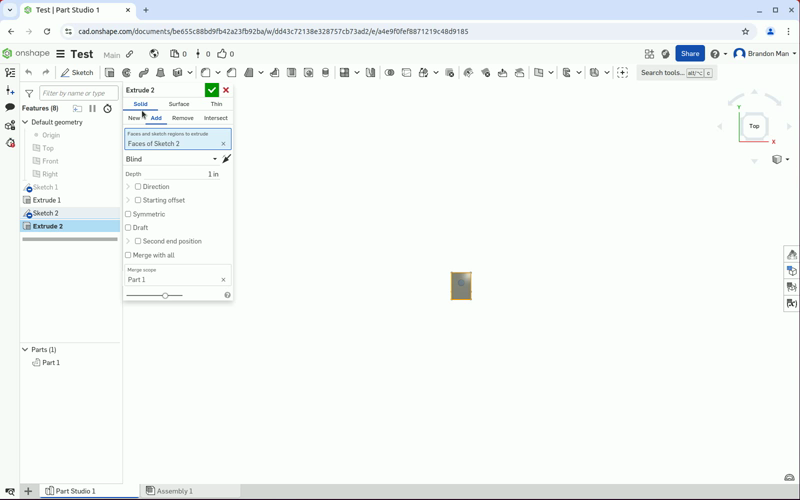
mouse_move(137, 120)
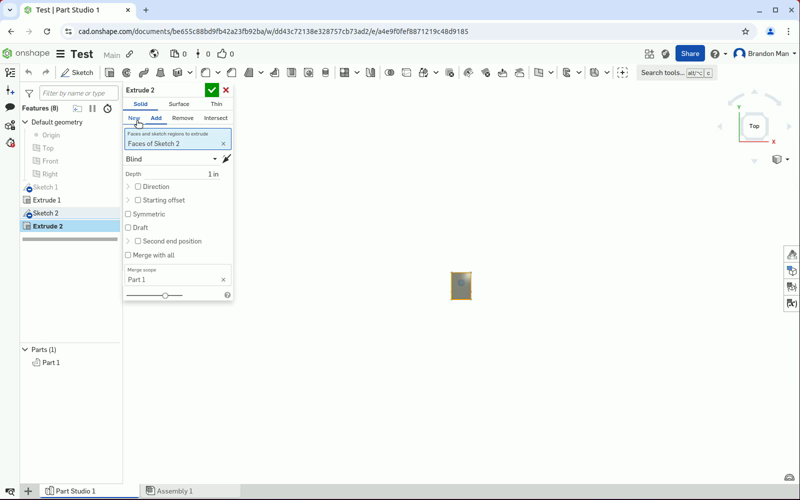
click(137, 120)
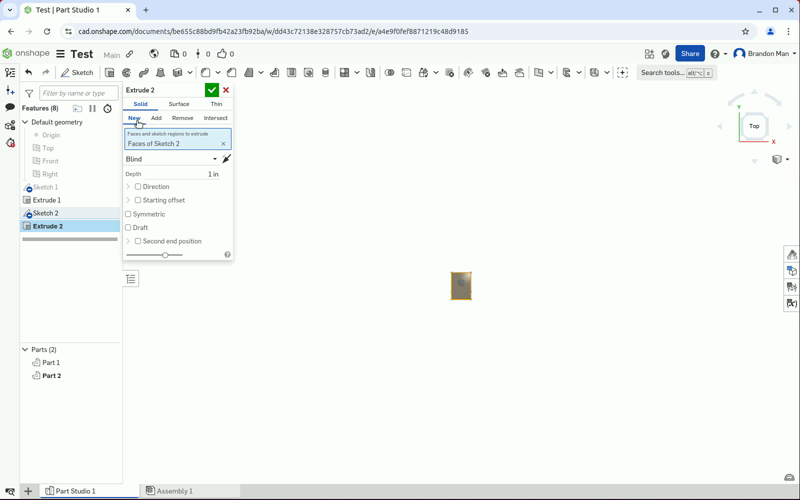
key(tab, 4)
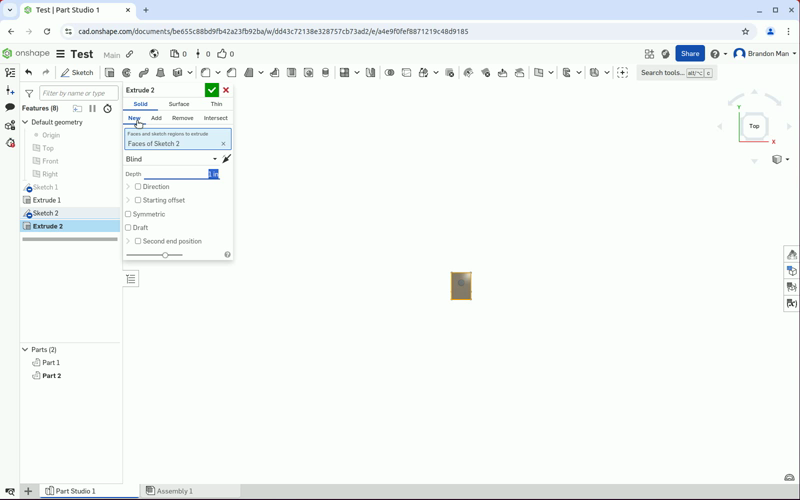
text(19.979)
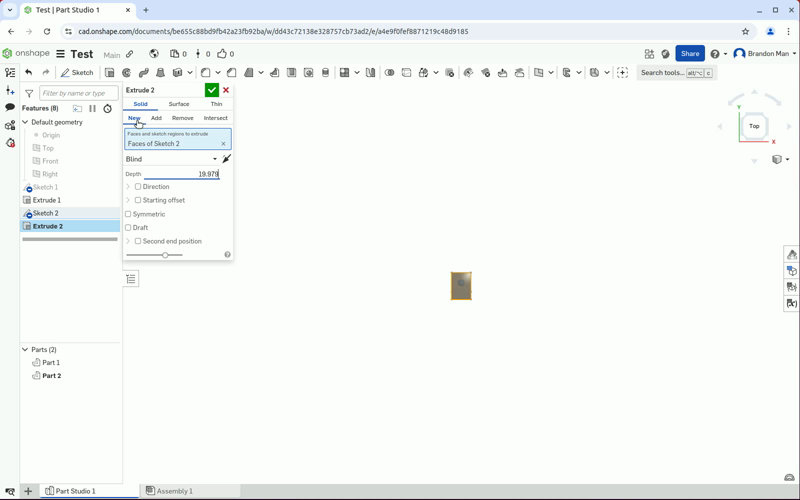
key(enter)
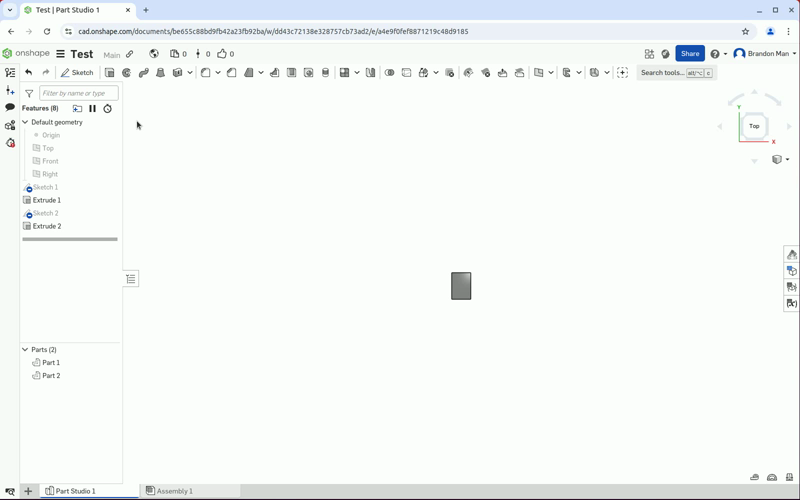
key(shift+h)
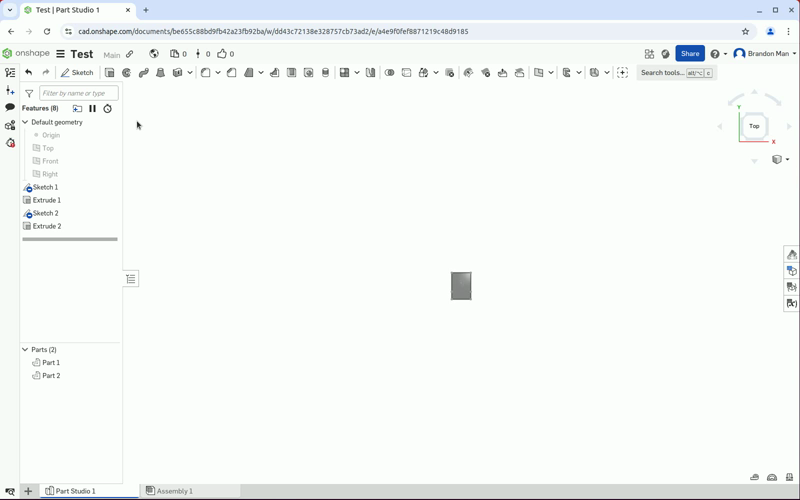
key(shift+h)
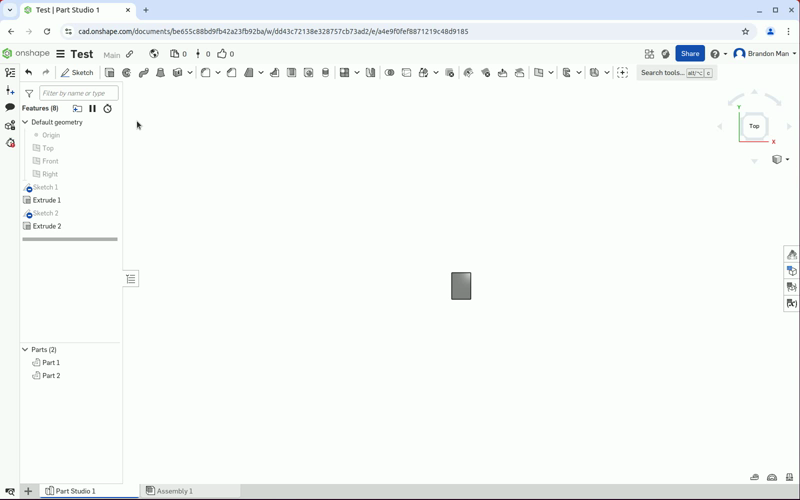
mouse_move(73, 189)
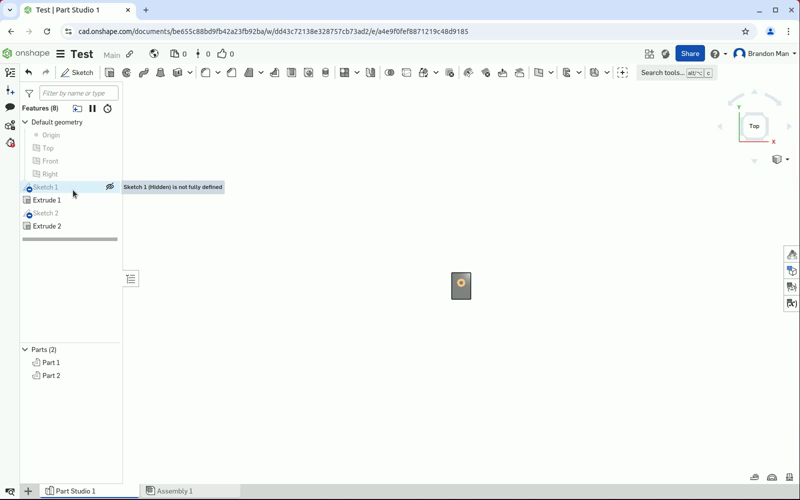
click(73, 189)
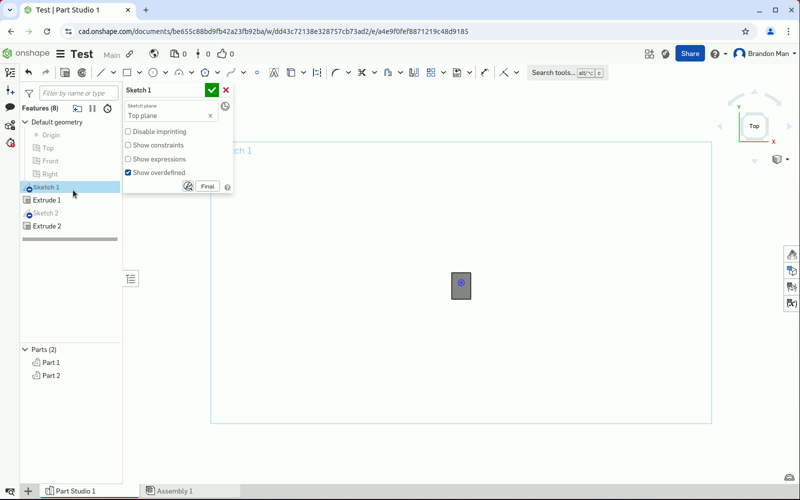
mouse_move(229, 92)
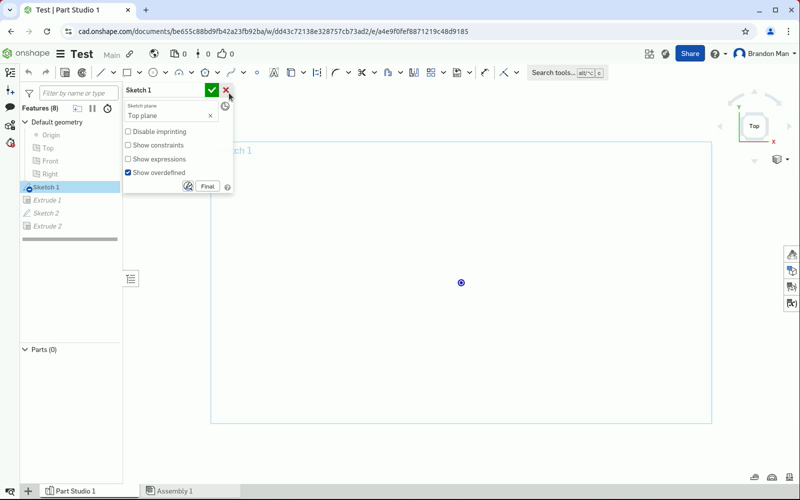
click(229, 92)
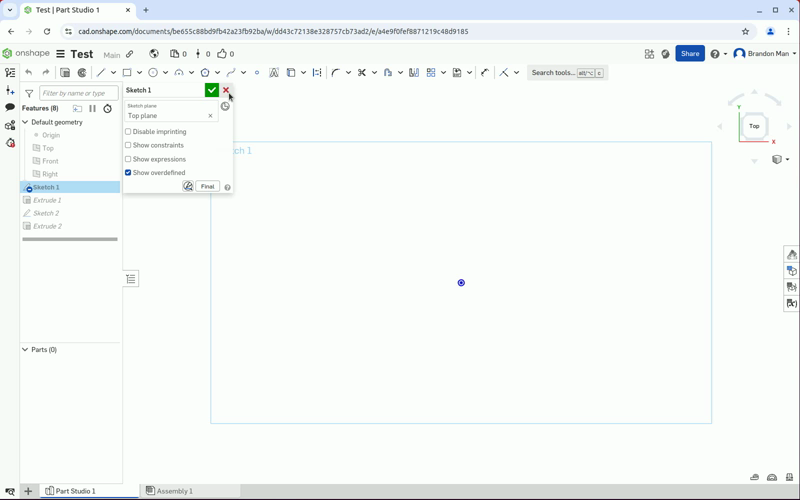
key(shift+s)
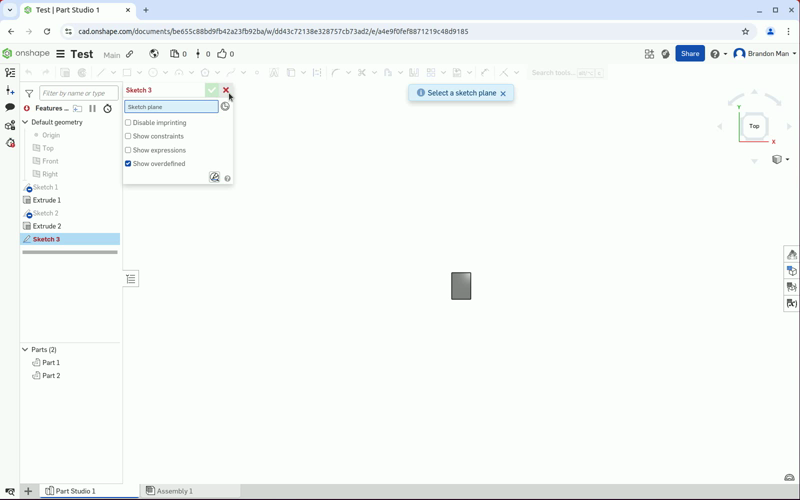
mouse_move(73, 150)
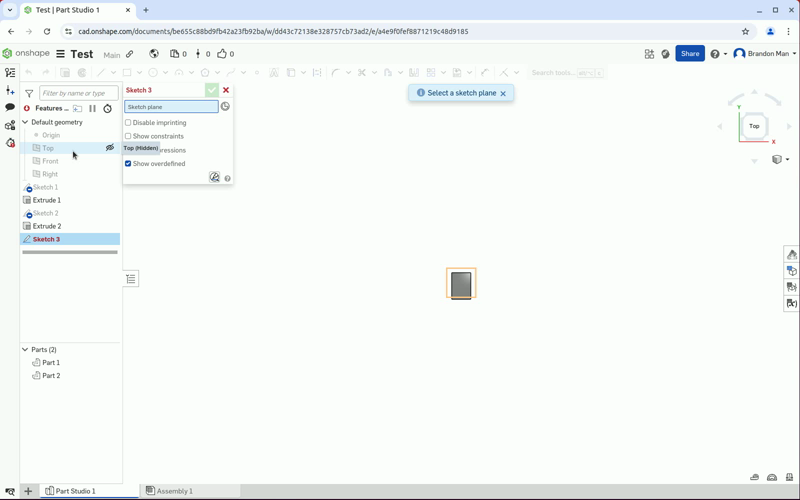
click(73, 150)
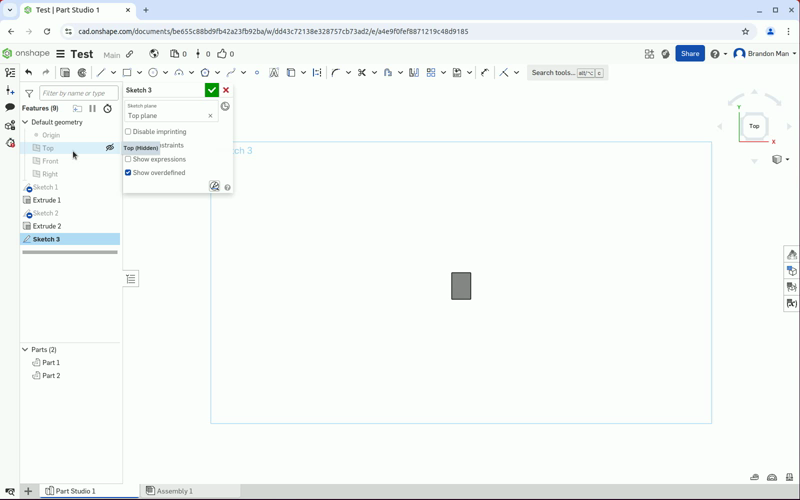
mouse_move(73, 352)
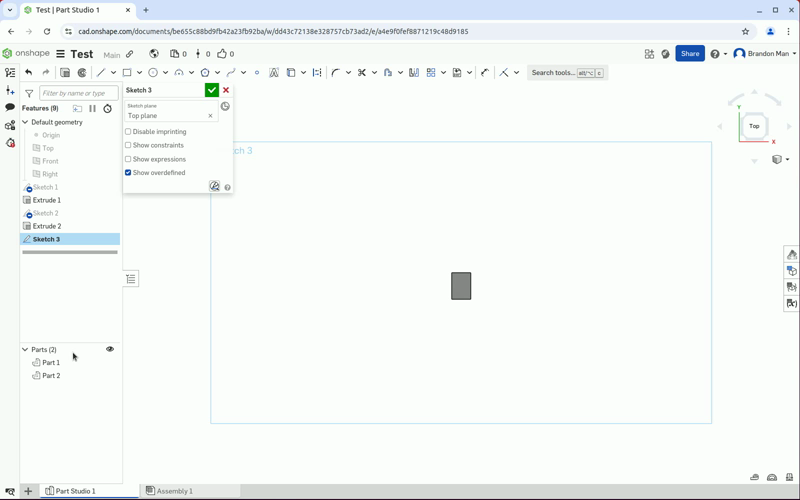
key(y)
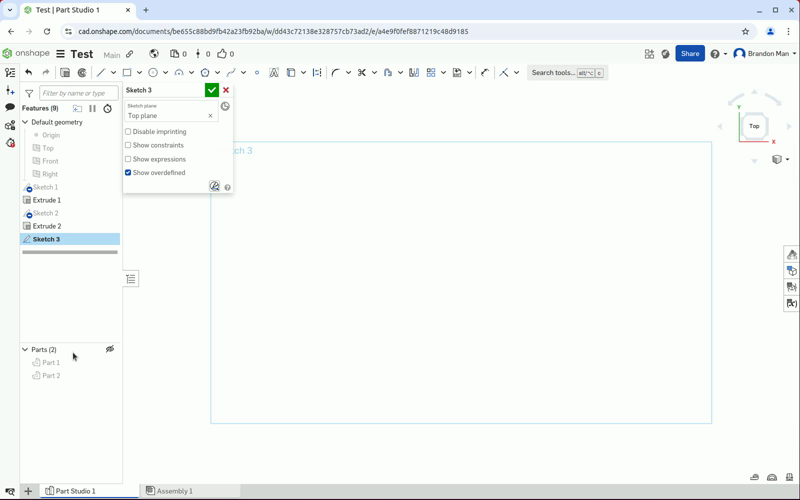
key(c)
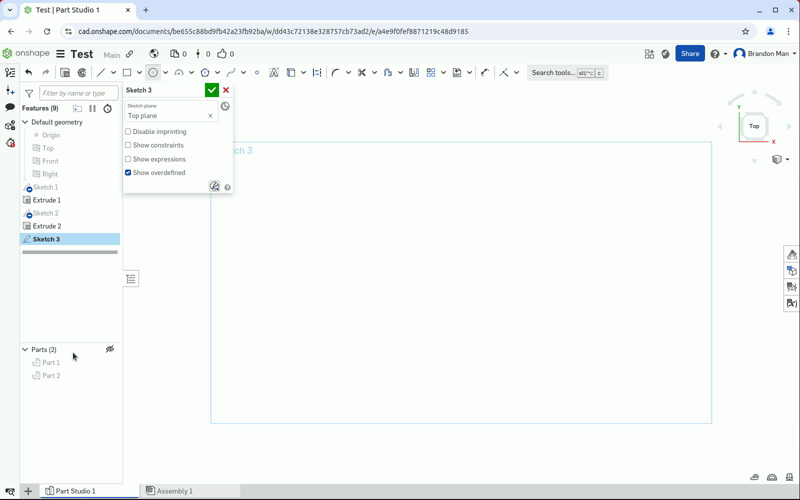
key_down(shift)
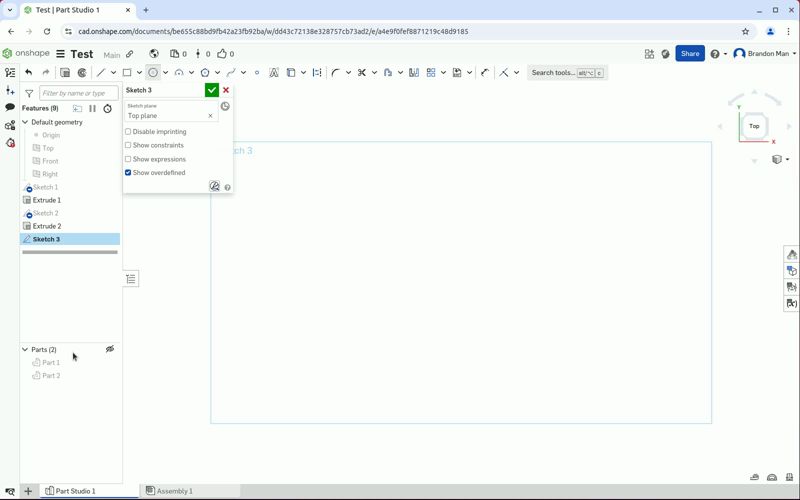
mouse_move(461, 282)
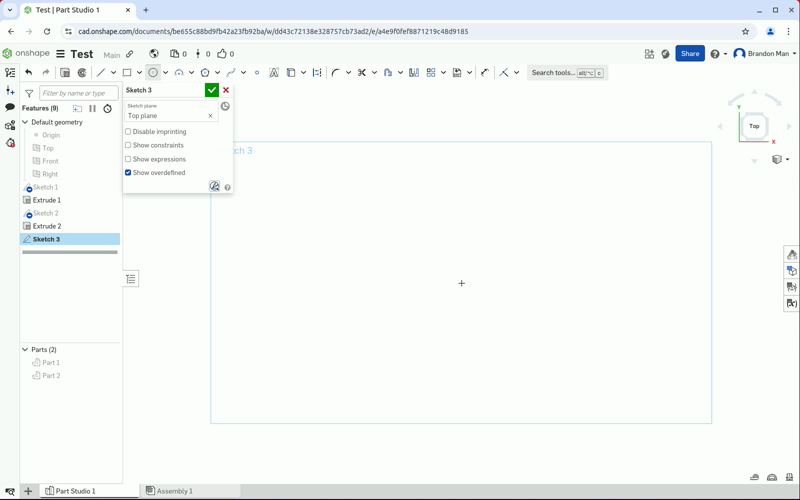
click(461, 282)
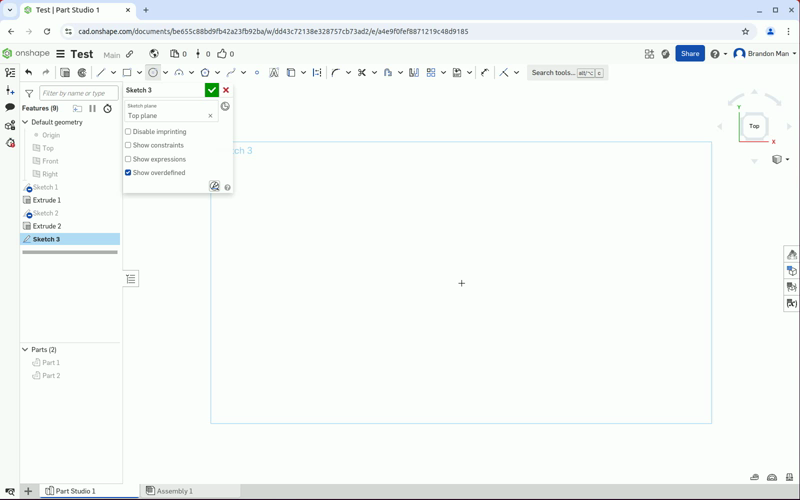
key_up(shift)
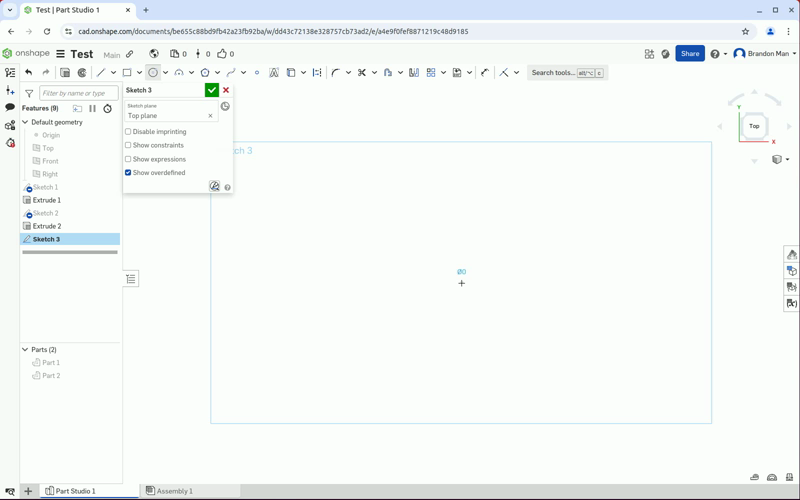
mouse_move(470, 282)
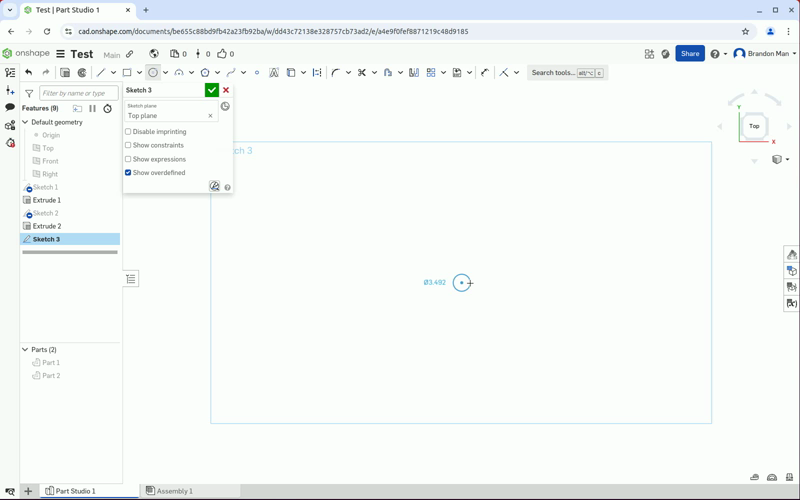
click(470, 282)
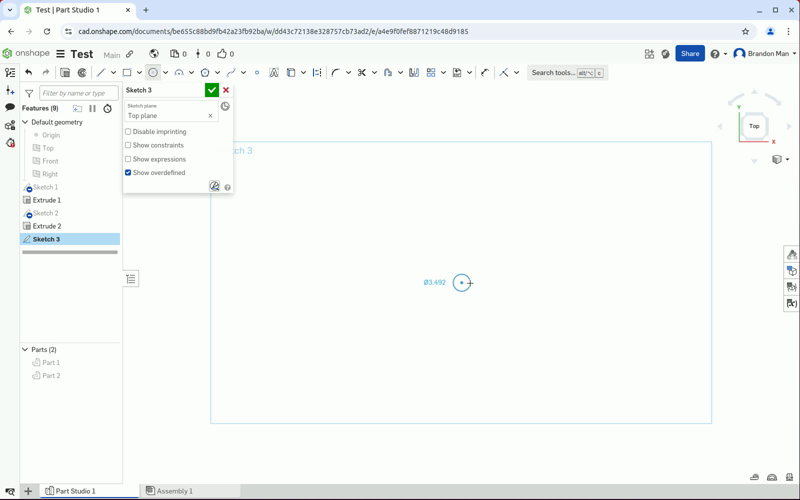
key(esc)
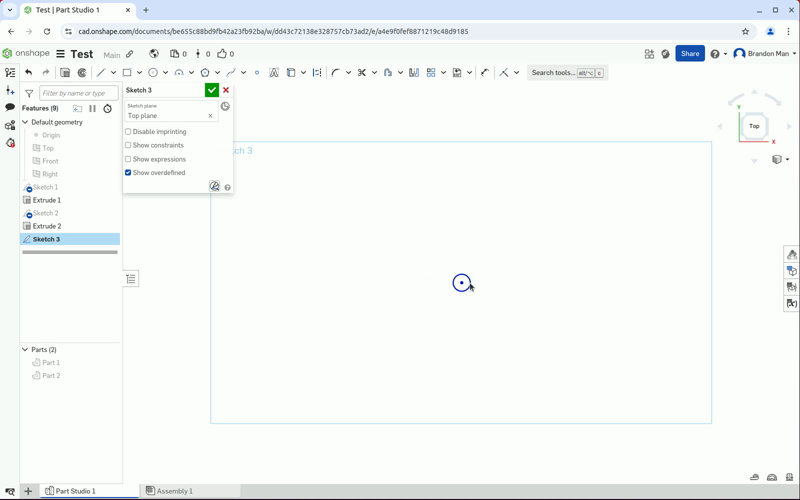
mouse_move(467, 280)
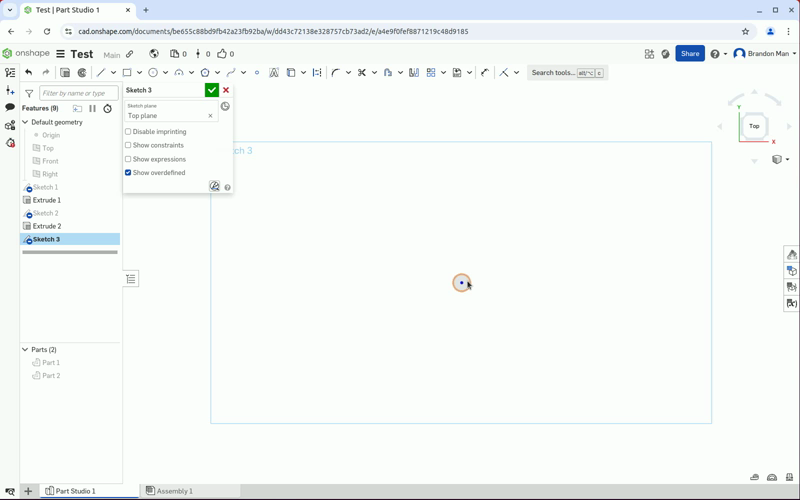
scroll(6)
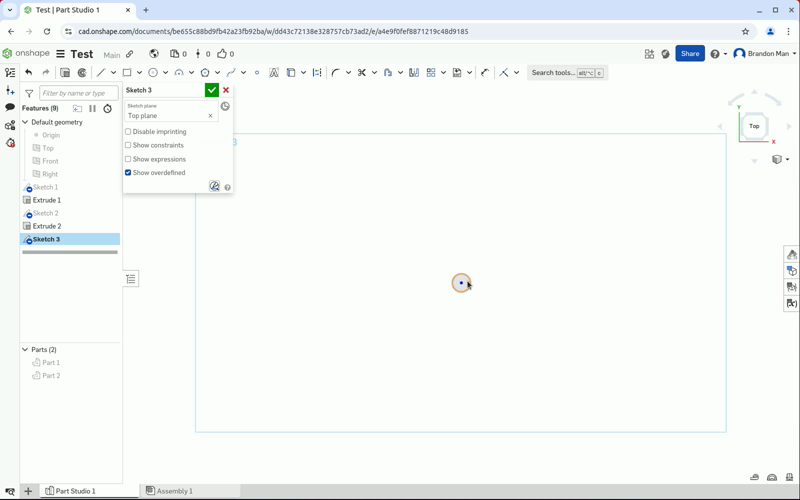
scroll(6)
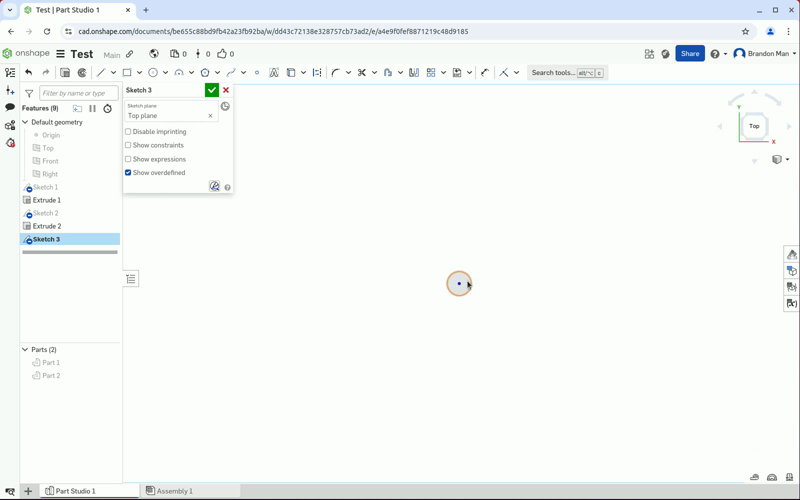
scroll(6)
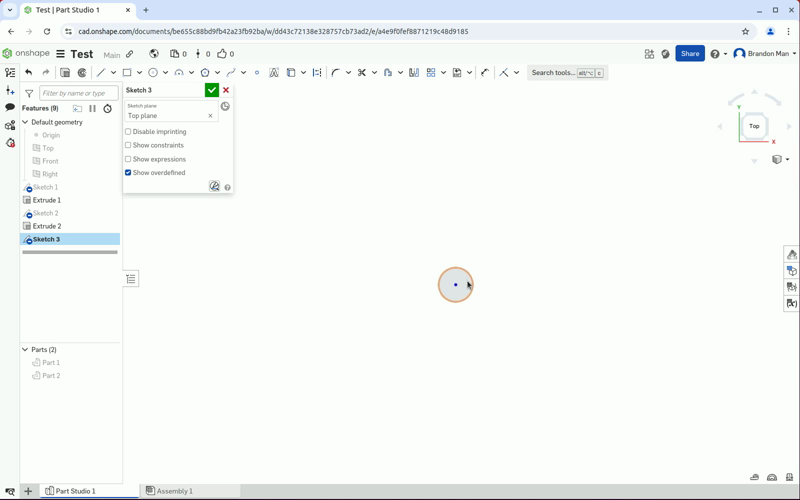
scroll(6)
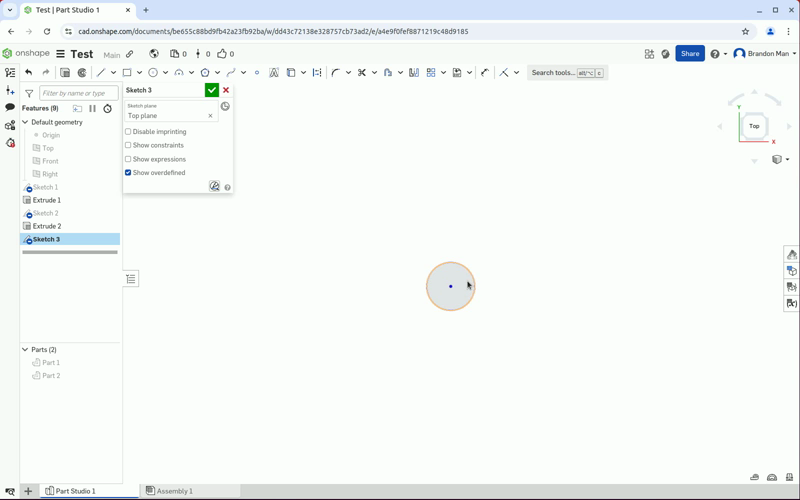
scroll(6)
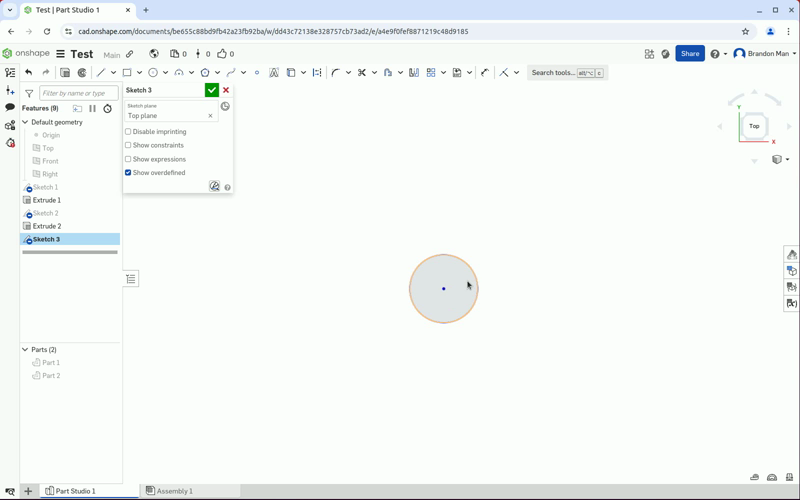
scroll(6)
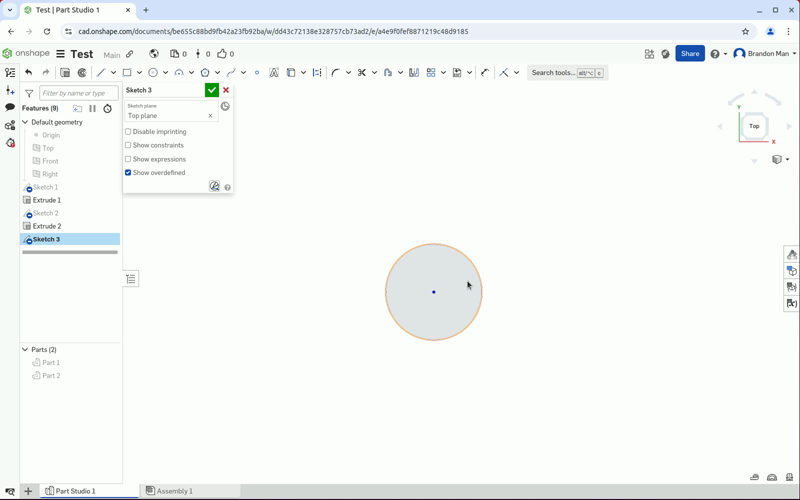
scroll(6)
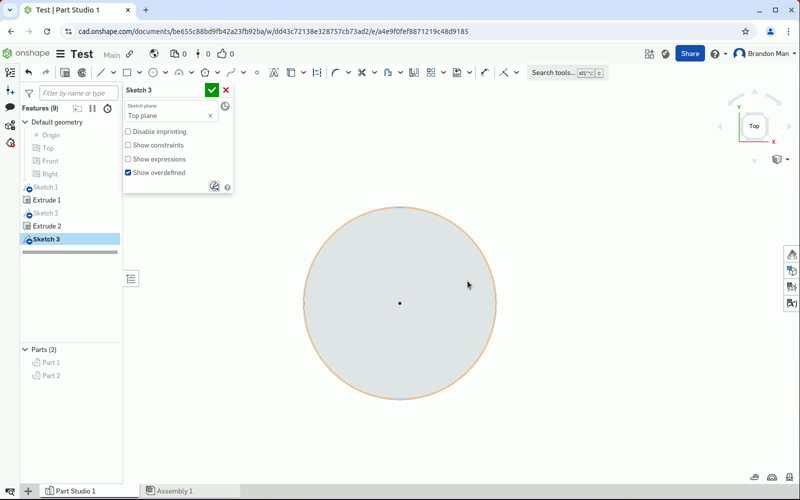
click(467, 280)
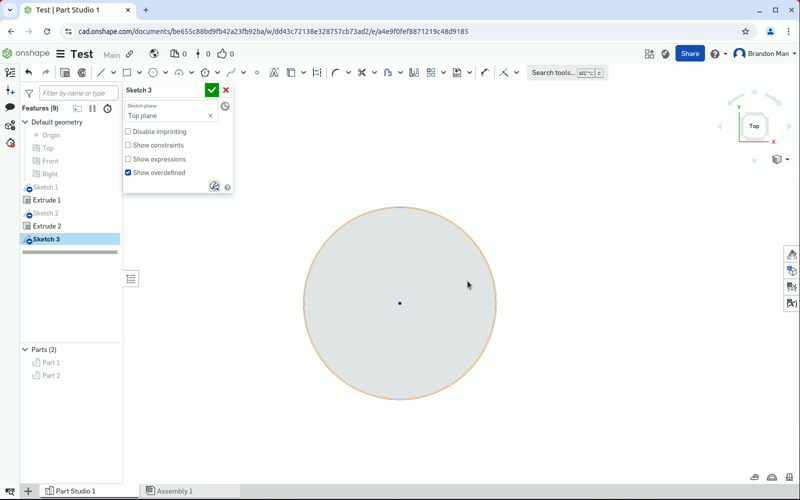
scroll(-6)
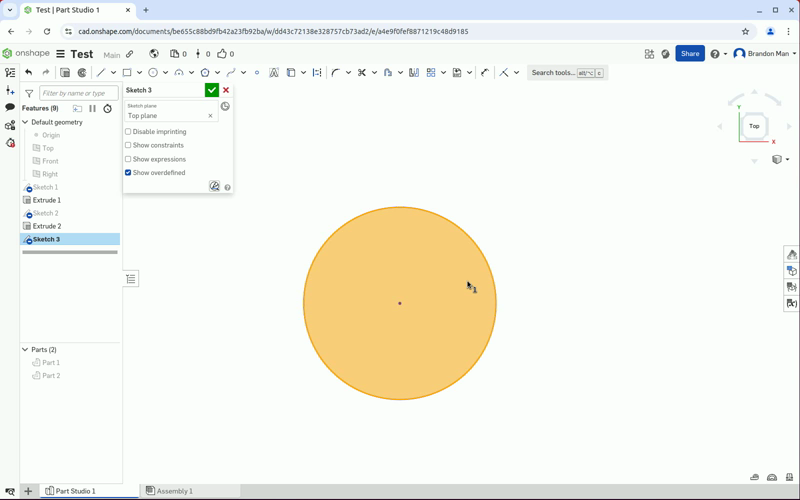
scroll(-6)
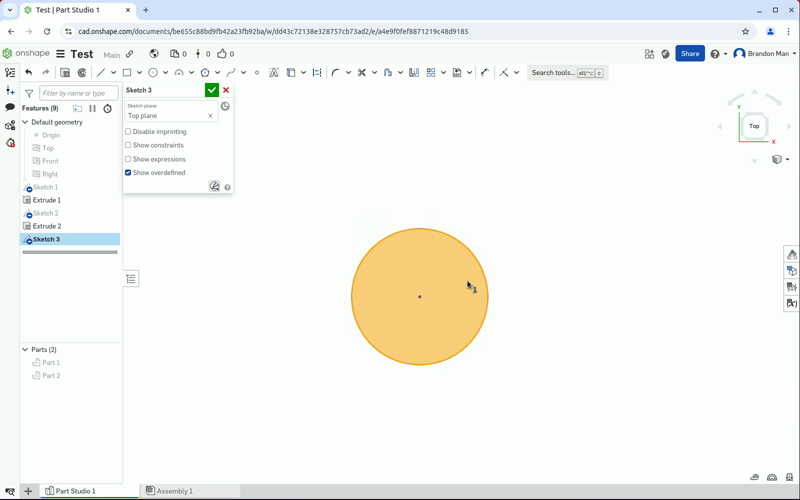
scroll(-6)
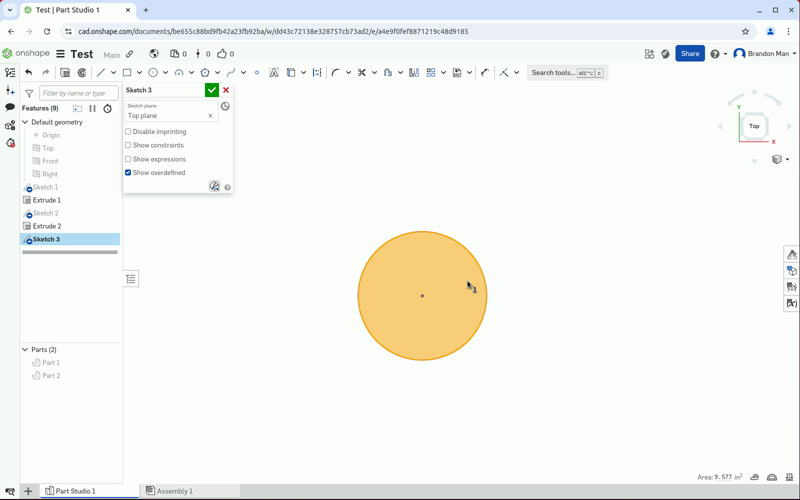
scroll(-6)
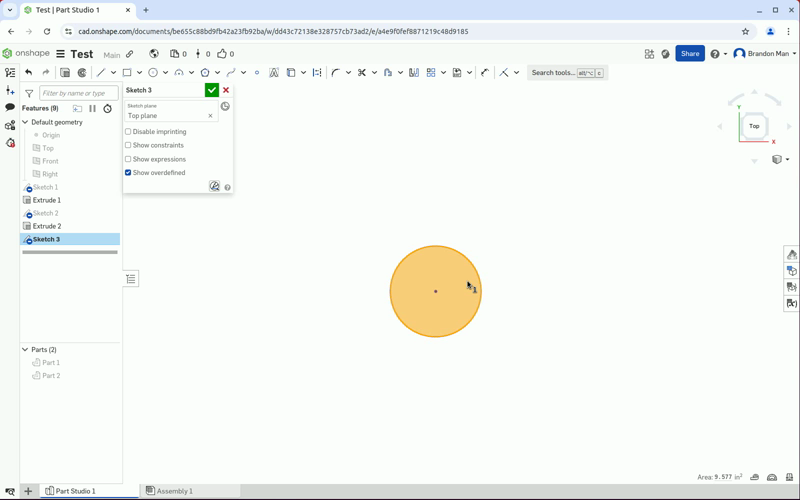
scroll(-6)
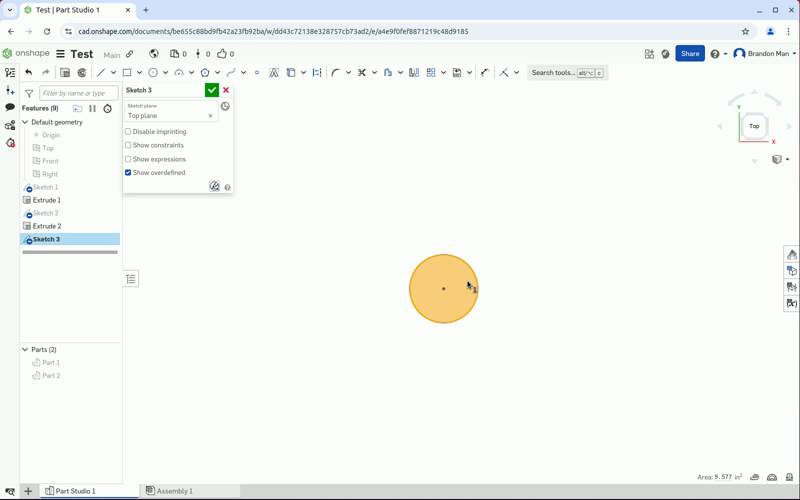
scroll(-6)
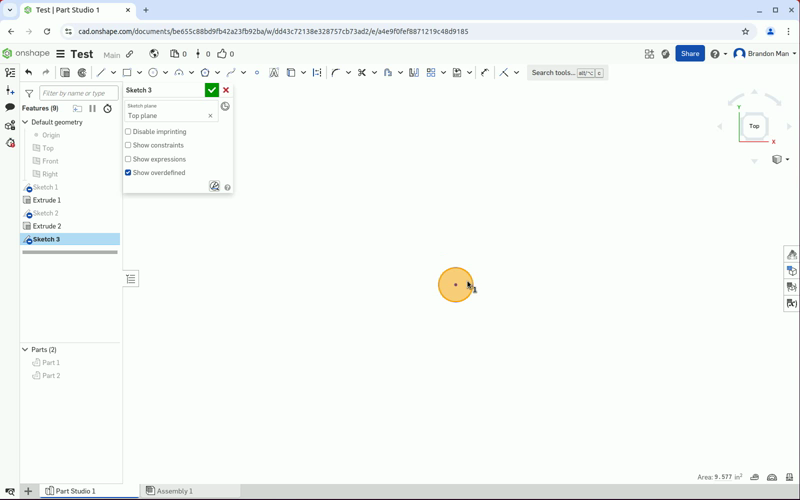
scroll(-6)
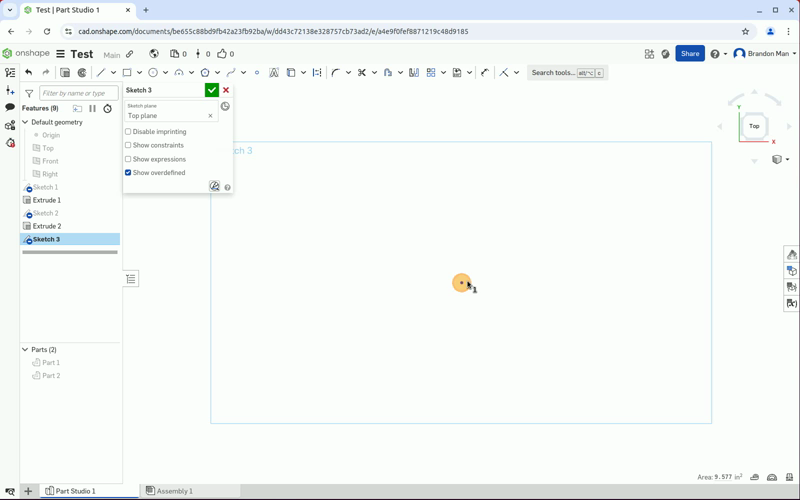
mouse_move(73, 352)
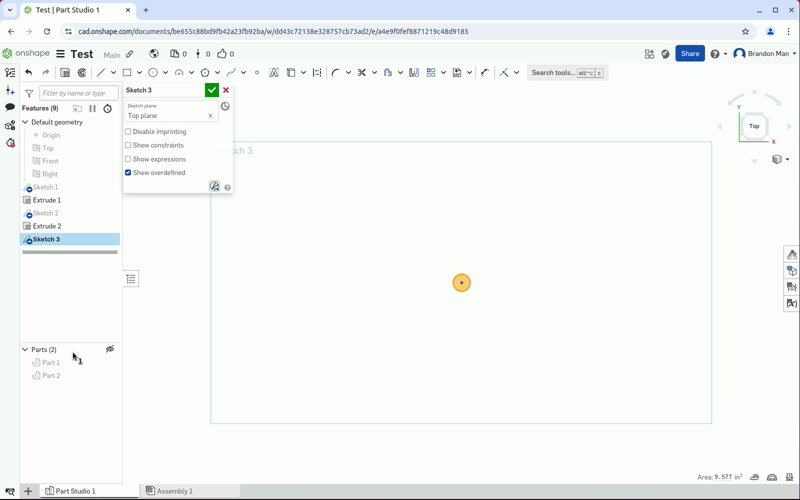
key(shift+y)
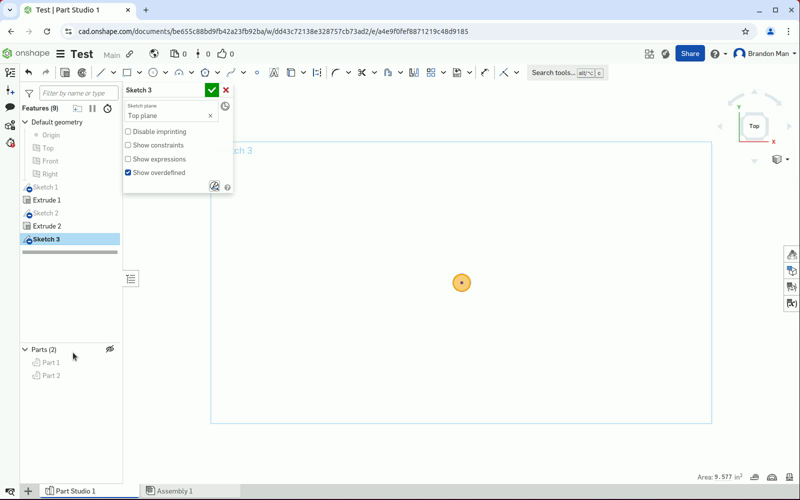
key(shift+e)
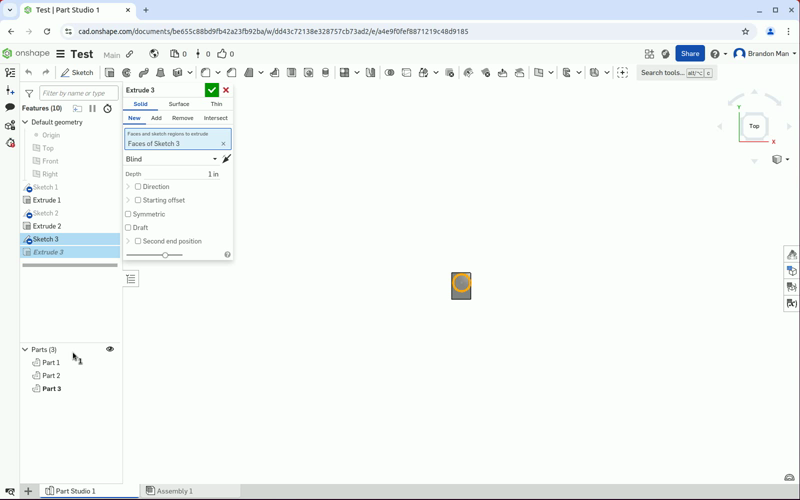
mouse_move(143, 106)
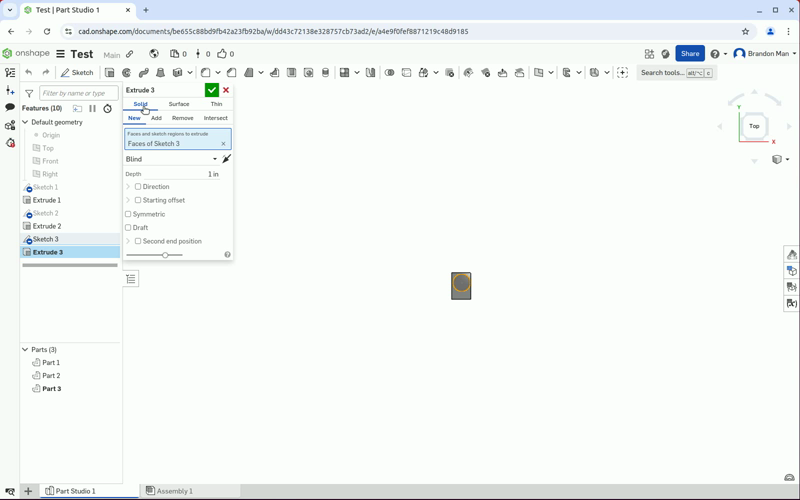
click(143, 106)
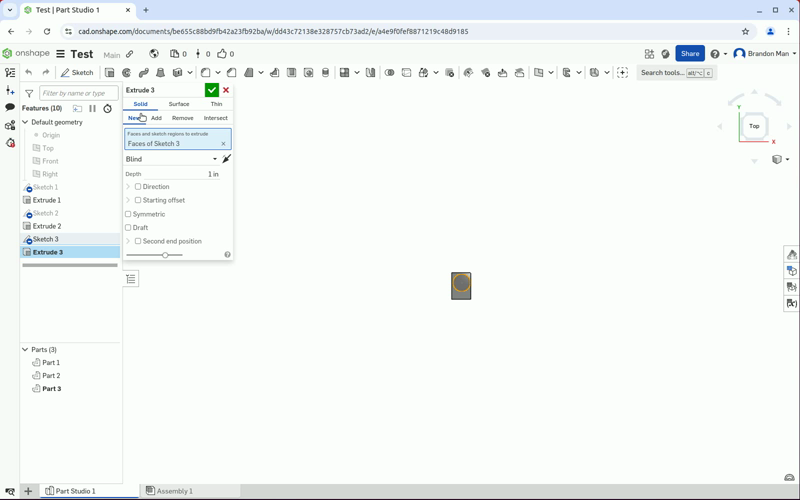
mouse_move(137, 120)
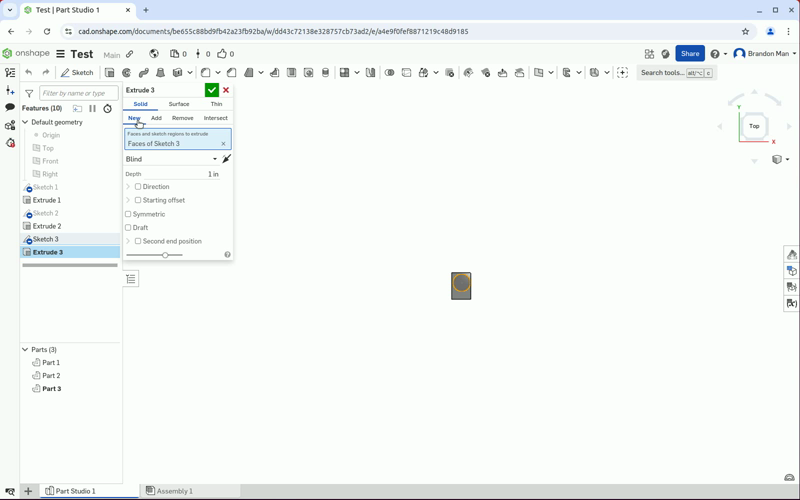
click(137, 120)
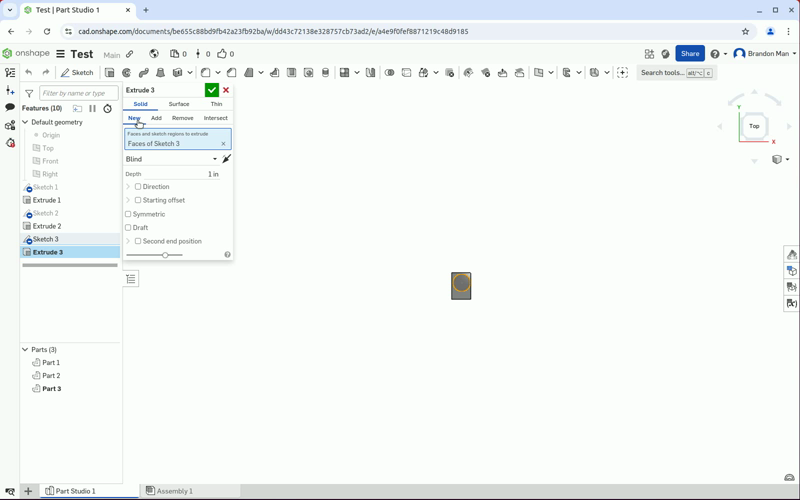
key(tab, 4)
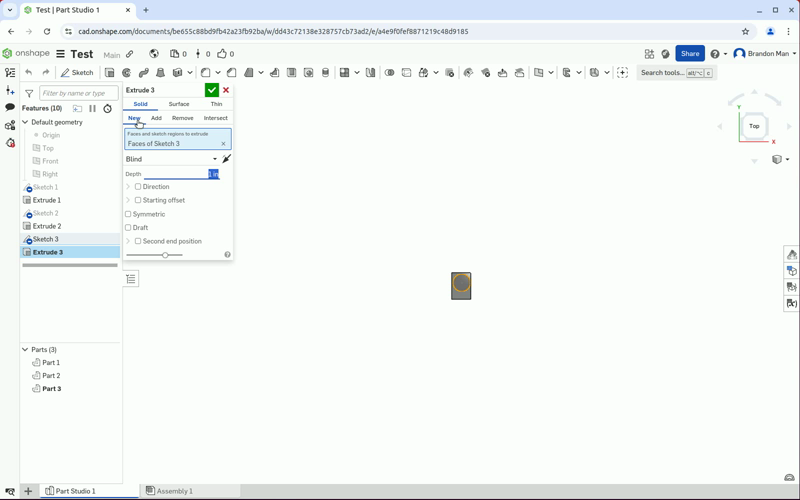
text(23.108)
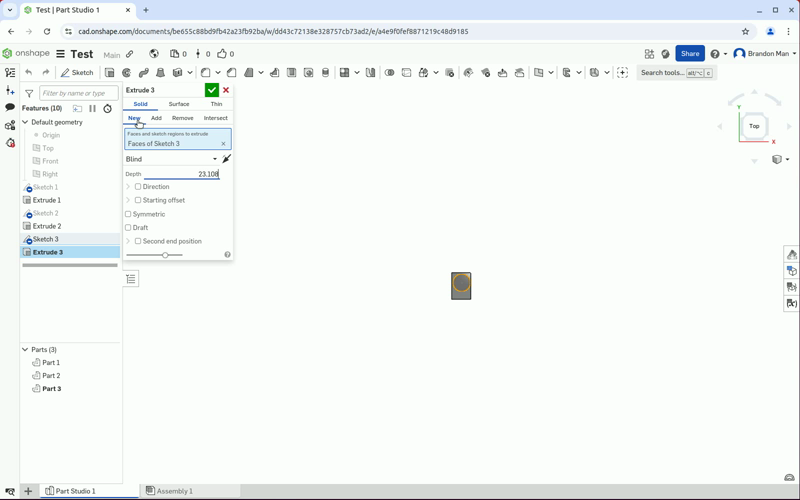
key(tab, 3)
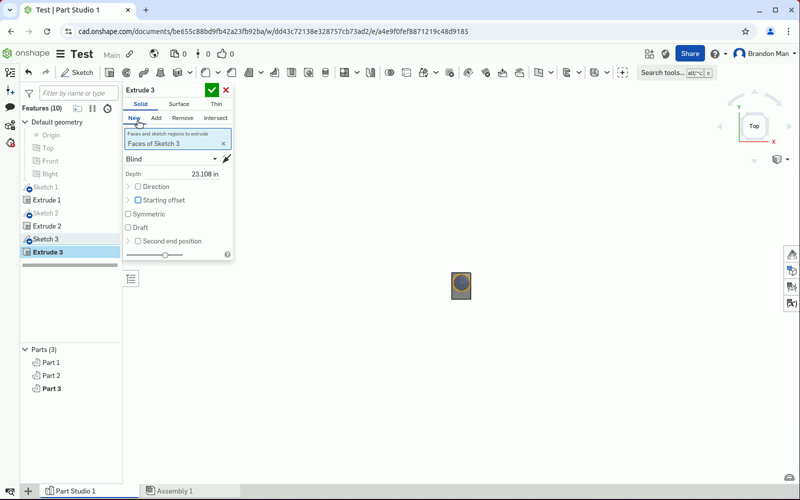
key(tab, 2)
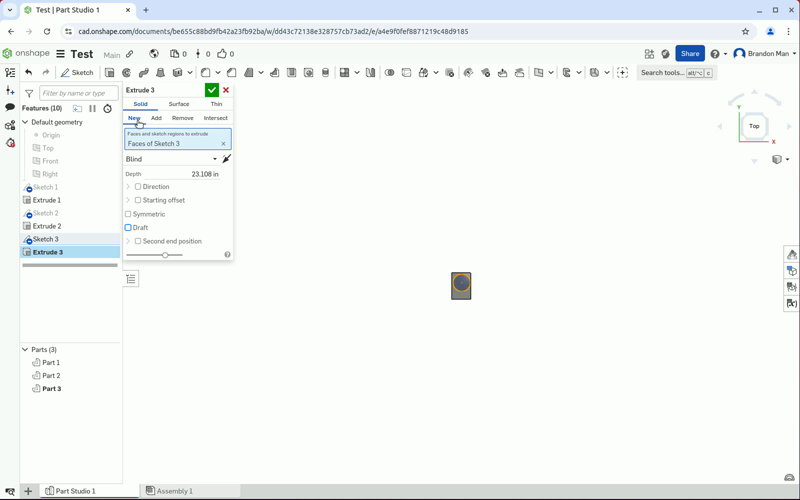
key(space)
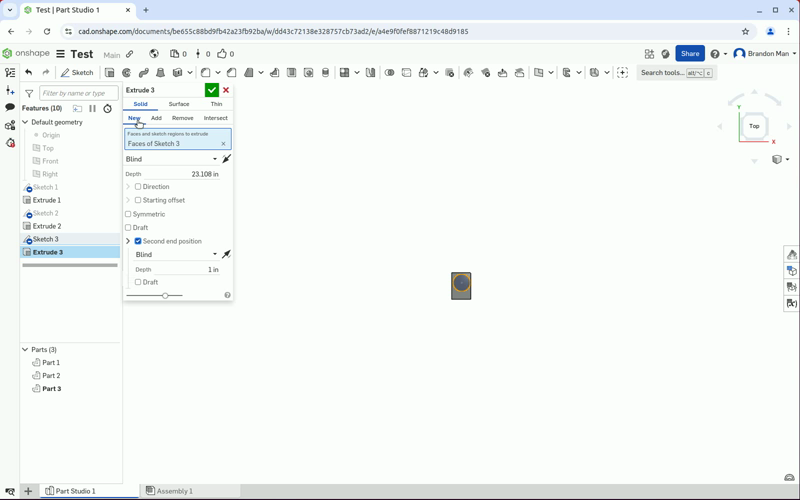
key(tab, 3)
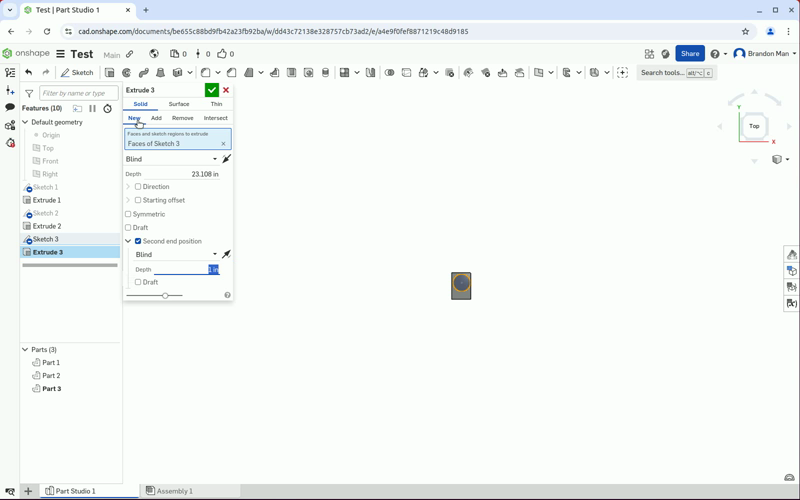
text(19.979)
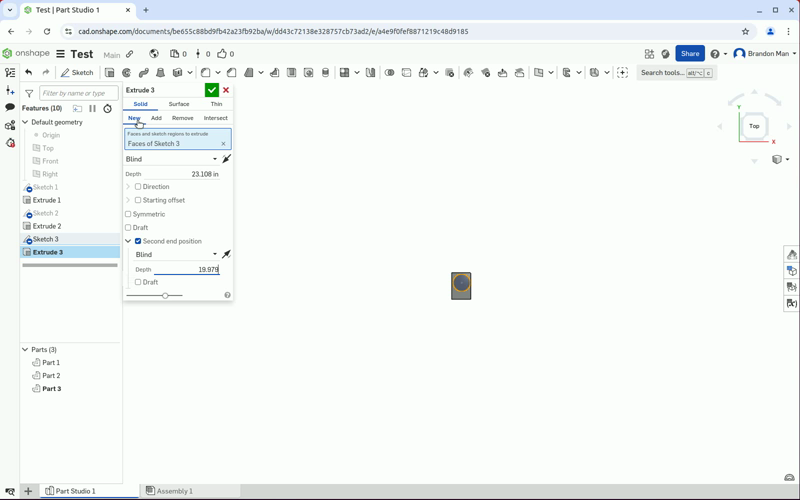
key(enter)
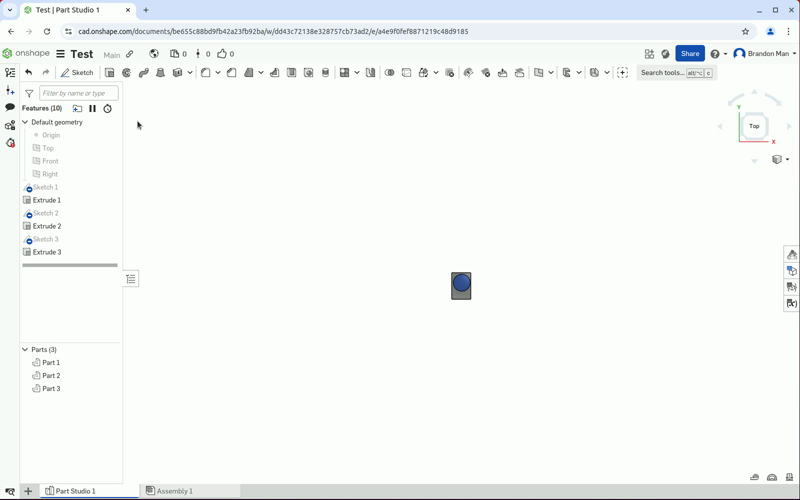
key(shift+h)
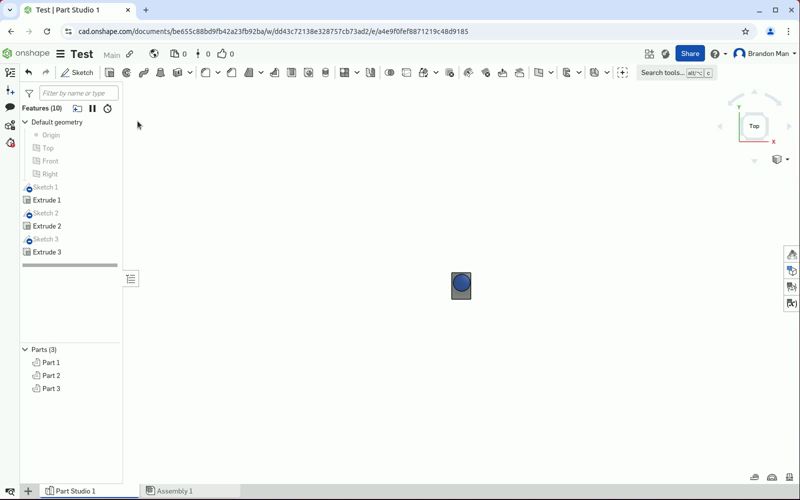
key(shift+h)
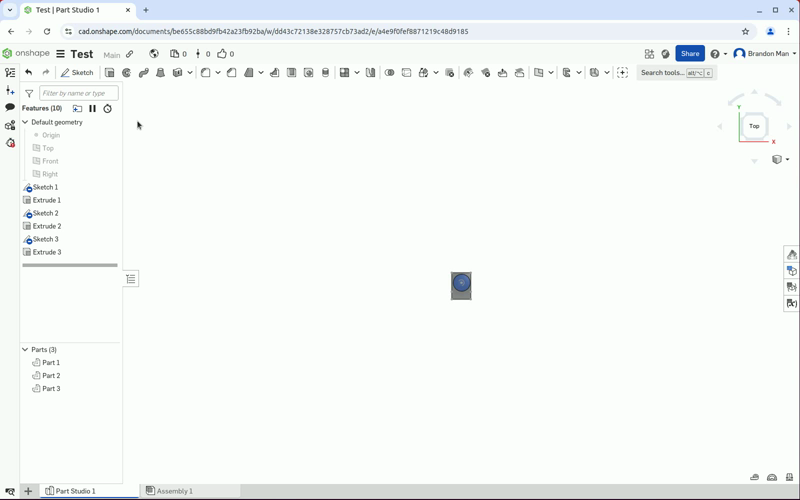
key(shift+7)
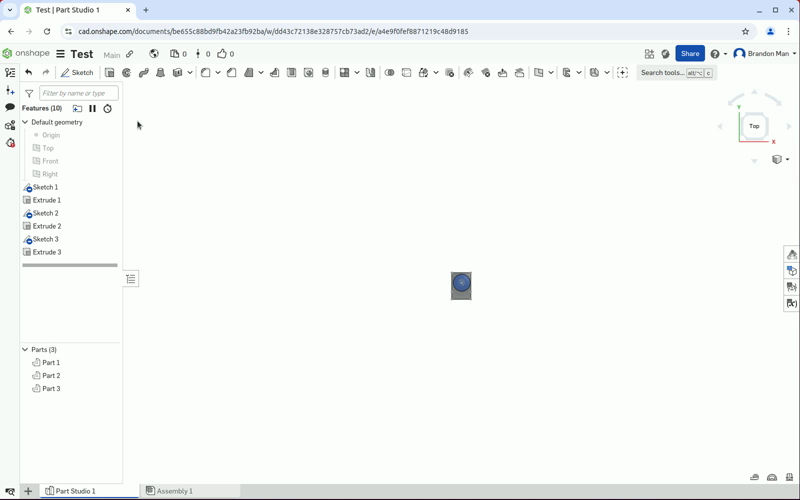
key(up, 3)
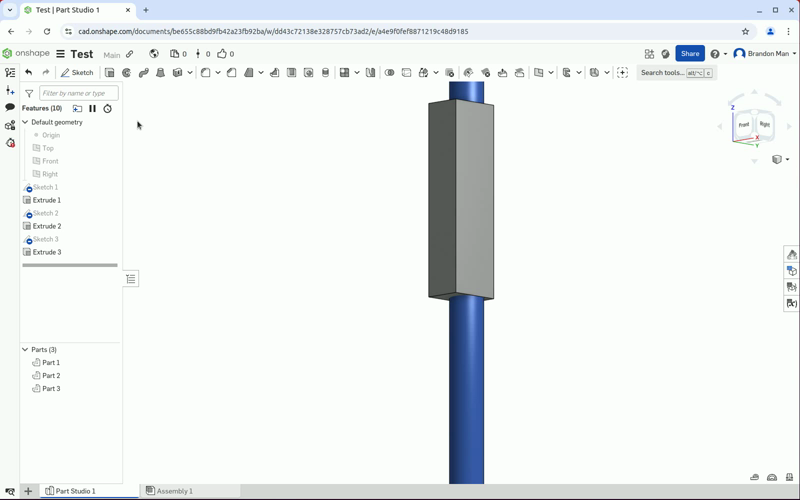
key(left, 3)
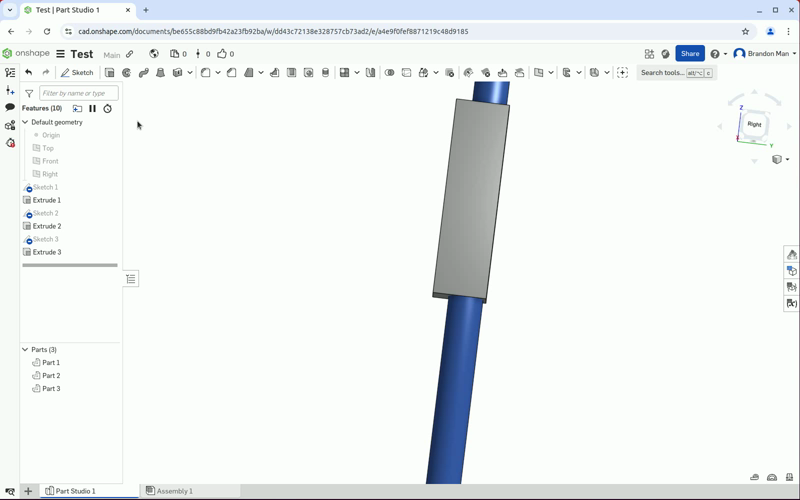
key(right, 3)
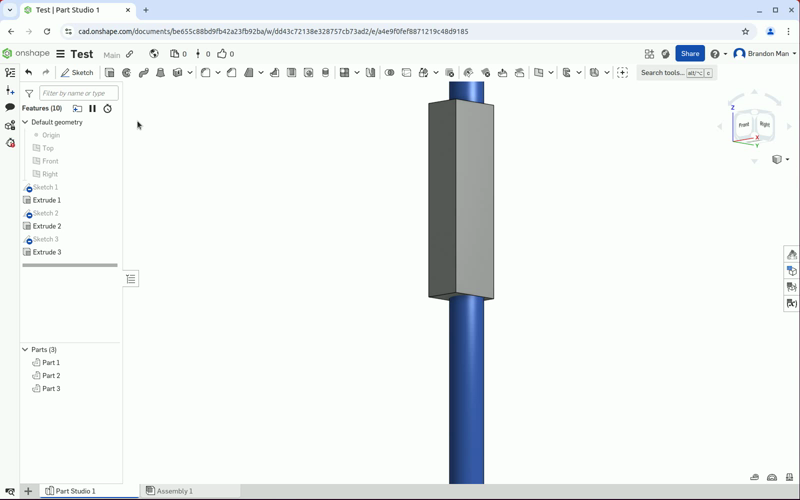
key(down, 3)
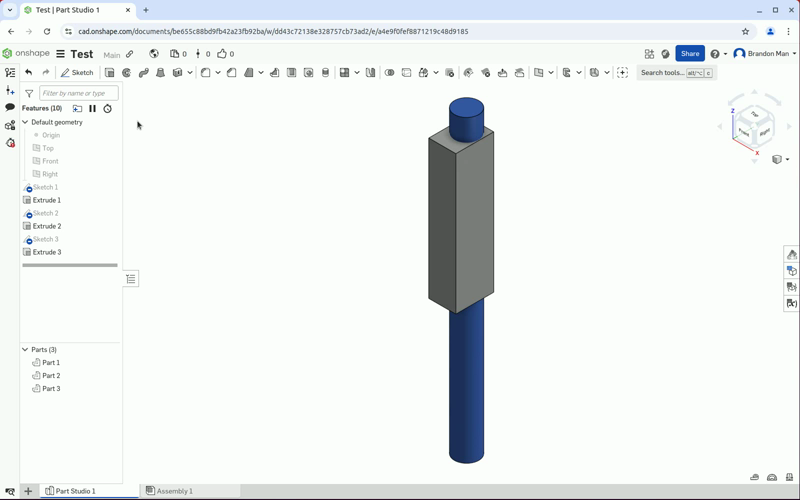
mouse_move(73, 189)
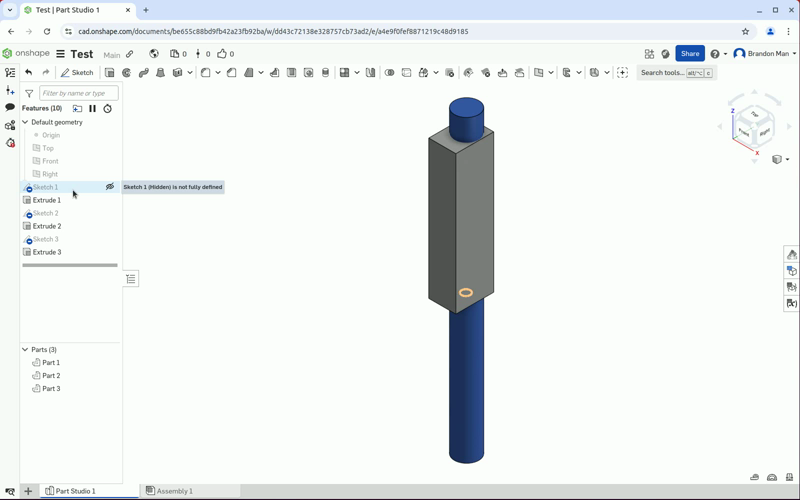
click(73, 189)